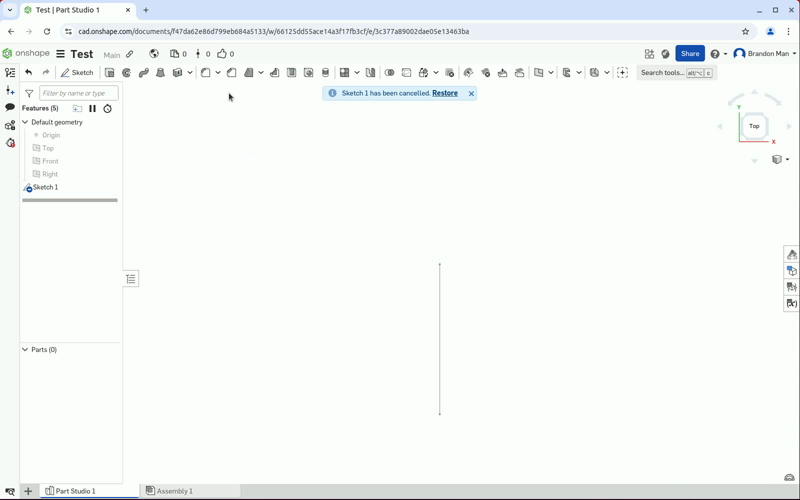
key(shift+h)
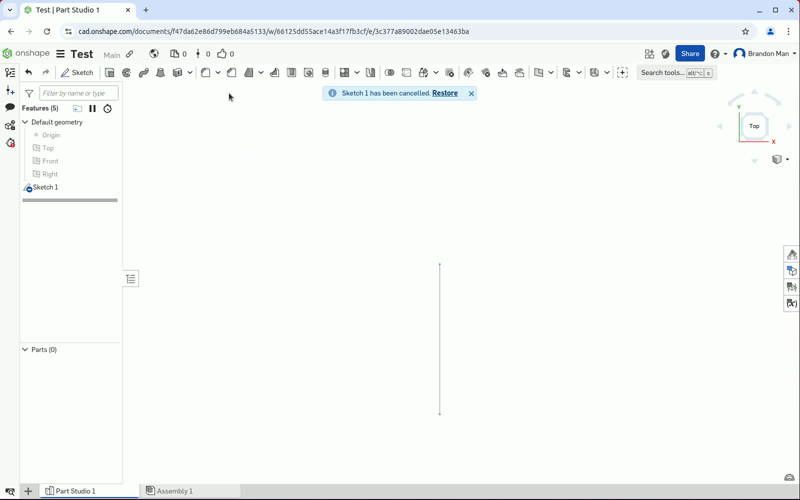
key(shift+s)
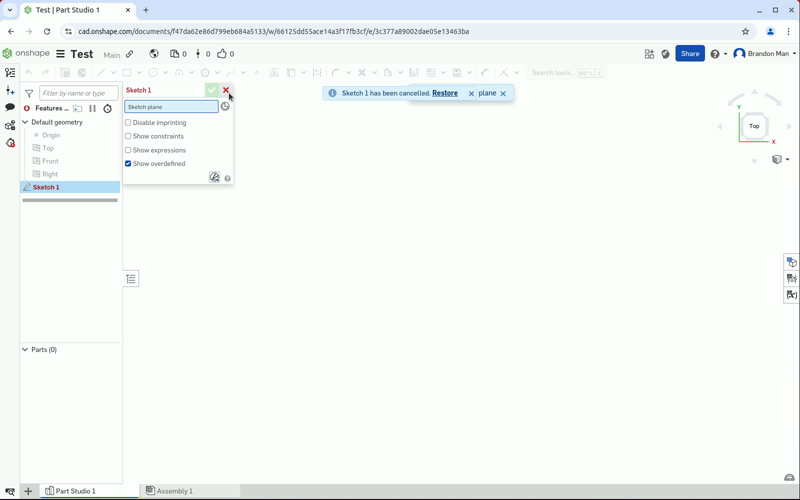
mouse_move(73, 150)
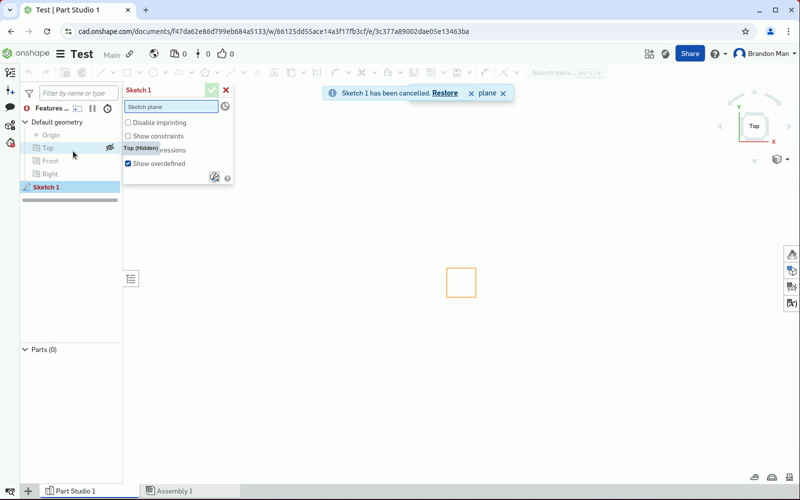
click(73, 150)
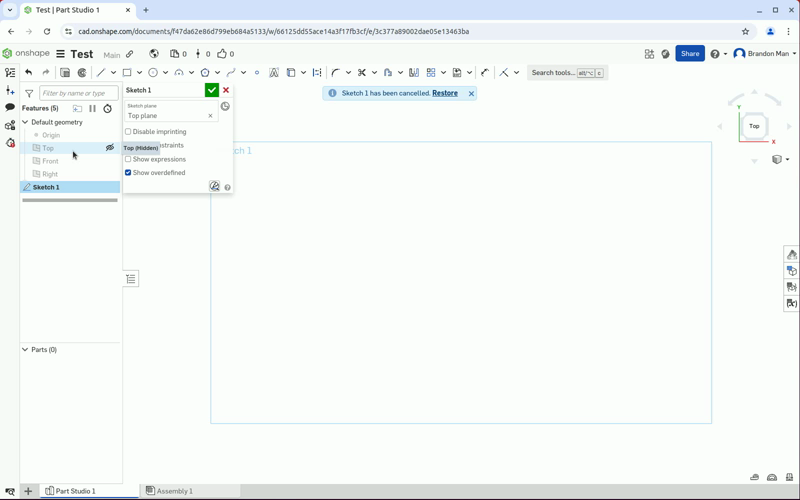
mouse_move(73, 352)
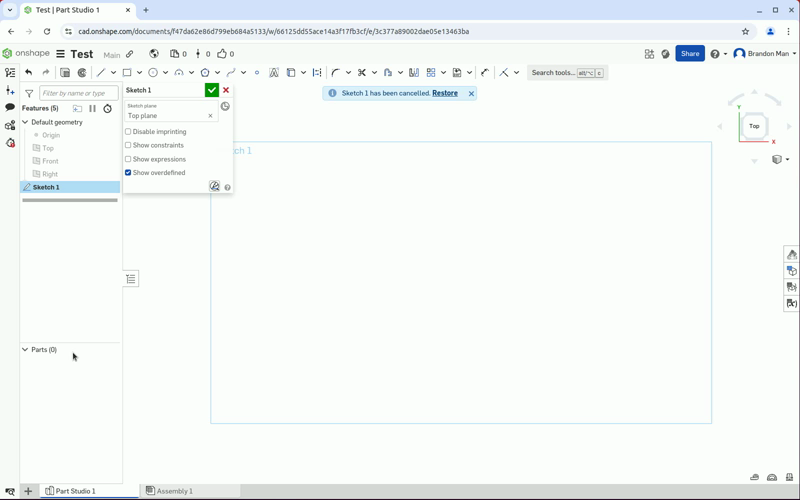
key(y)
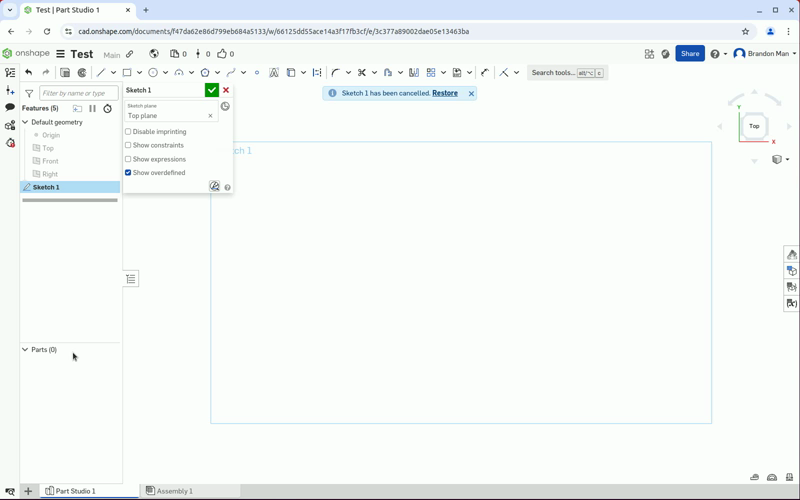
key(l)
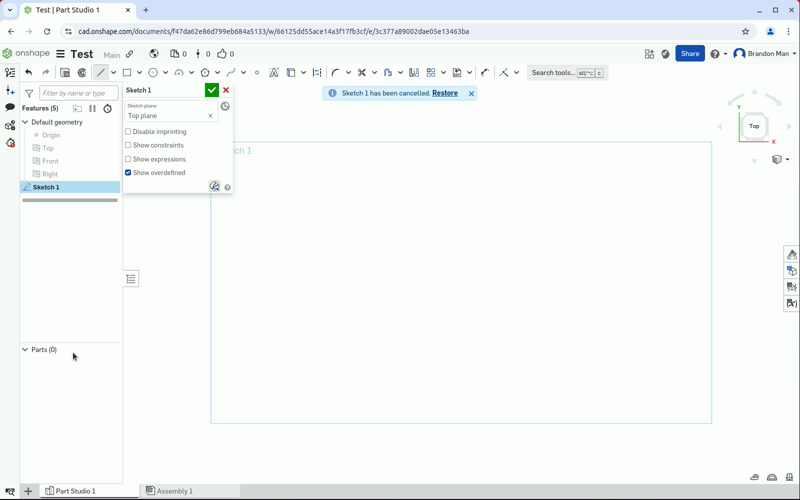
key_down(shift)
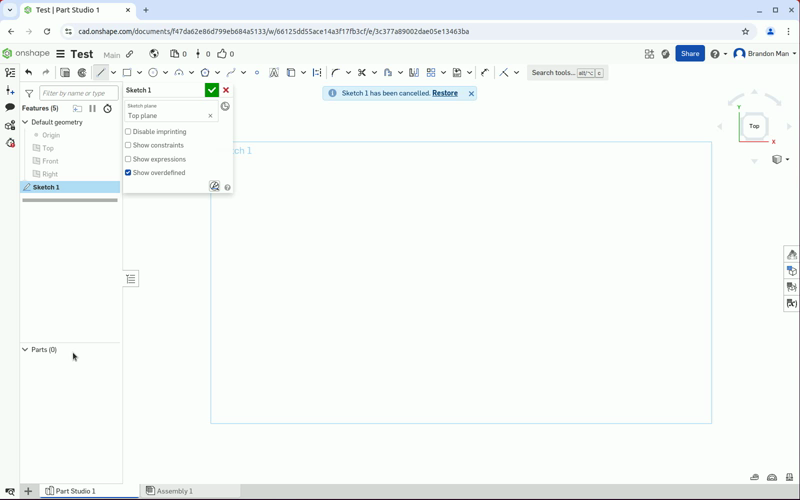
mouse_move(397, 282)
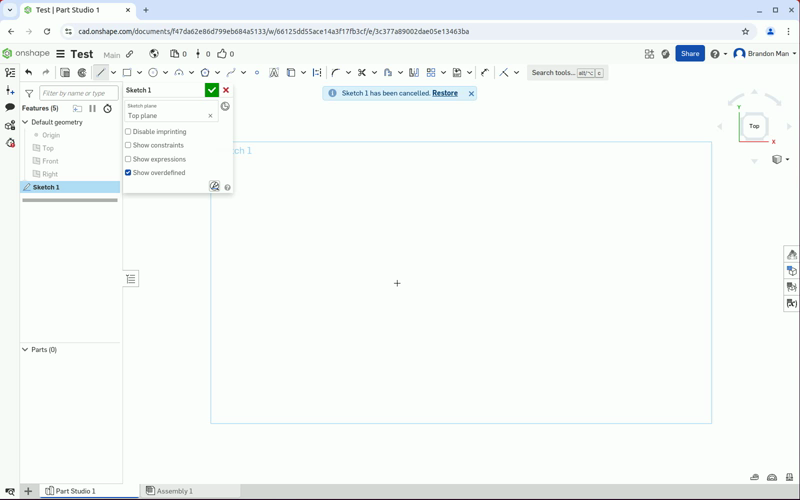
click(397, 282)
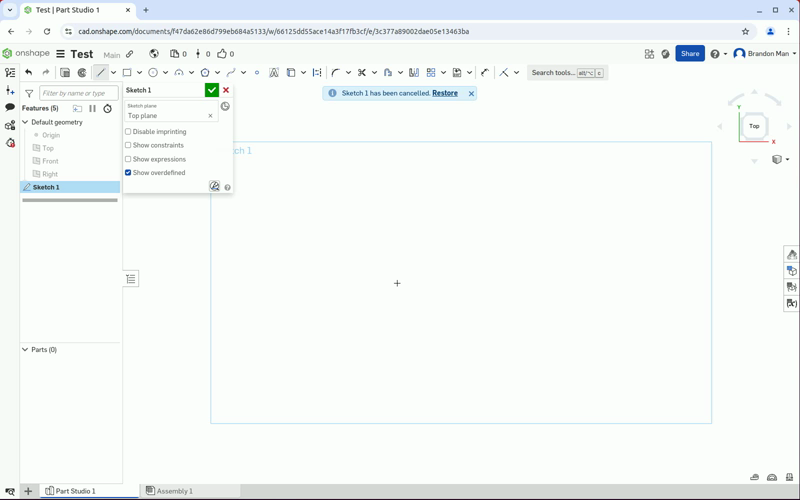
key_up(shift)
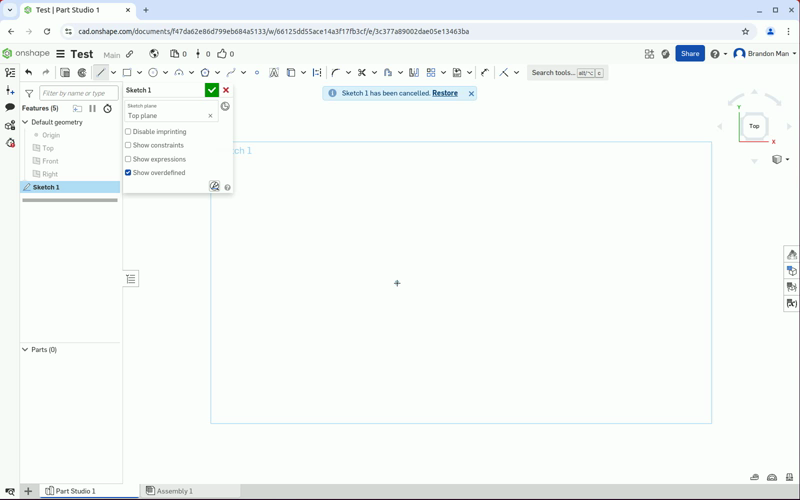
key_down(shift)
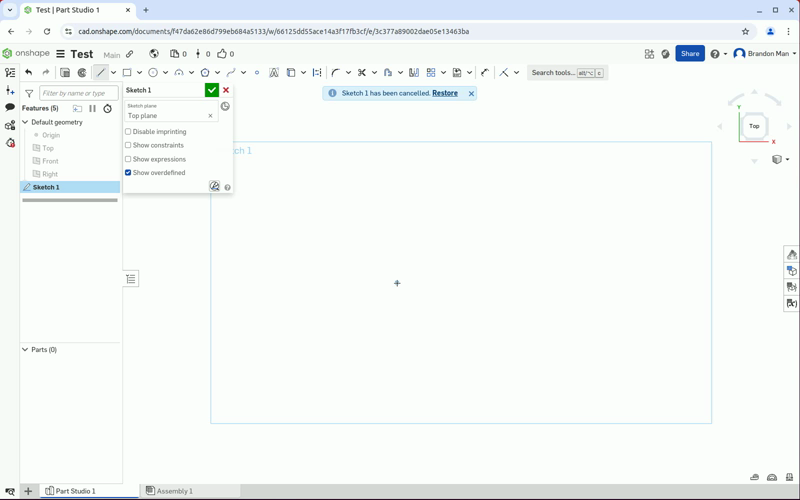
mouse_move(461, 282)
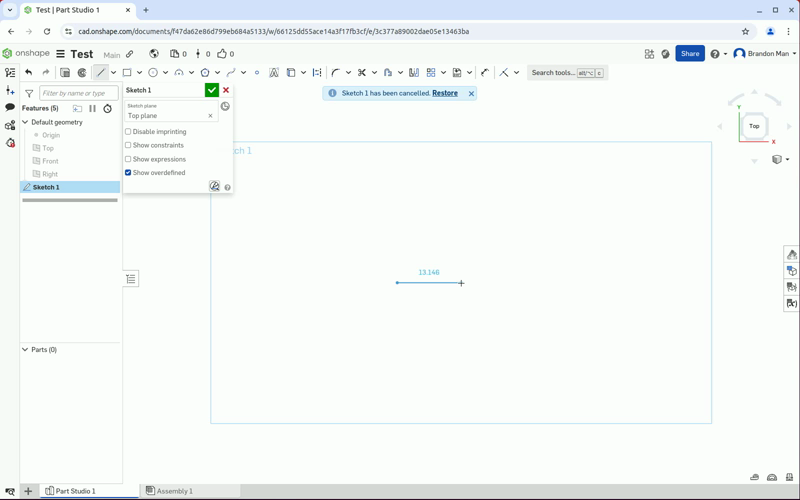
click(461, 282)
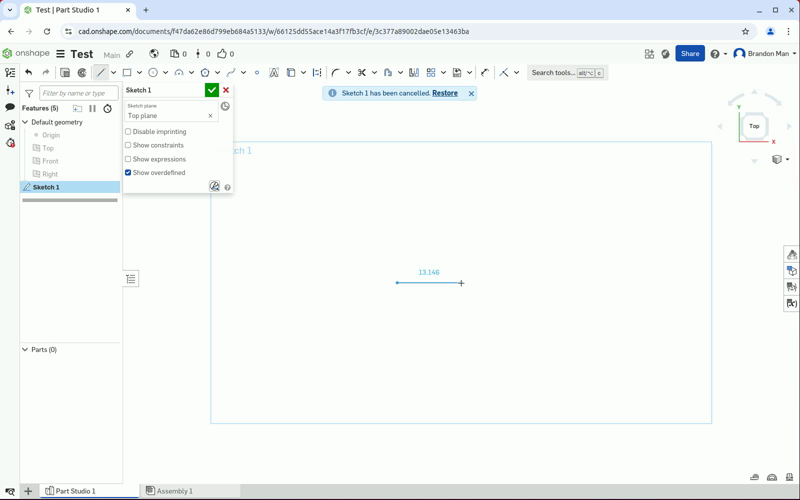
key_up(shift)
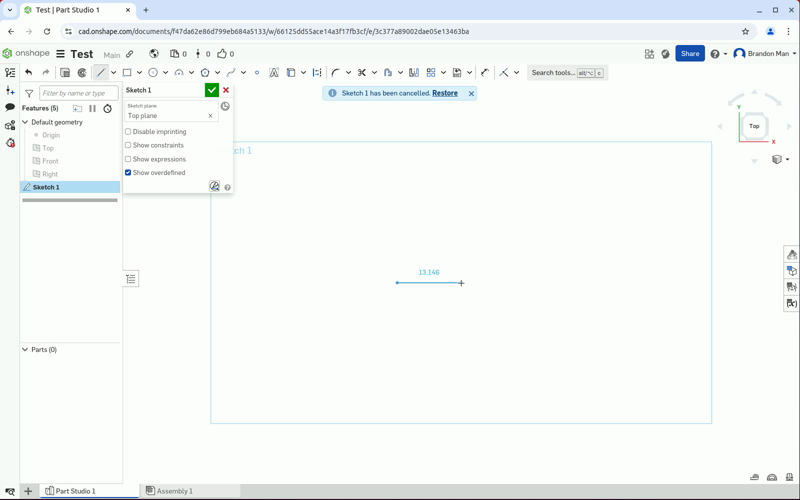
key_down(shift)
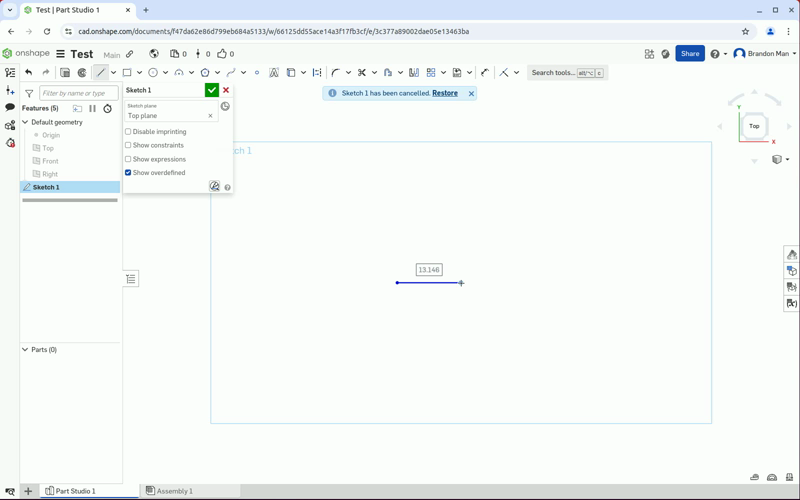
mouse_move(461, 170)
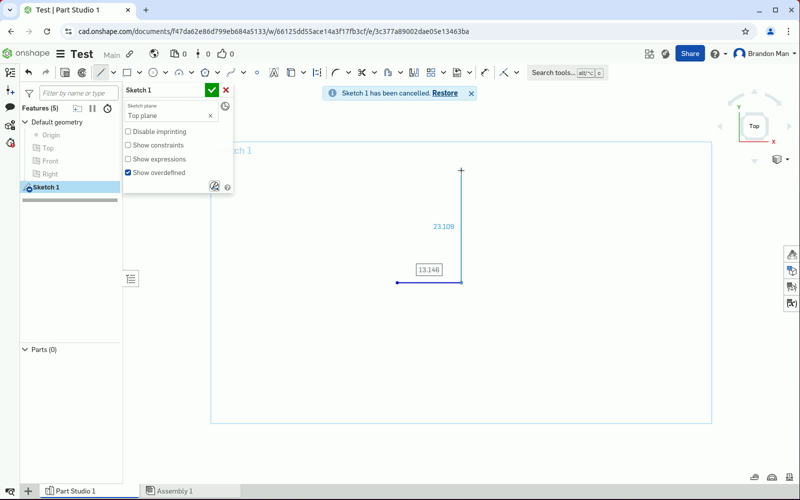
click(461, 170)
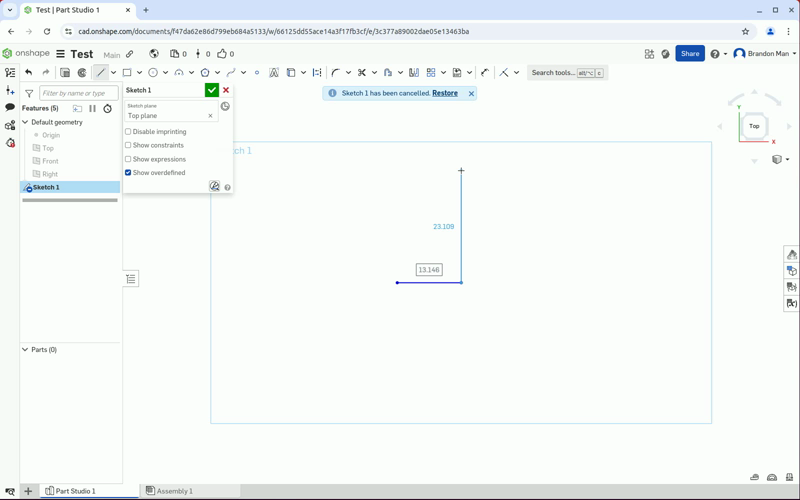
key_up(shift)
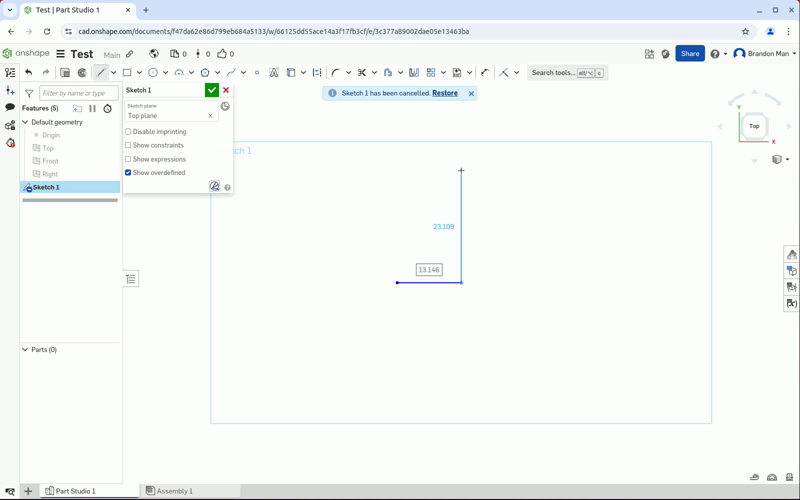
key_down(shift)
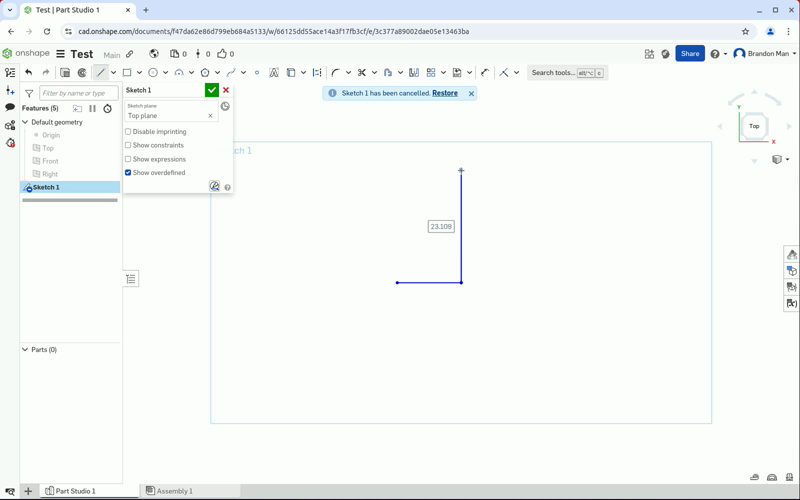
mouse_move(397, 170)
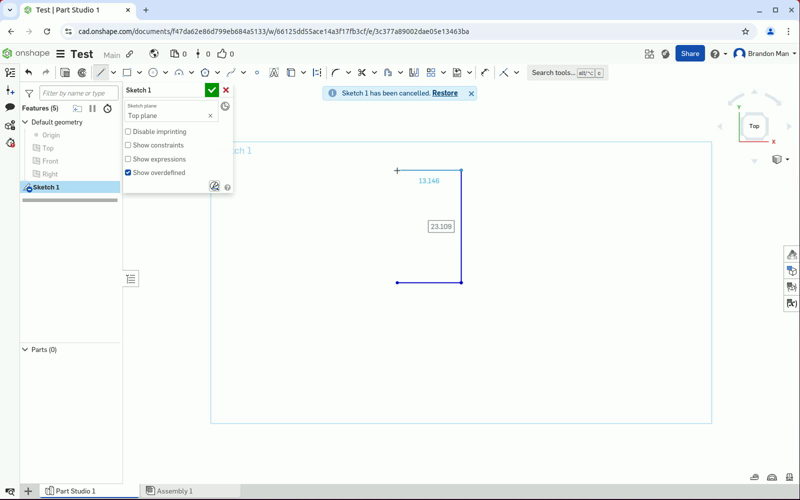
click(397, 170)
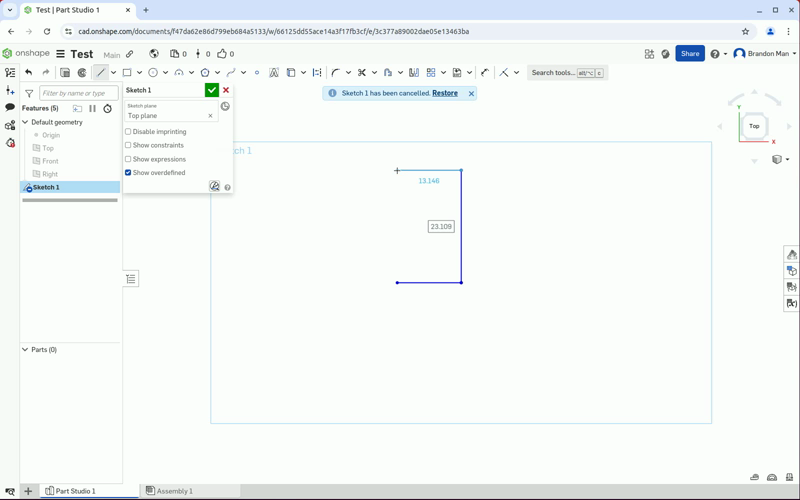
key_up(shift)
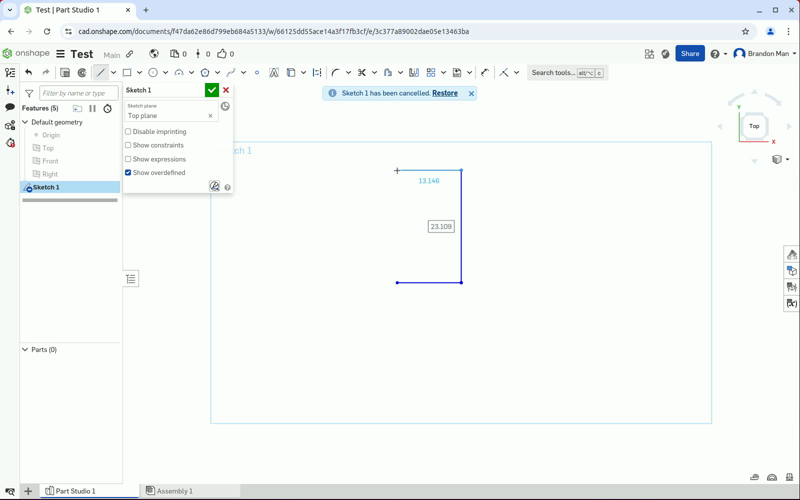
key_down(shift)
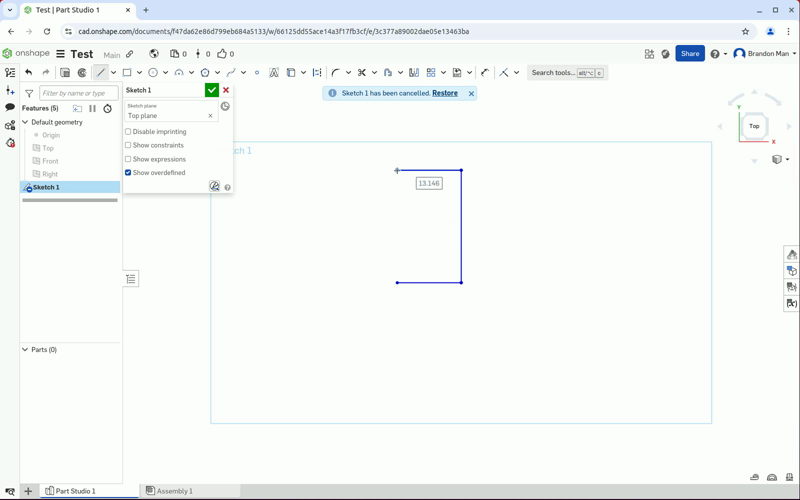
mouse_move(397, 282)
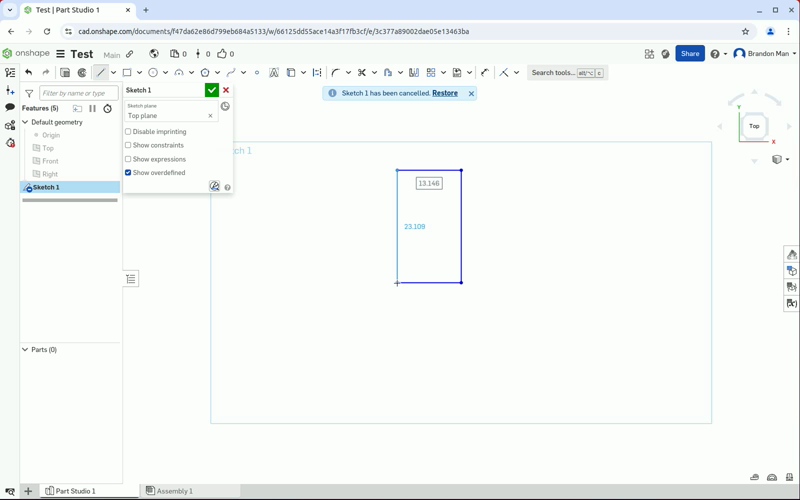
key_up(shift)
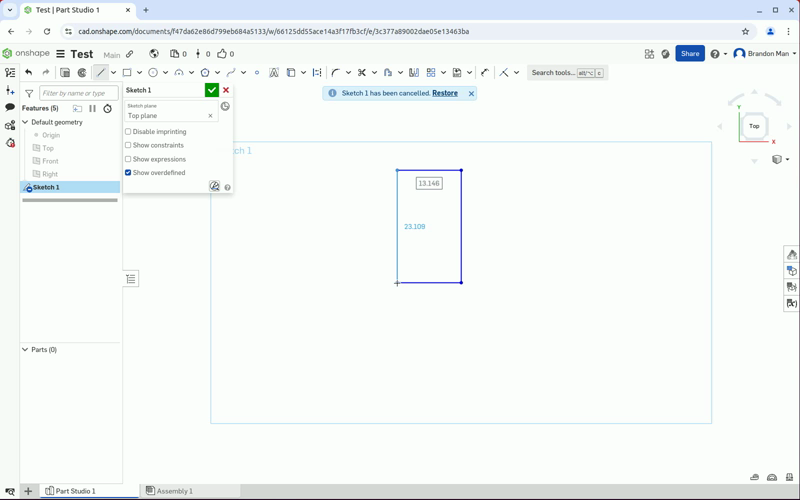
click(397, 282)
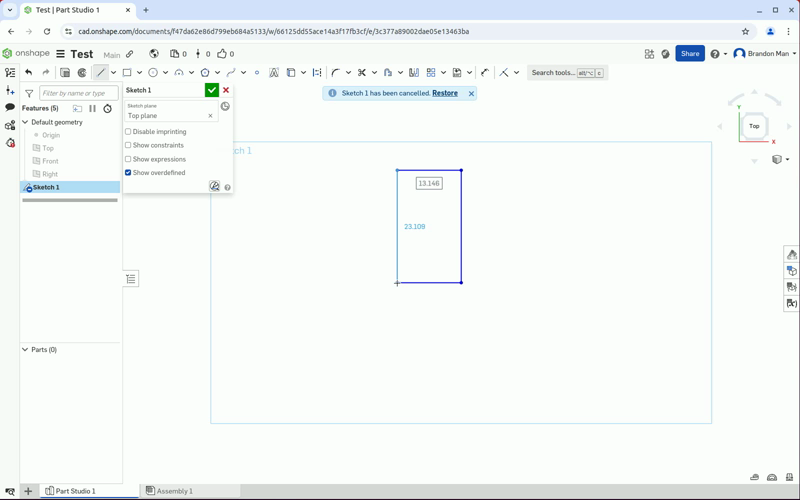
key(esc)
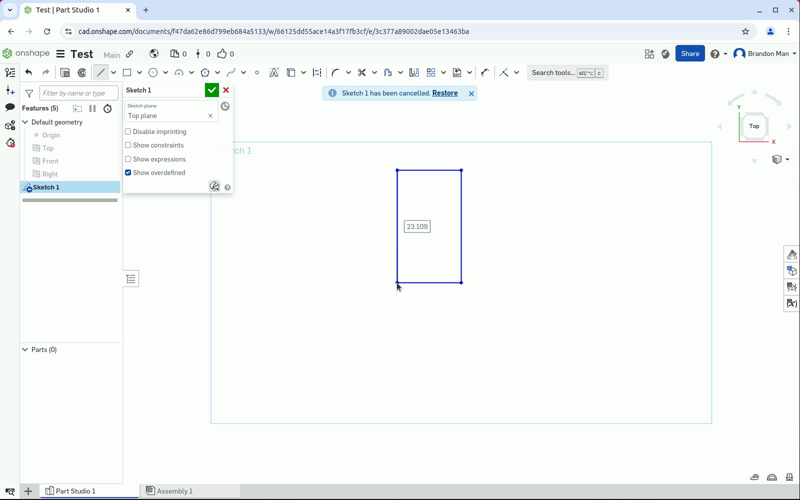
mouse_move(413, 269)
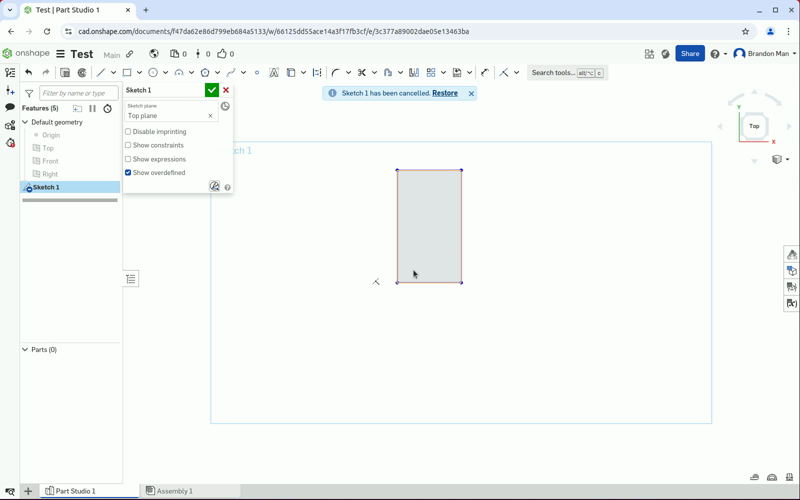
click(413, 269)
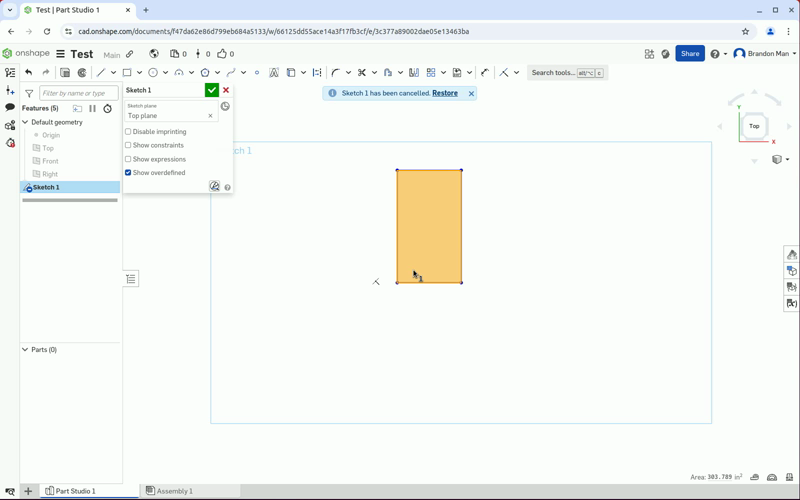
mouse_move(73, 352)
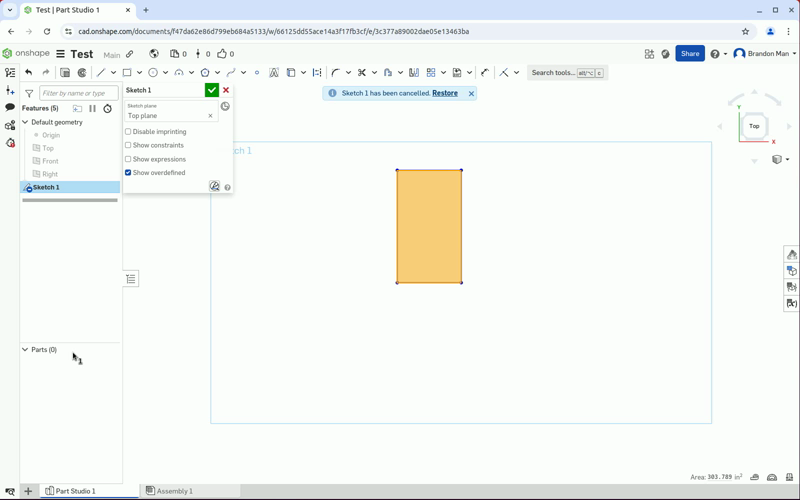
key(shift+y)
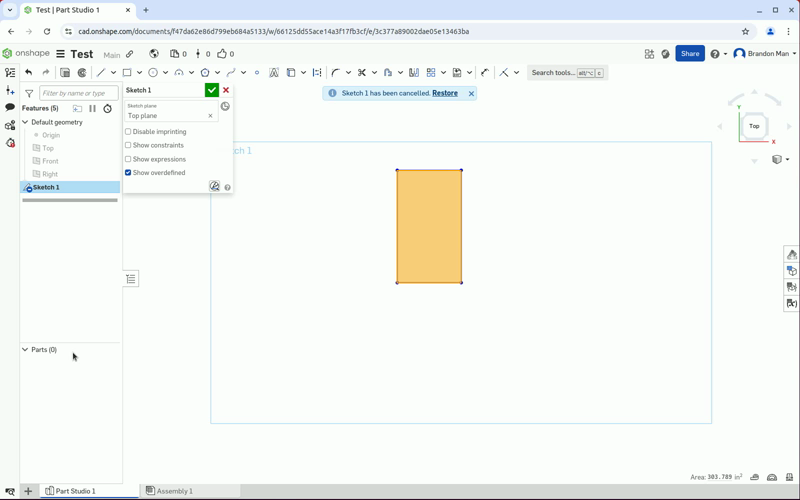
key(shift+e)
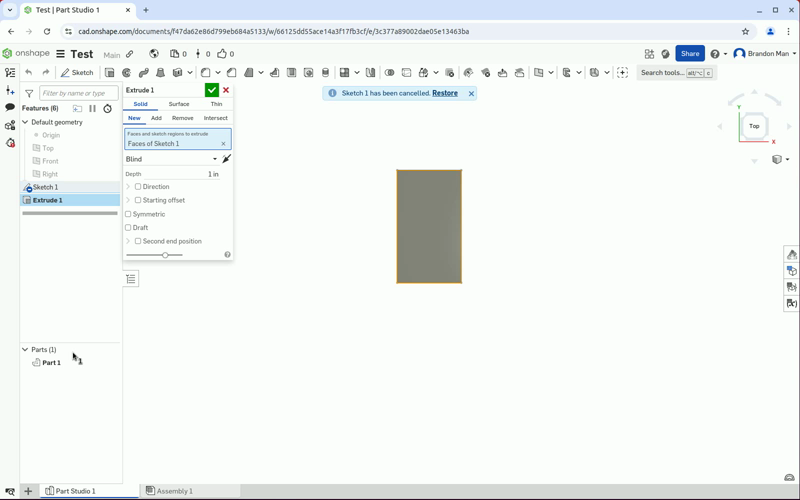
mouse_move(143, 106)
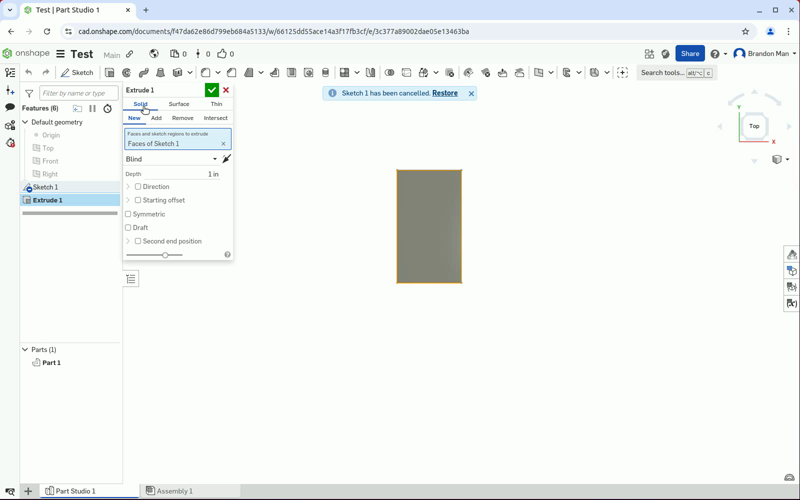
click(143, 106)
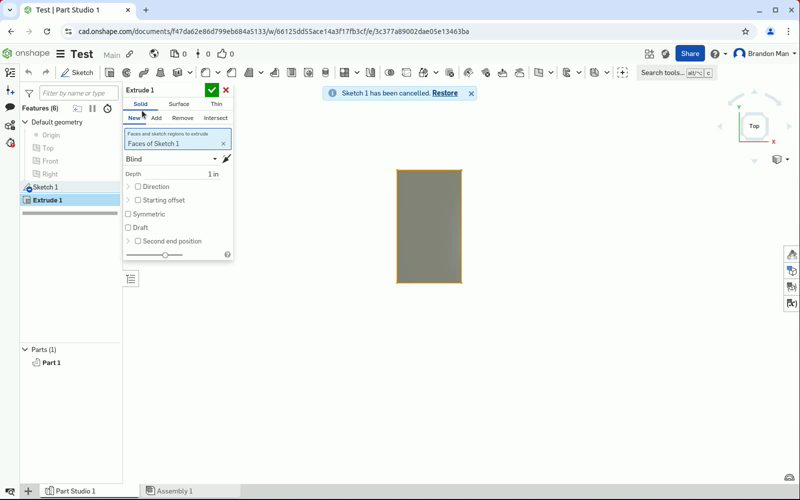
mouse_move(137, 120)
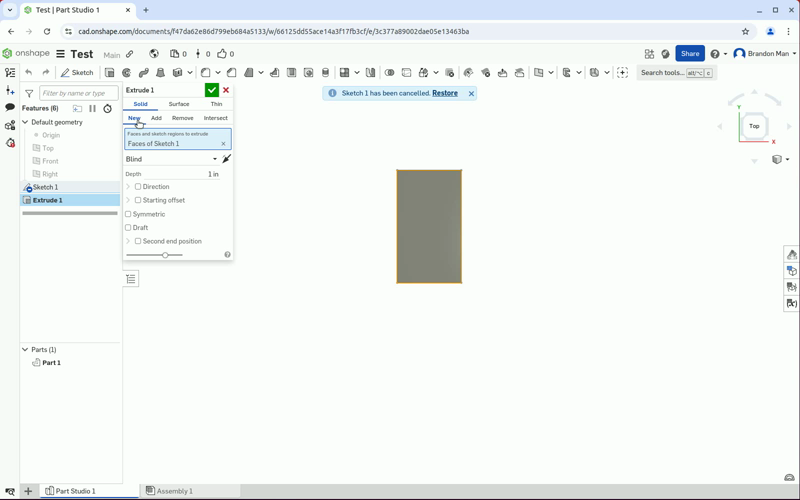
click(137, 120)
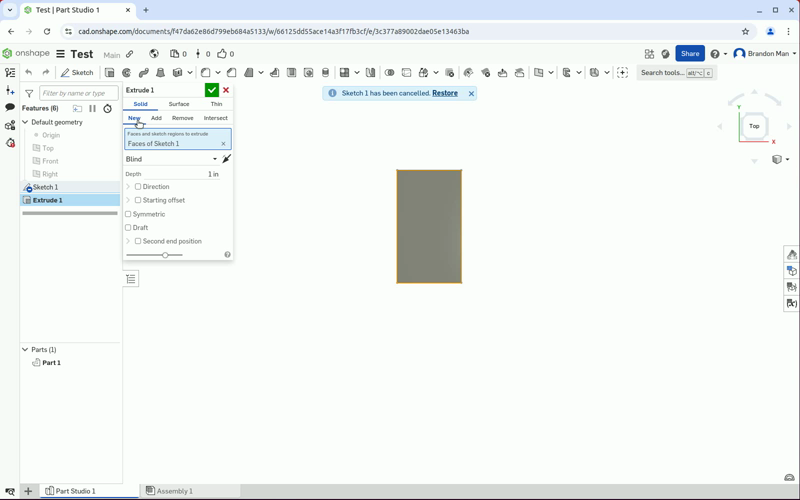
key(tab, 4)
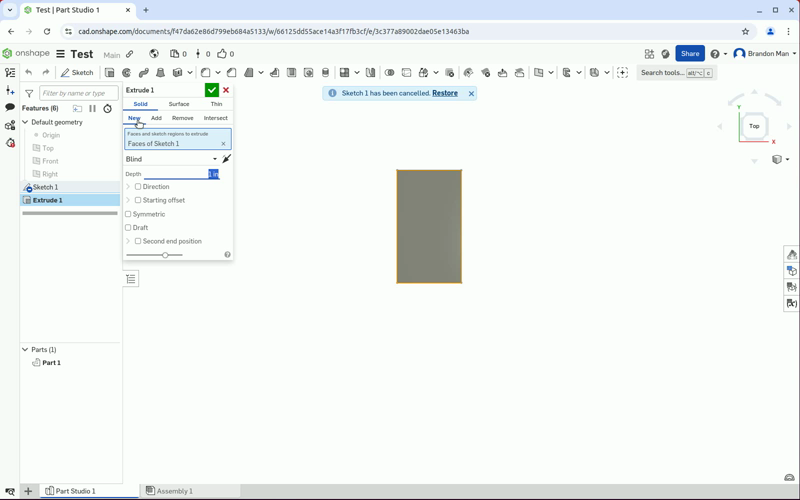
text(6.74)
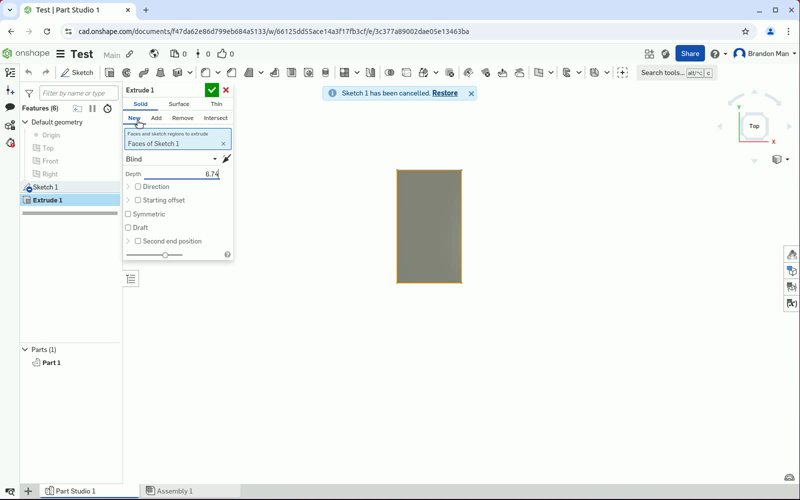
key(enter)
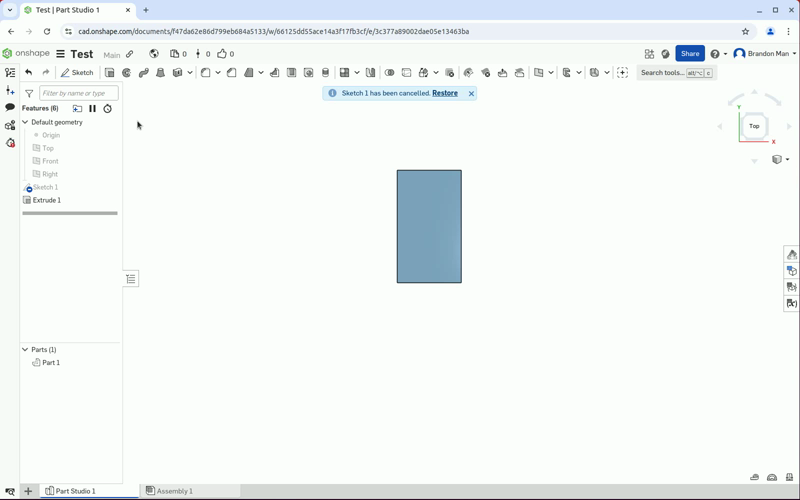
key(shift+h)
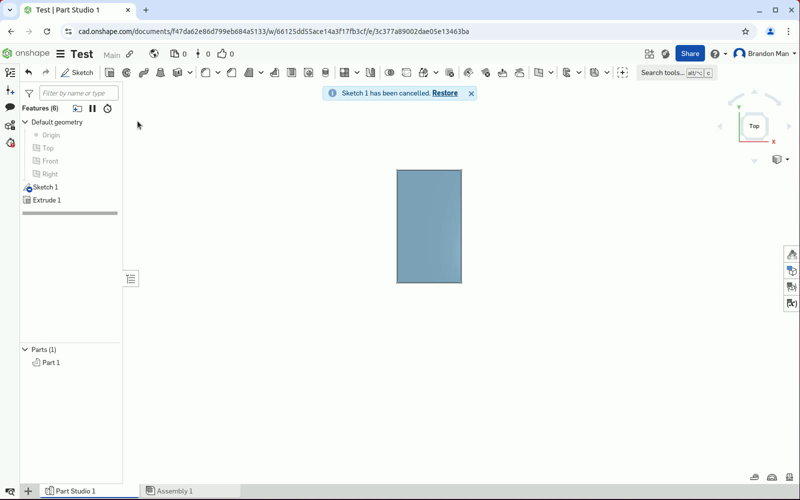
key(shift+h)
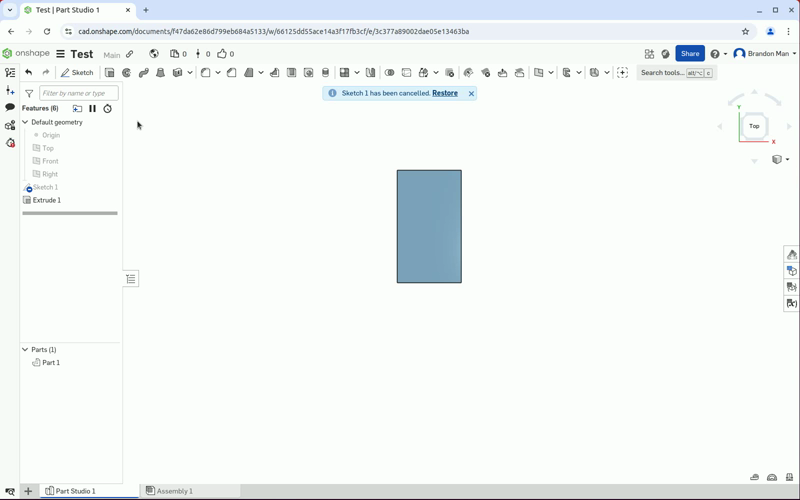
mouse_move(73, 189)
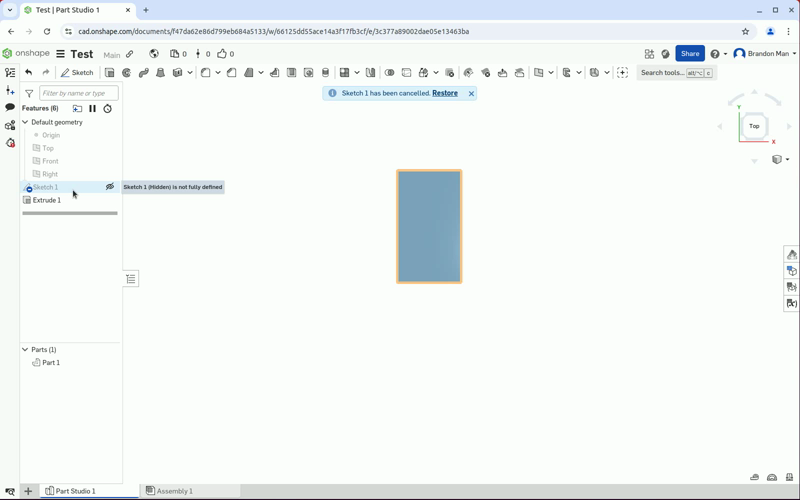
click(73, 189)
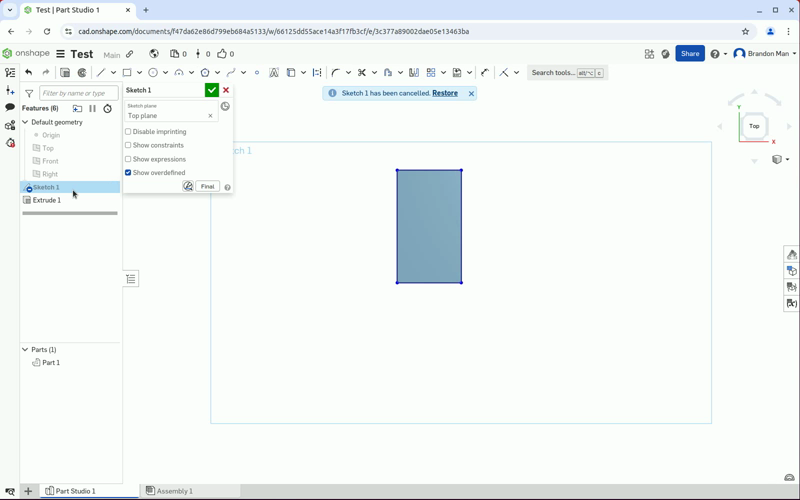
mouse_move(229, 92)
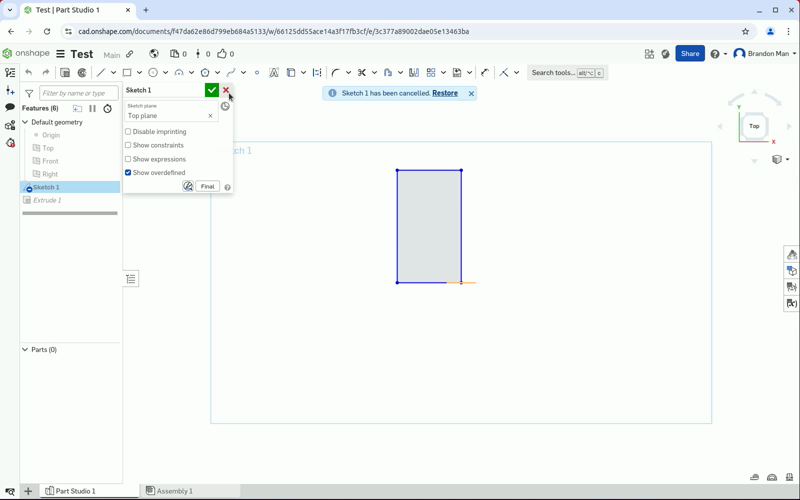
click(229, 92)
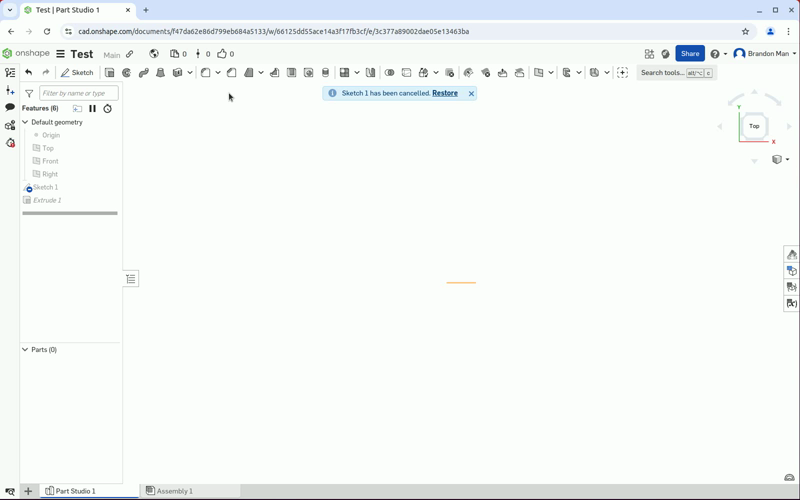
mouse_move(73, 352)
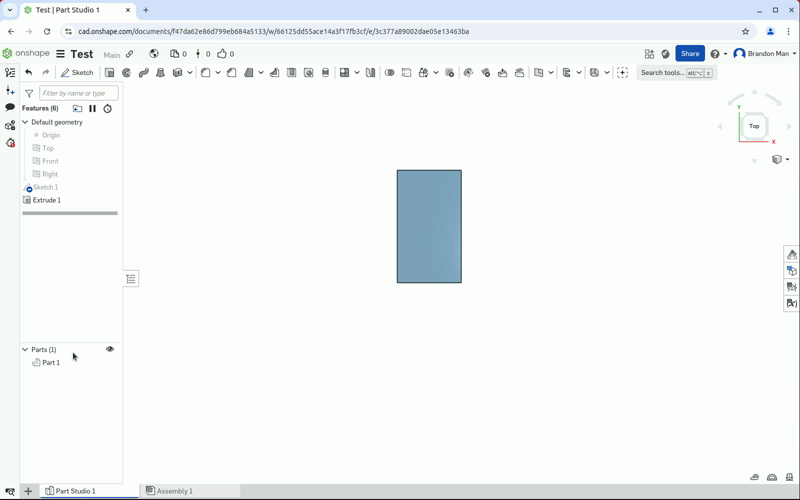
key(y)
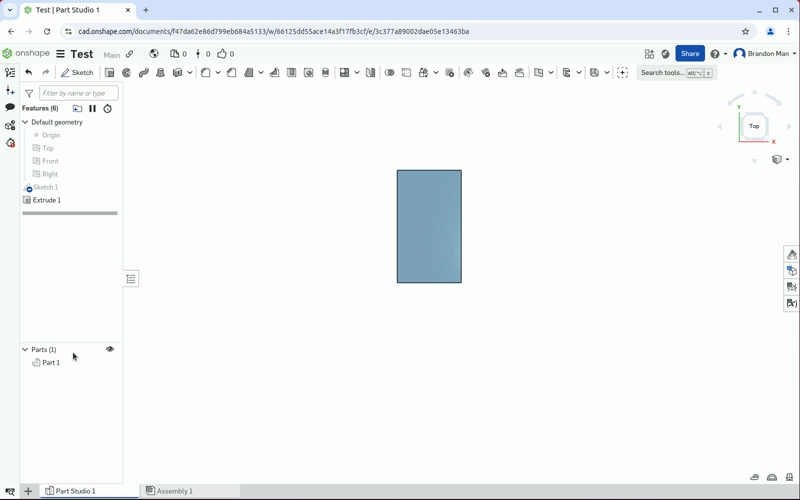
key(shift+p)
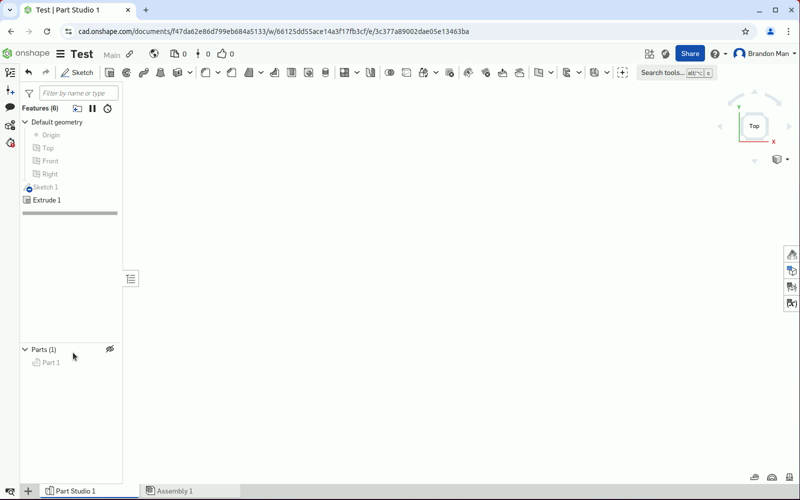
key(space)
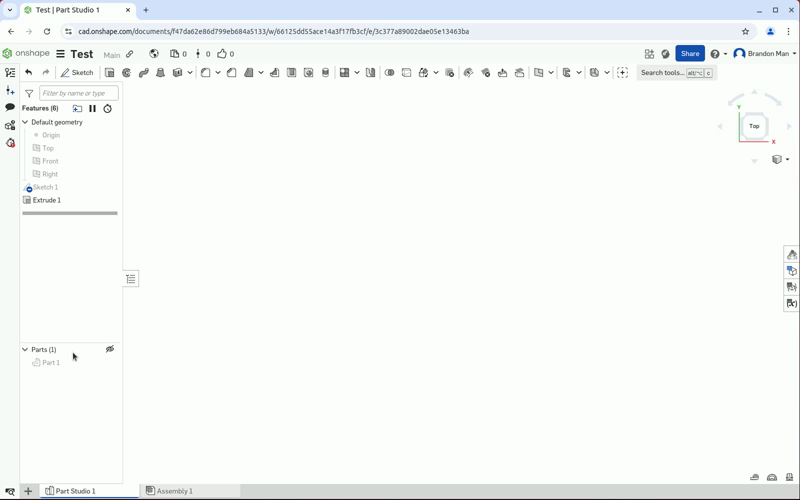
key_down(shift)
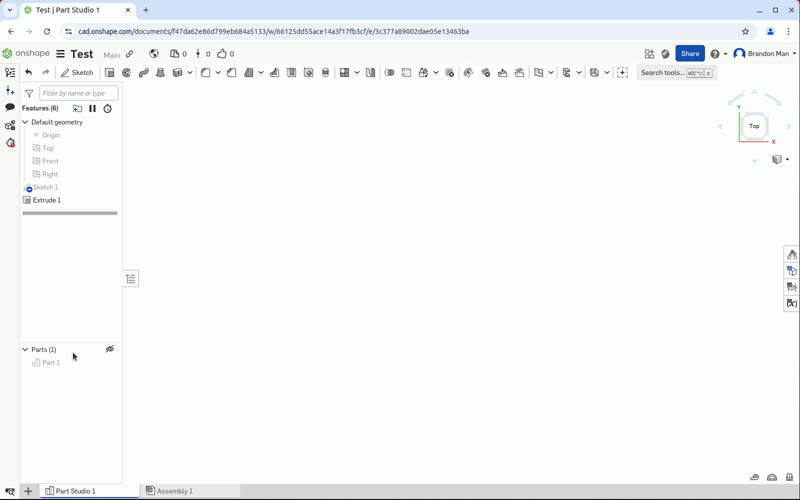
key(up)
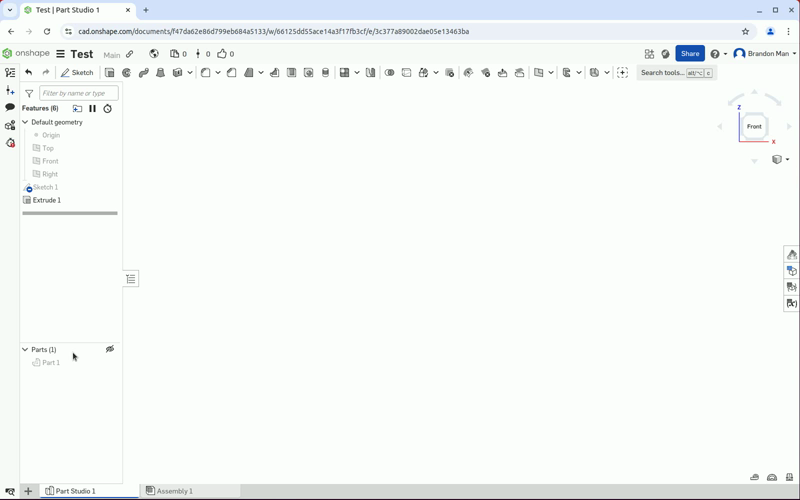
key_up(shift)
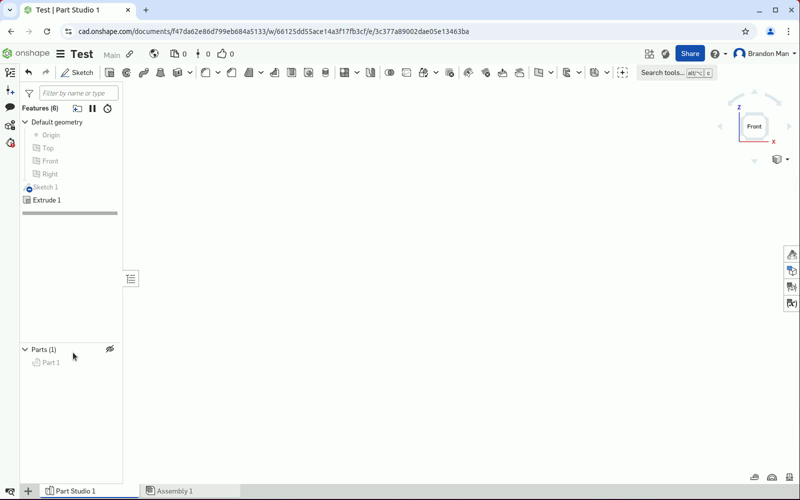
key(space)
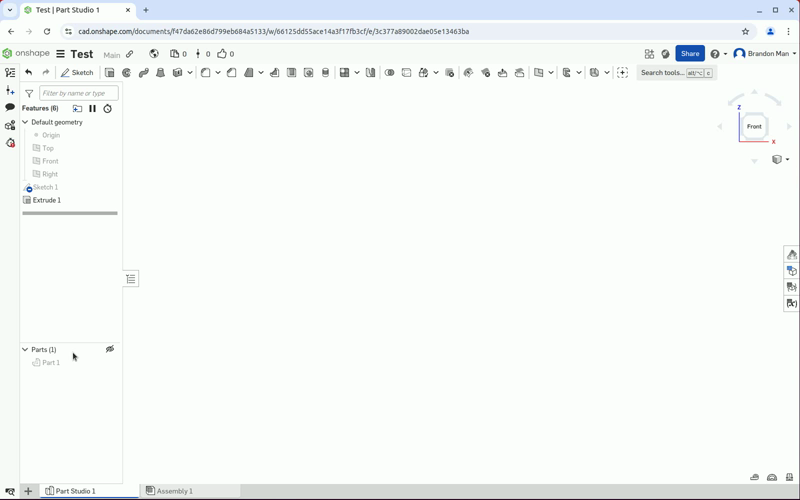
key_down(shift)
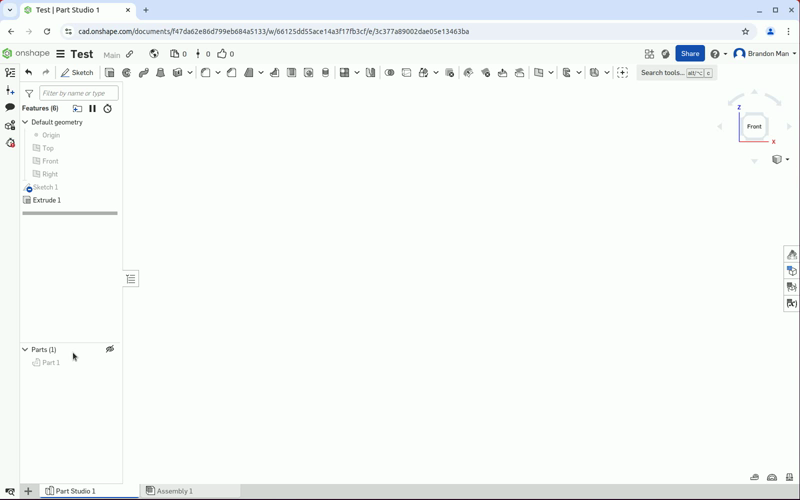
key(left)
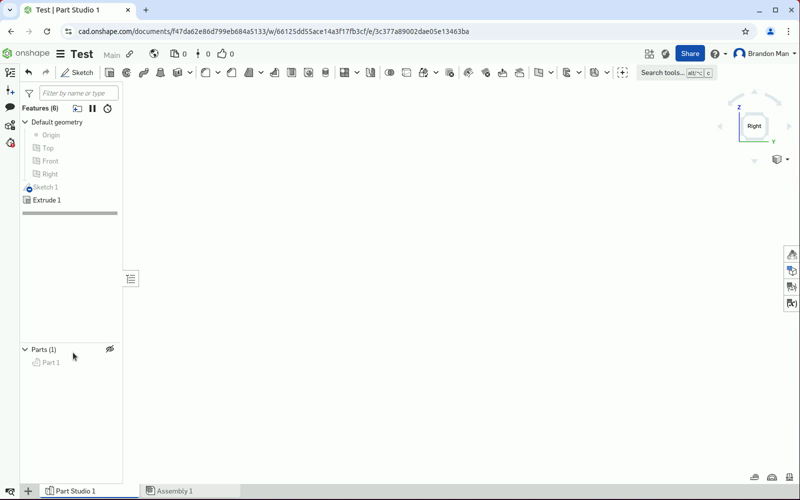
key_up(shift)
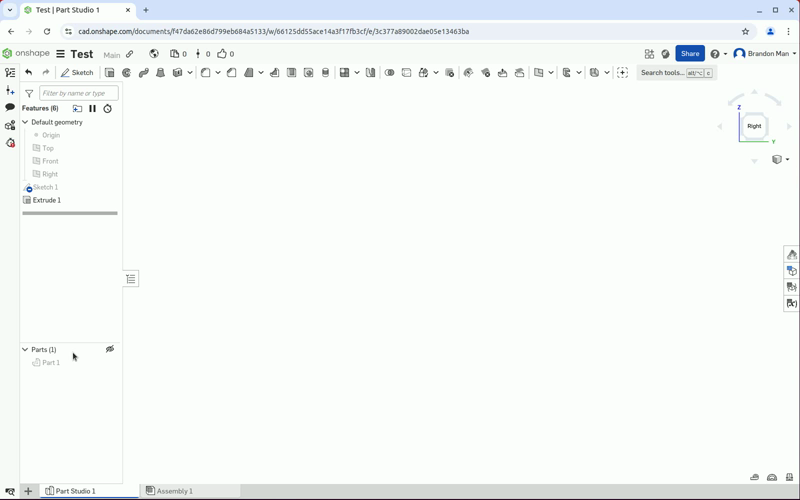
mouse_move(73, 352)
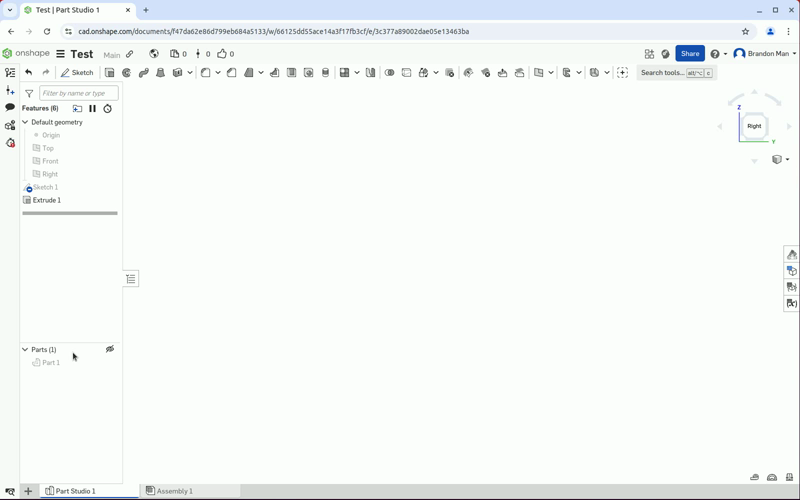
key(shift+y)
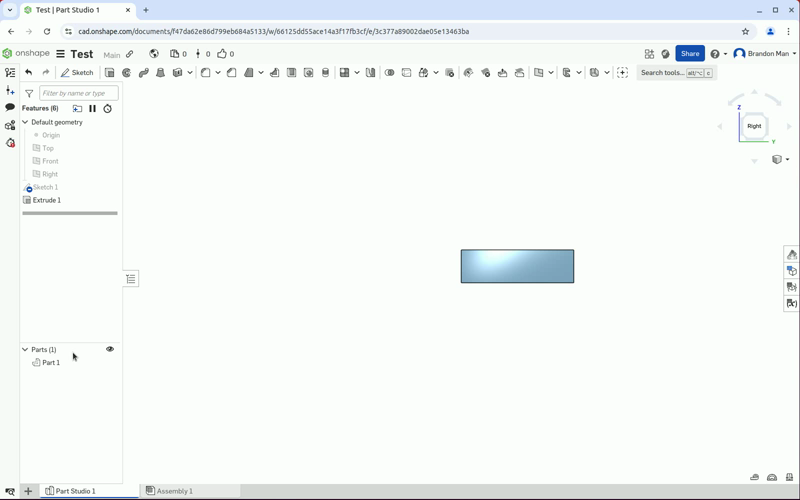
mouse_move(541, 75)
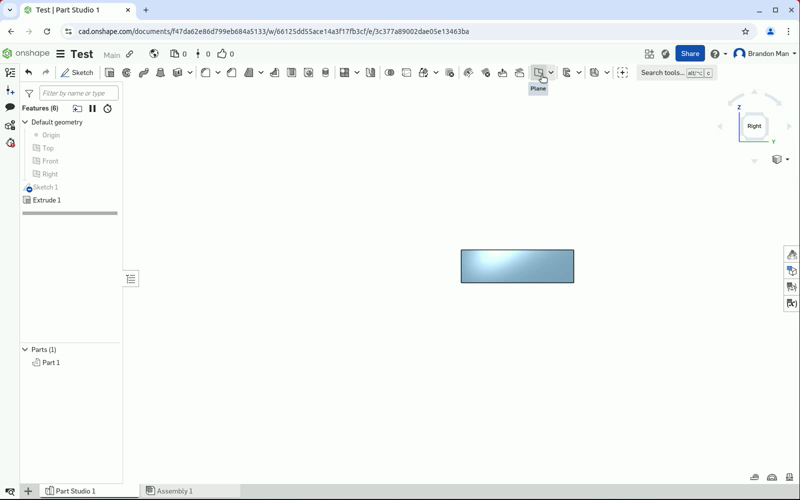
click(541, 75)
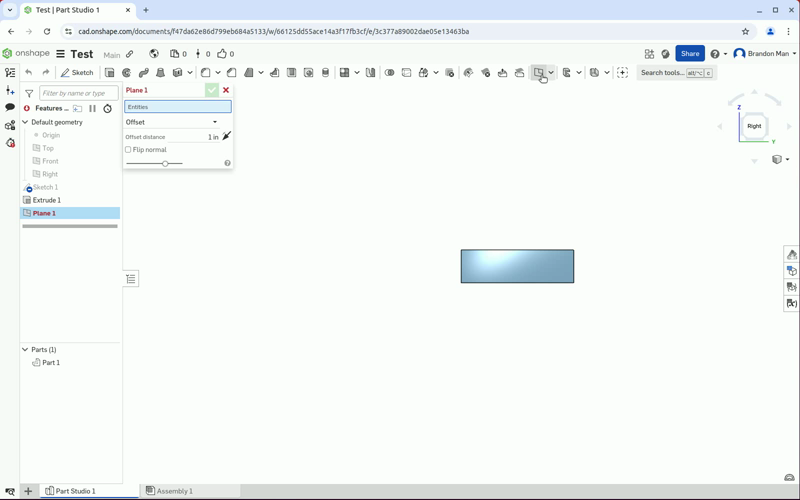
mouse_move(73, 176)
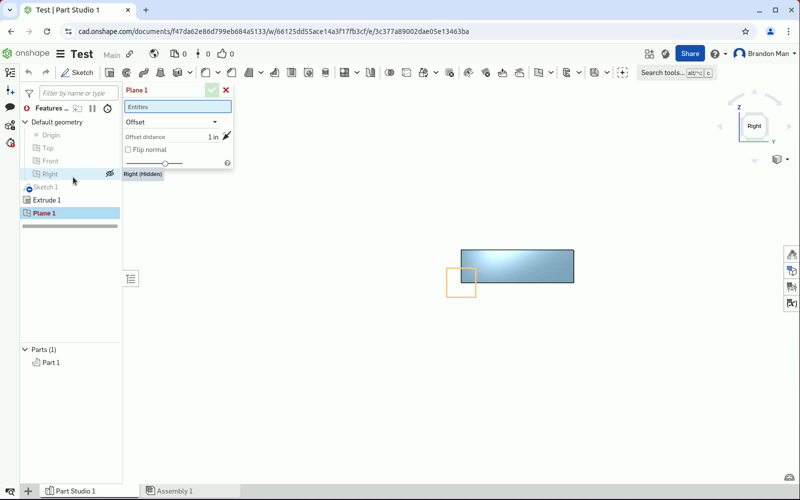
click(73, 176)
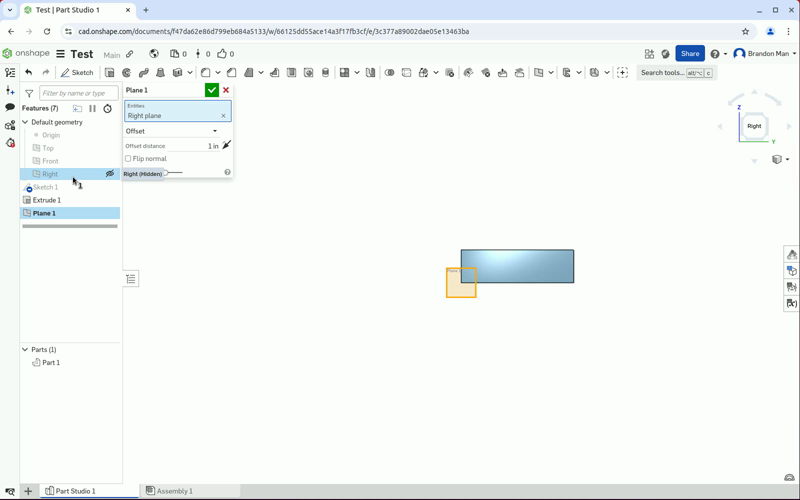
key(tab, 2)
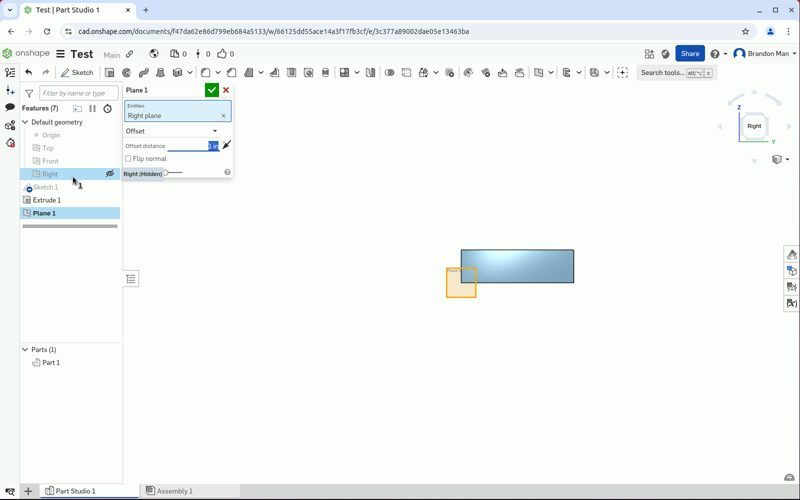
text(13.002)
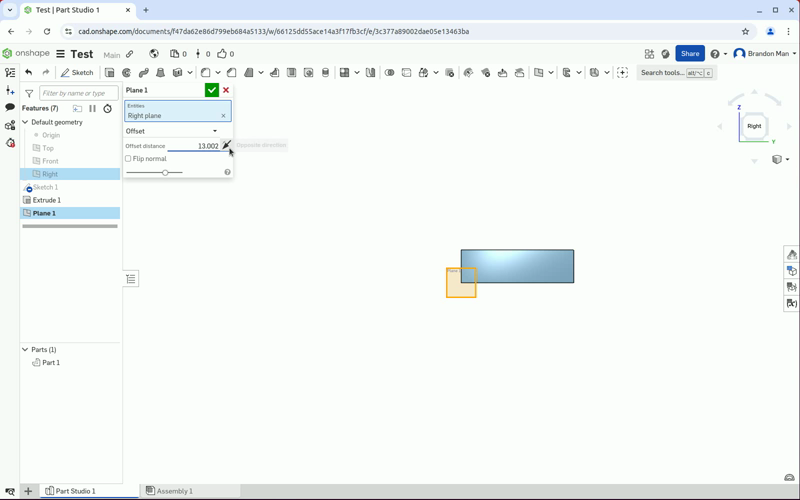
mouse_move(229, 147)
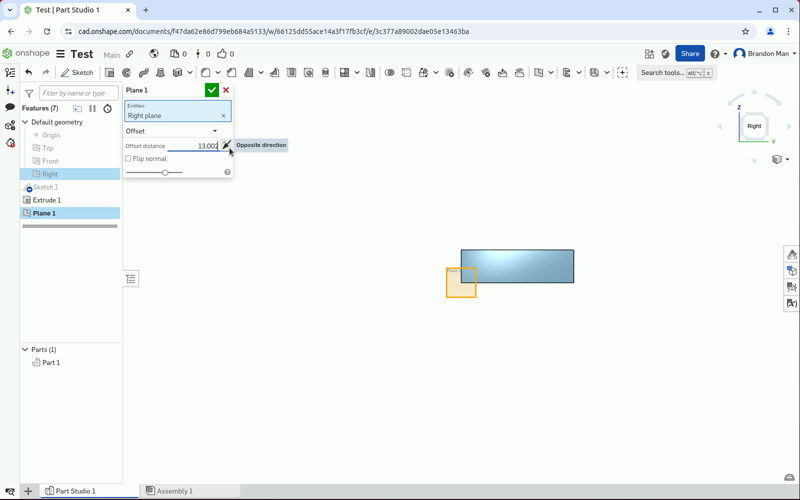
click(229, 147)
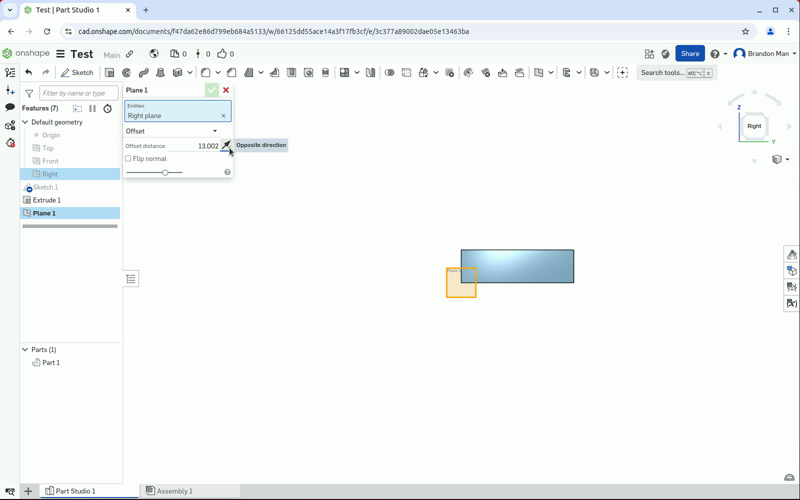
key(enter, 2)
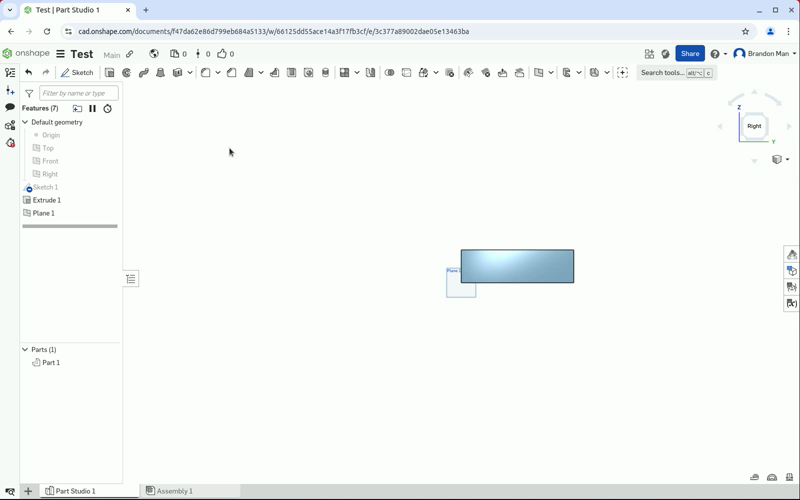
key(shift+s)
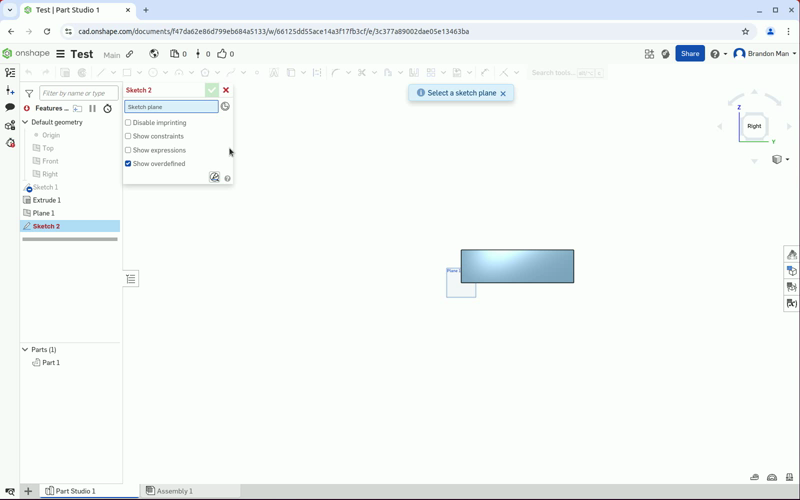
mouse_move(73, 215)
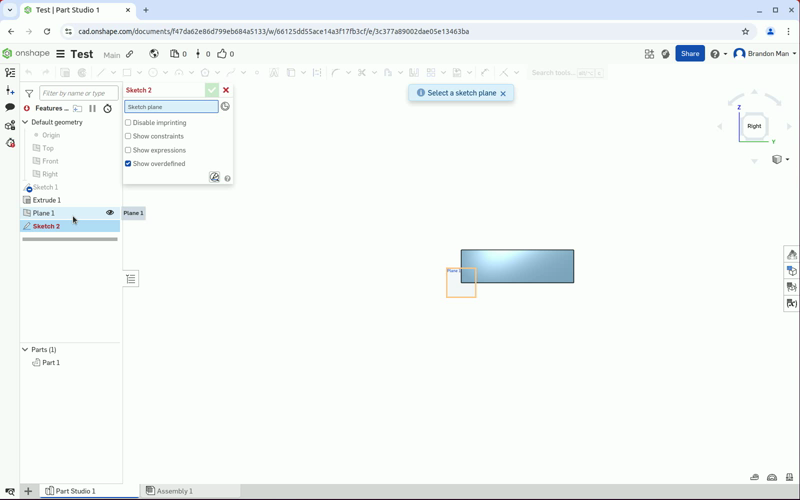
click(73, 215)
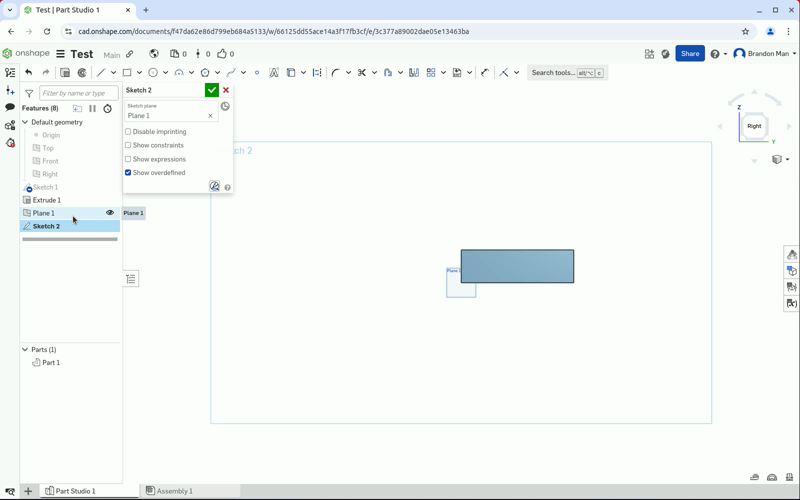
mouse_move(73, 352)
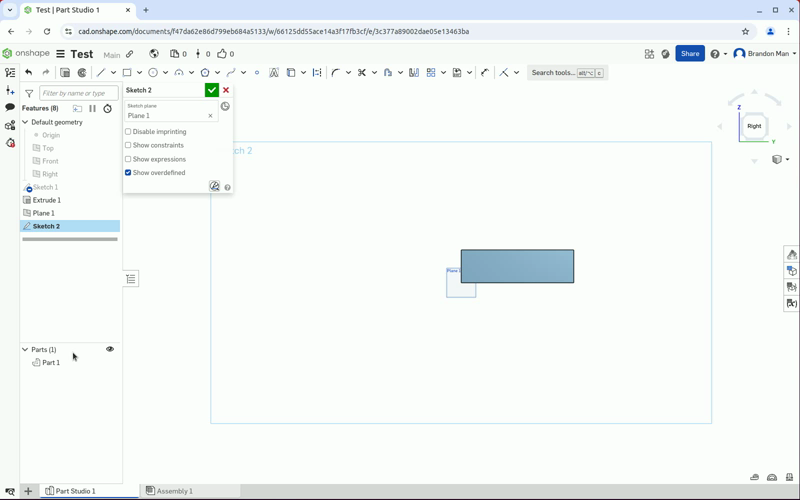
key(y)
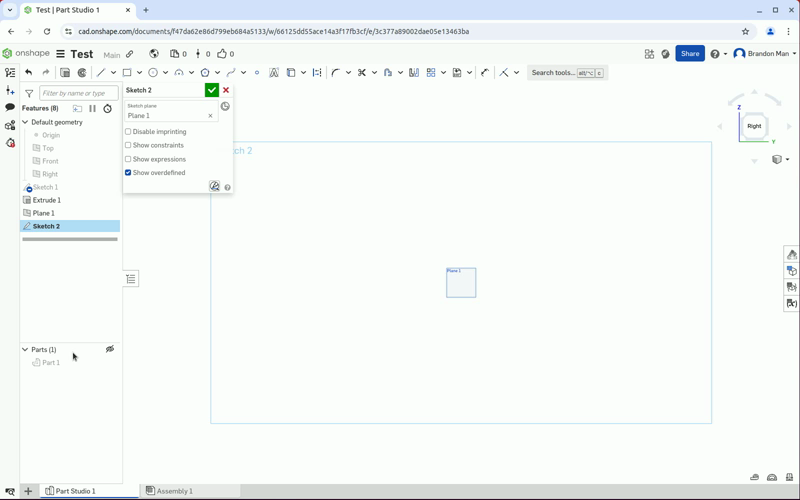
key(l)
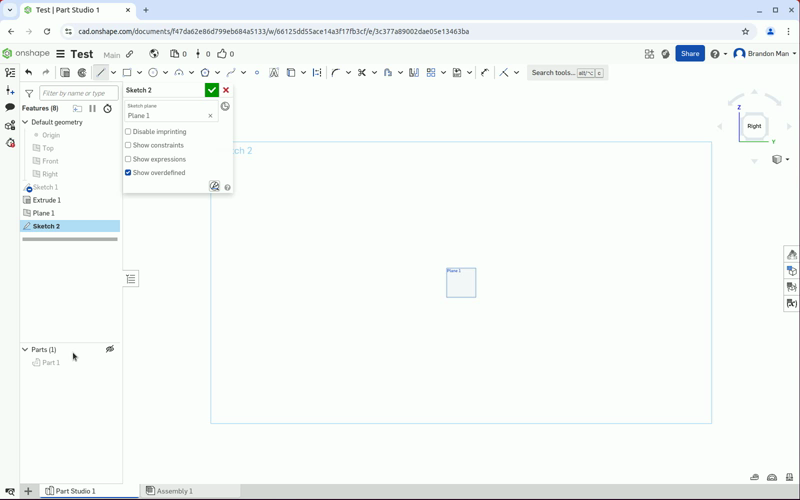
key_down(shift)
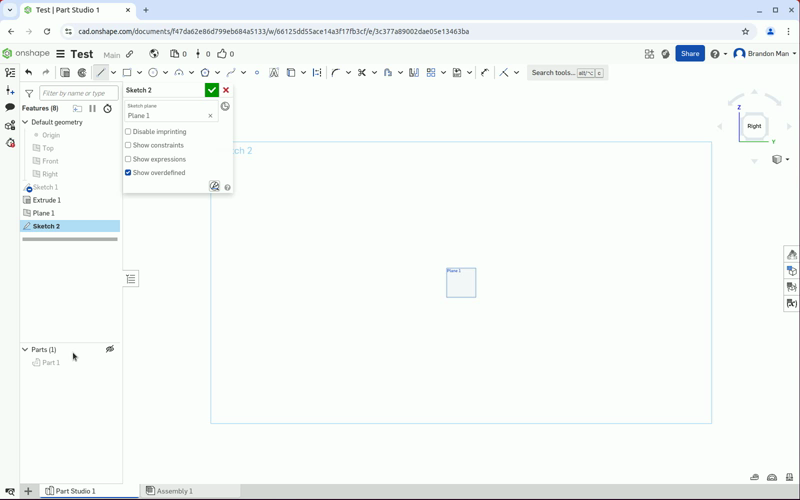
mouse_move(477, 273)
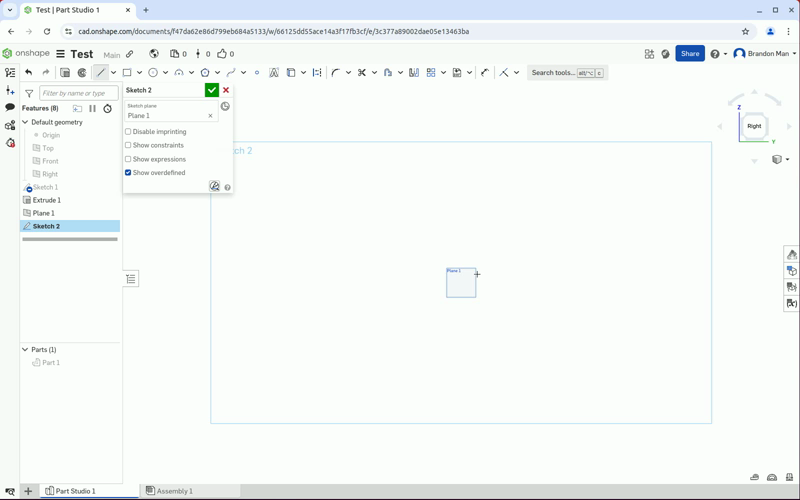
click(477, 273)
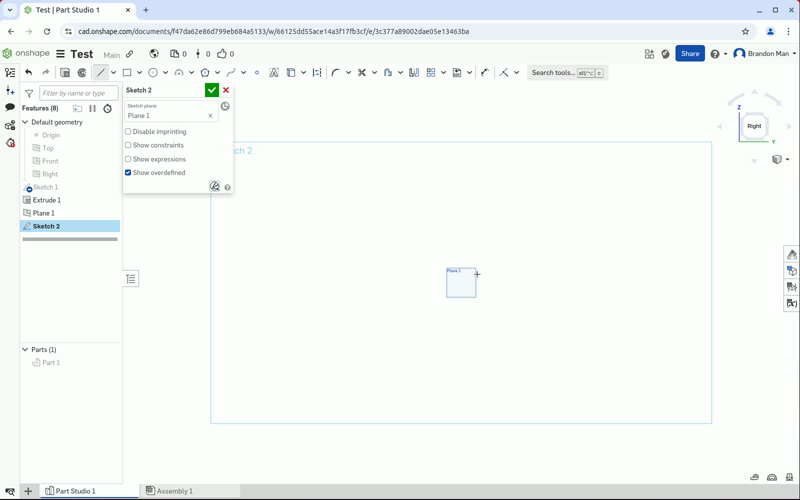
key_up(shift)
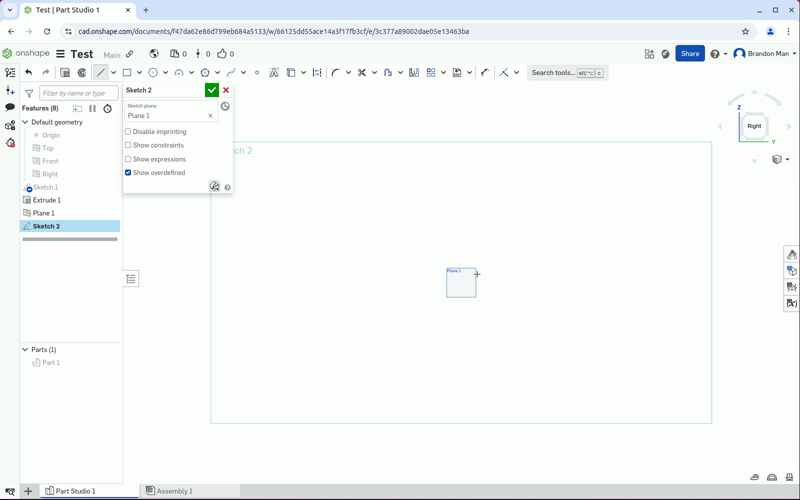
key_down(shift)
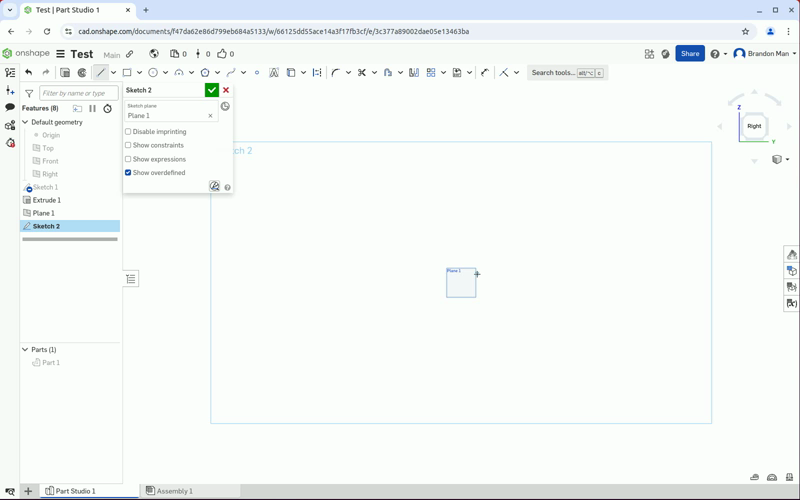
mouse_move(558, 273)
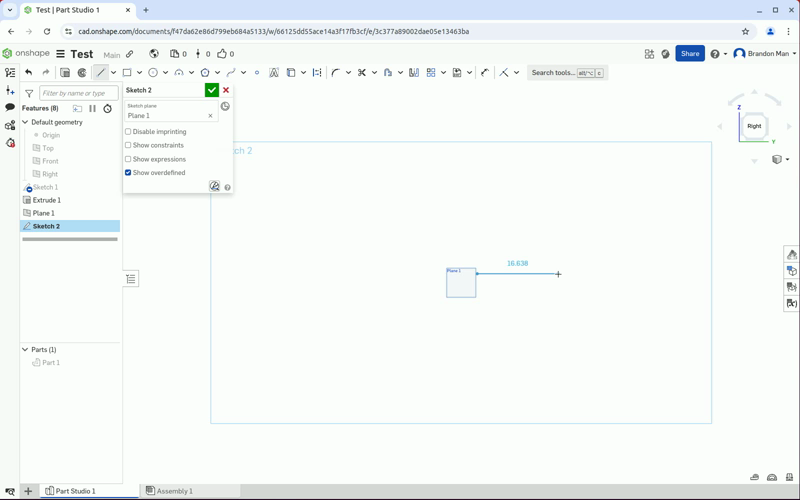
click(558, 273)
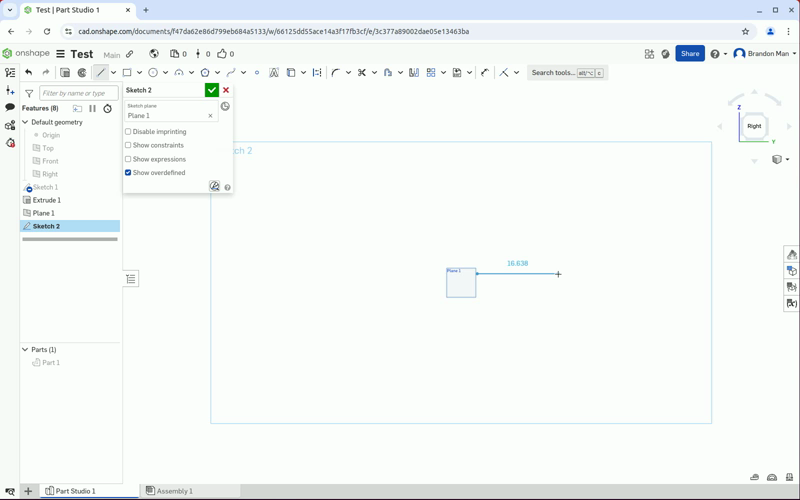
key_up(shift)
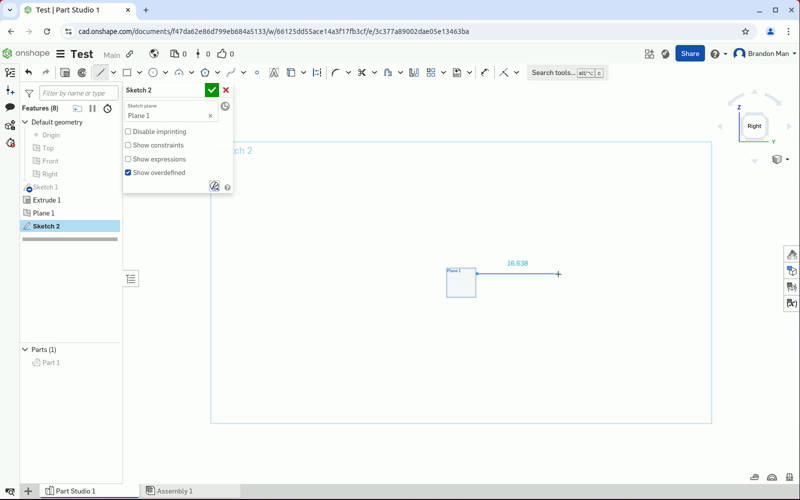
key_down(shift)
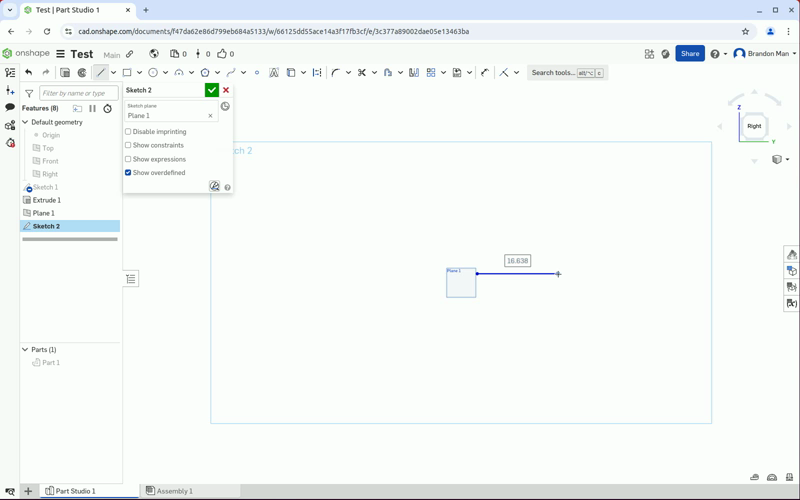
mouse_move(588, 273)
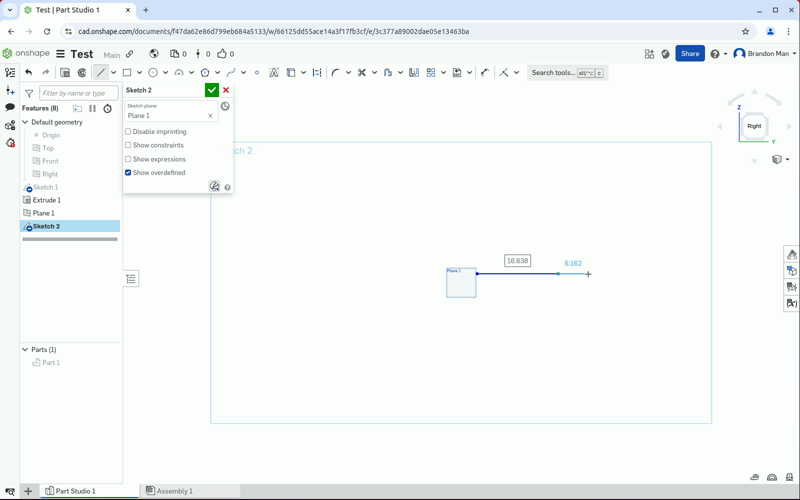
mouse_move(558, 269)
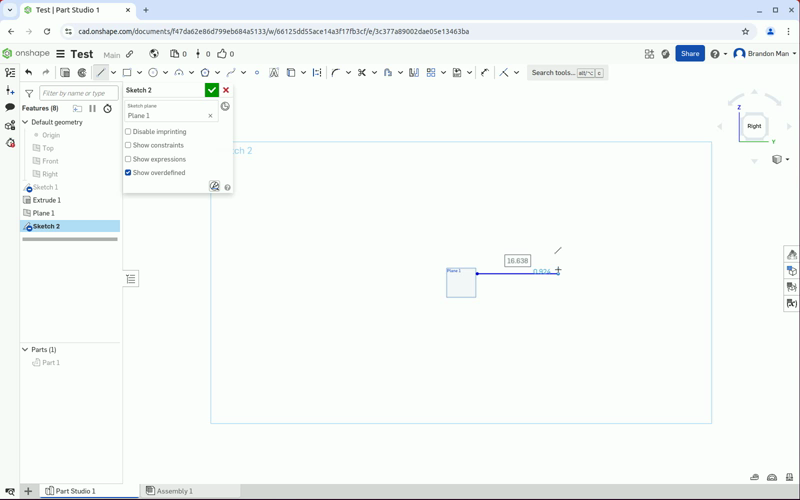
scroll(6)
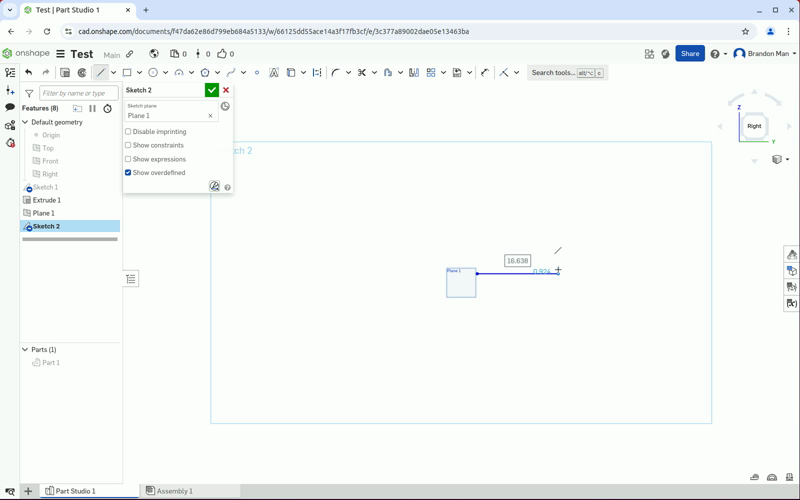
scroll(6)
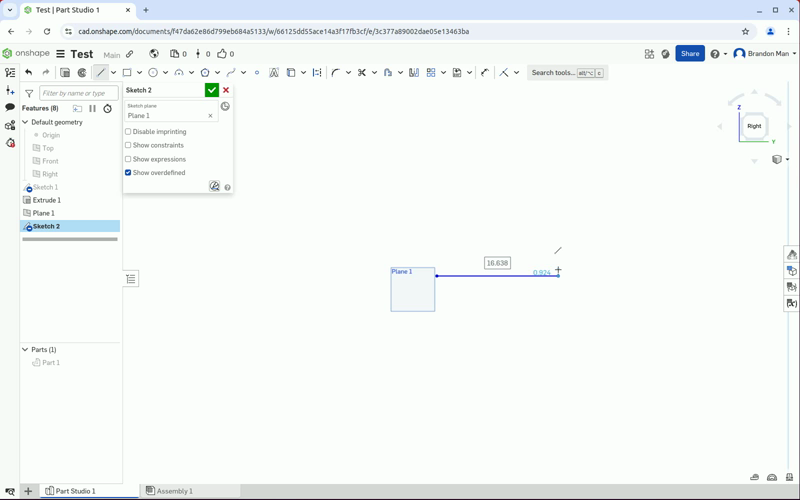
scroll(6)
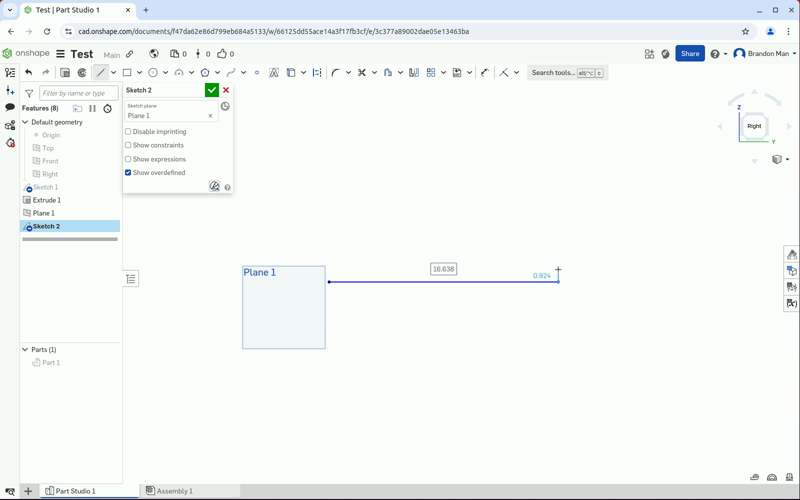
scroll(6)
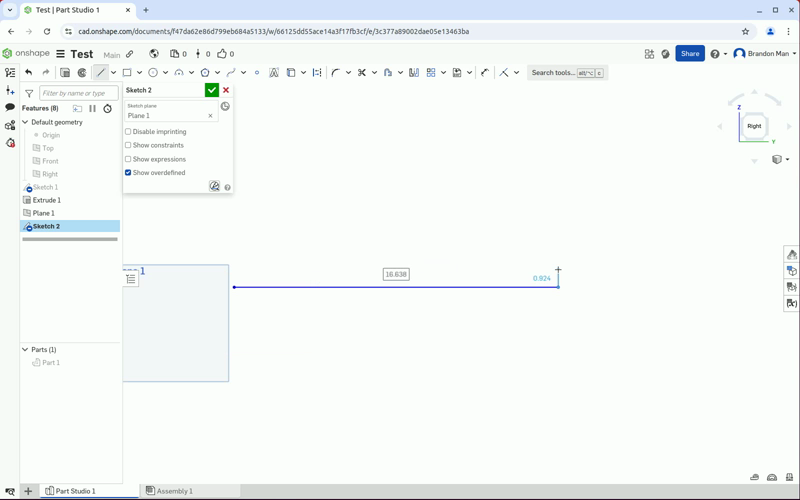
scroll(6)
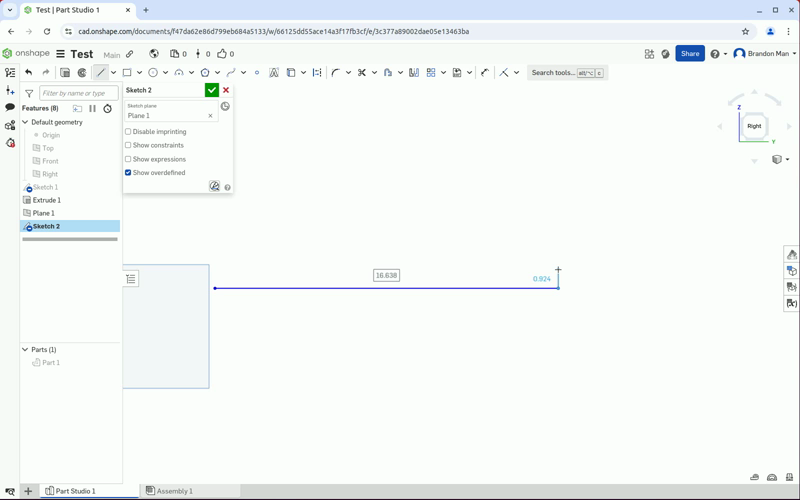
scroll(6)
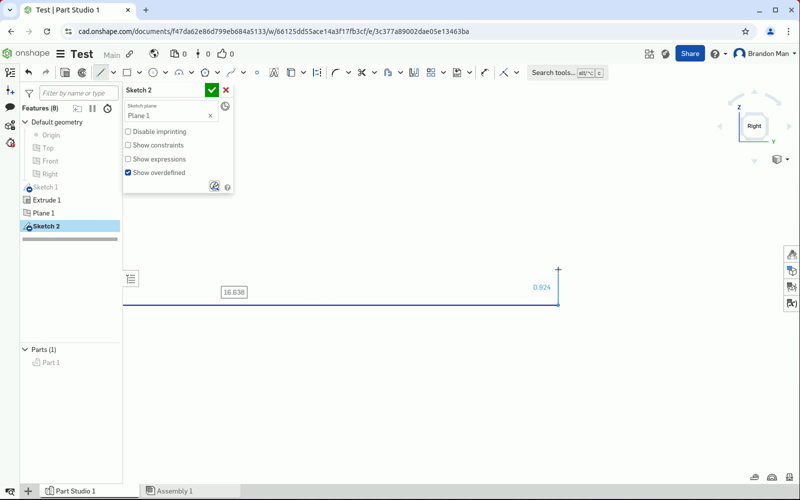
scroll(6)
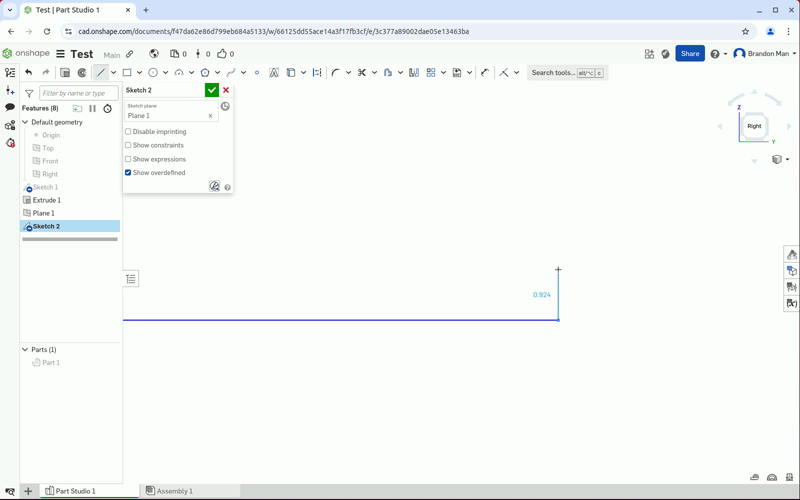
click(558, 269)
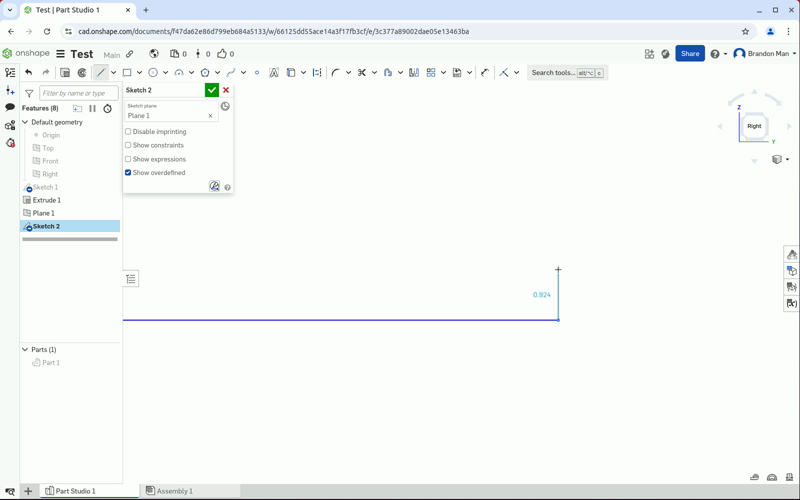
scroll(-6)
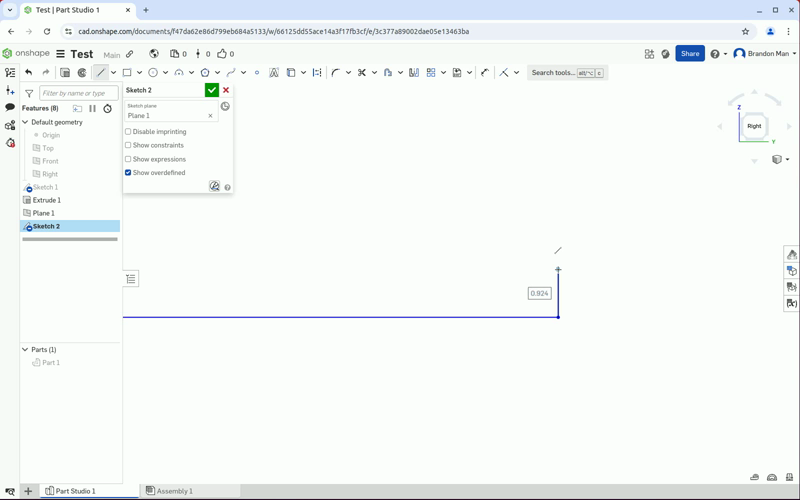
scroll(-6)
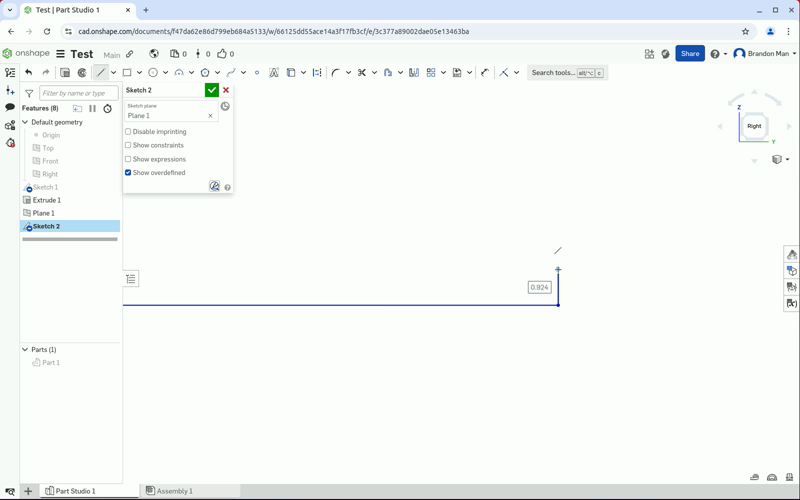
scroll(-6)
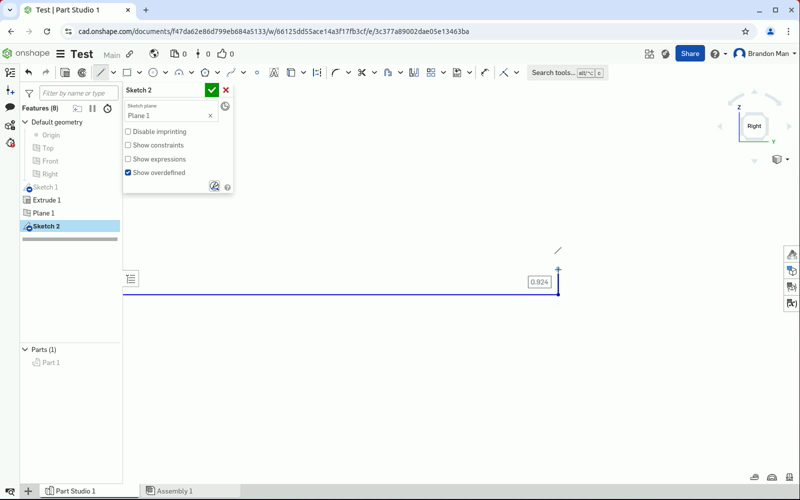
scroll(-6)
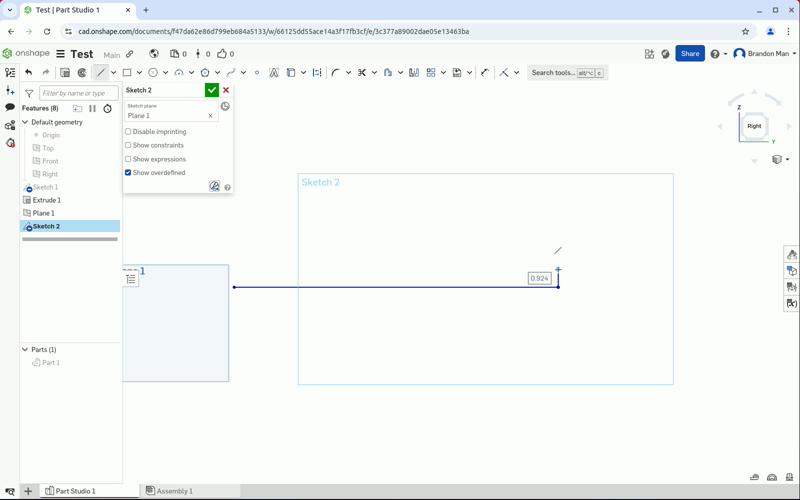
scroll(-6)
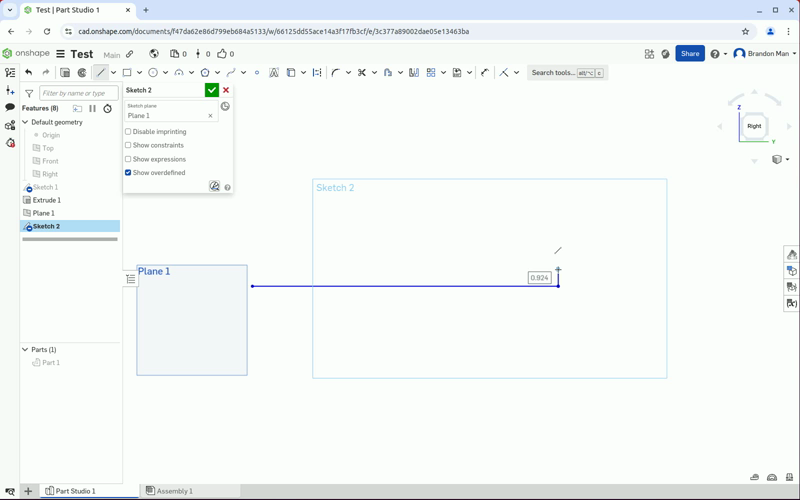
scroll(-6)
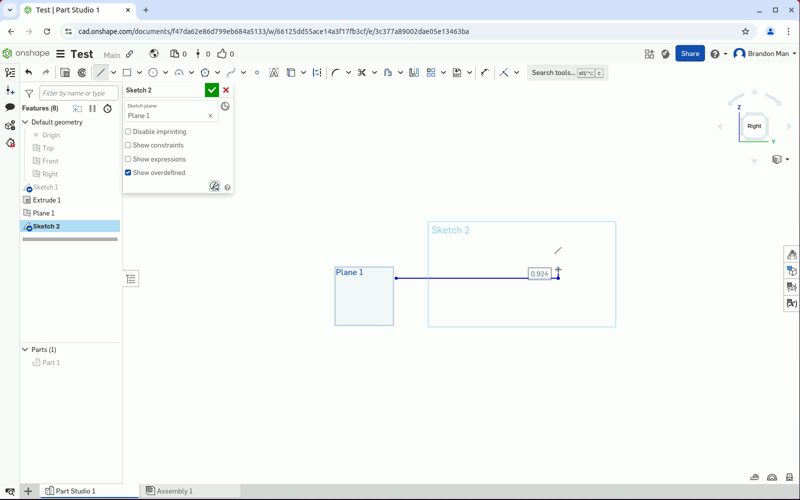
scroll(-6)
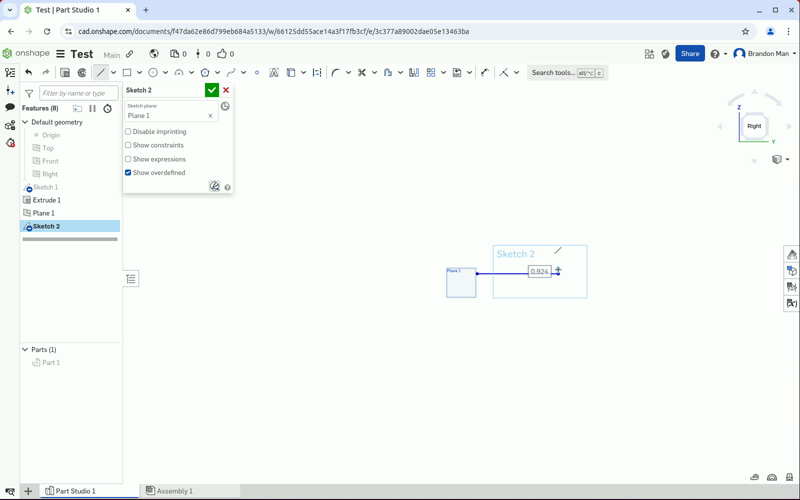
key_up(shift)
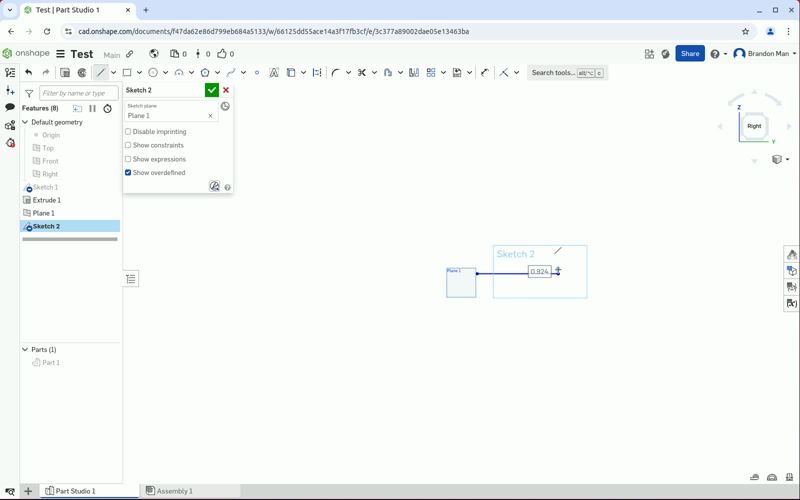
key_down(shift)
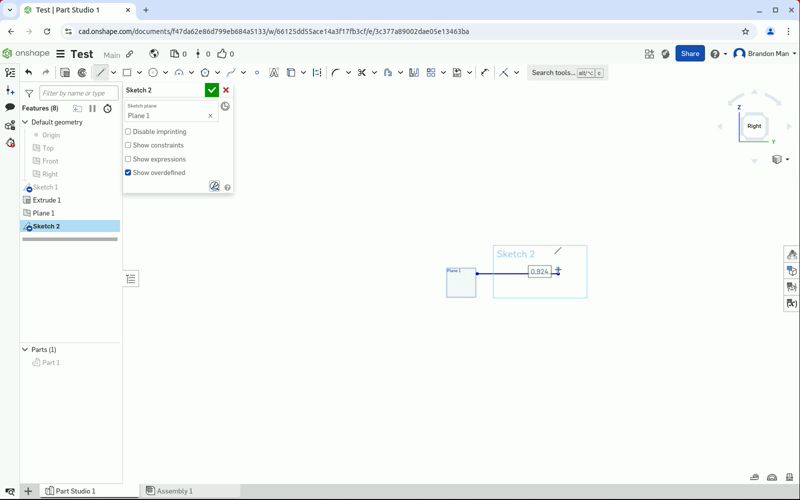
mouse_move(588, 269)
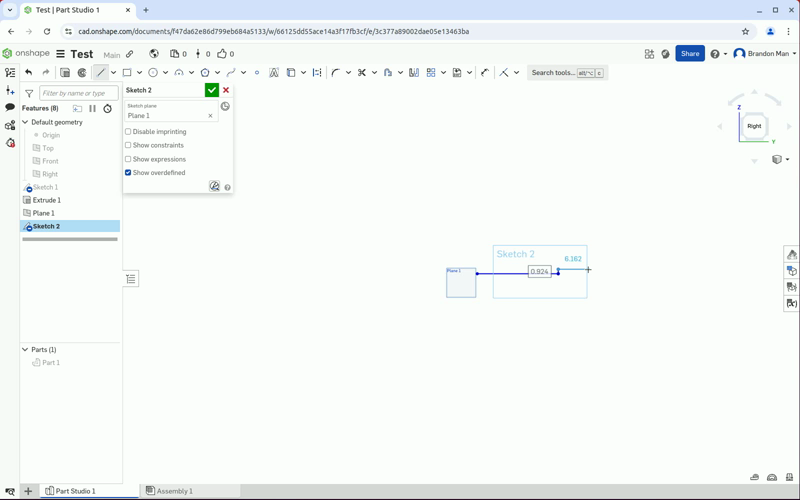
mouse_move(555, 269)
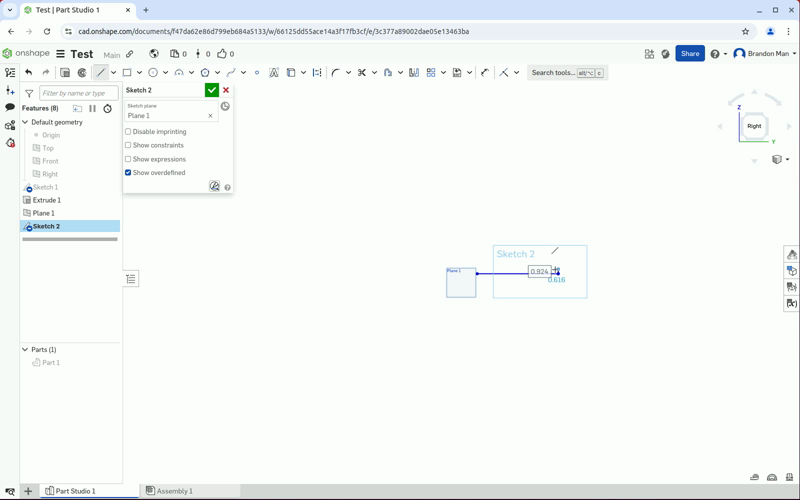
scroll(6)
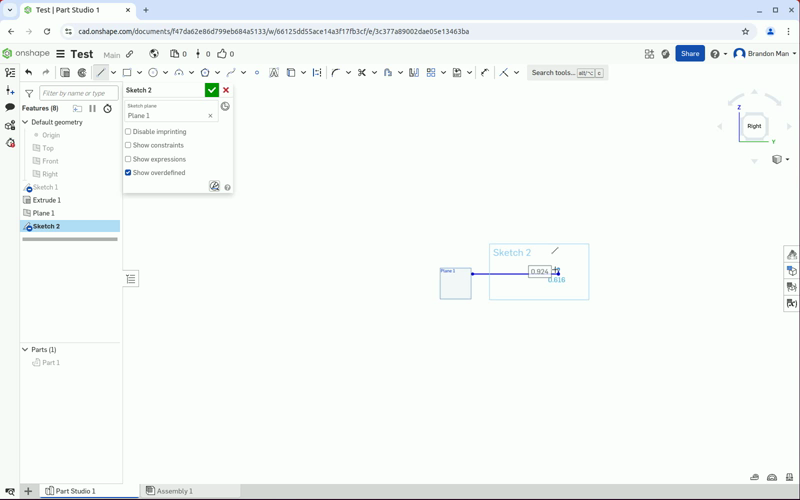
scroll(6)
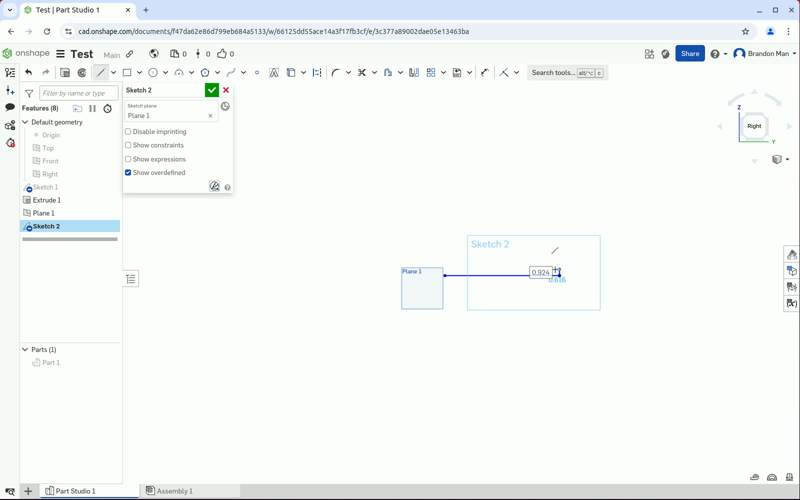
scroll(6)
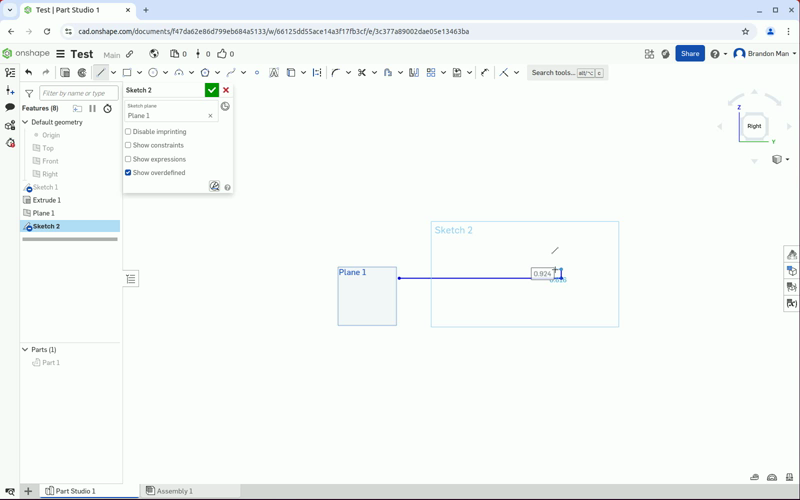
scroll(6)
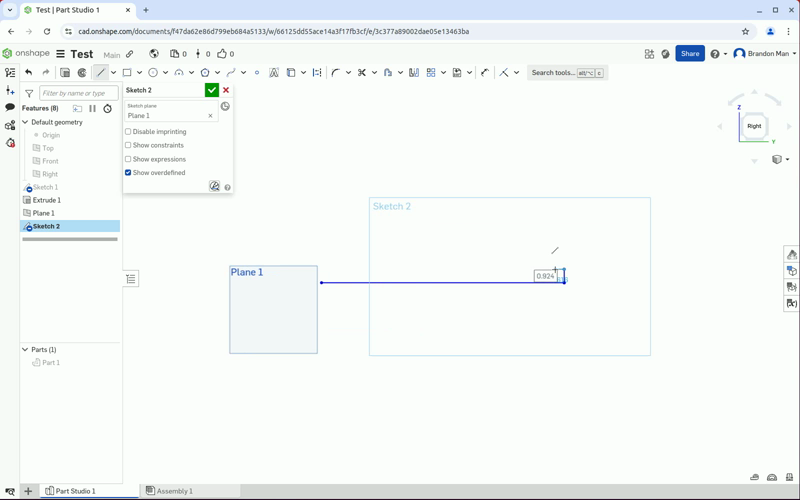
scroll(6)
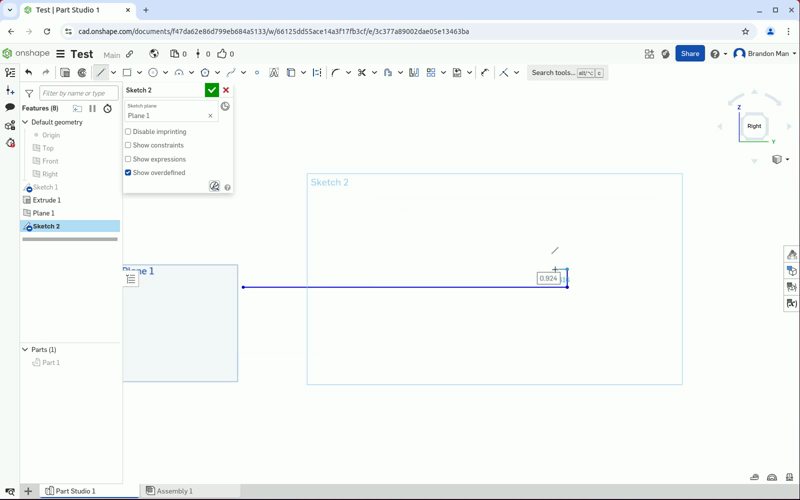
scroll(6)
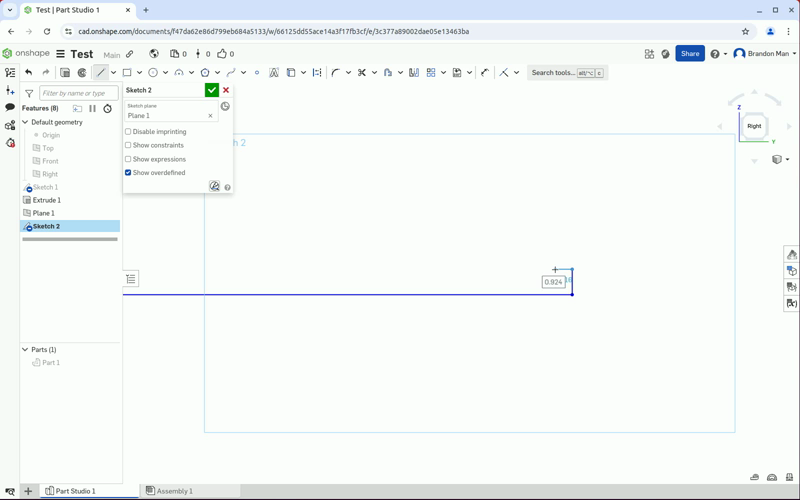
scroll(6)
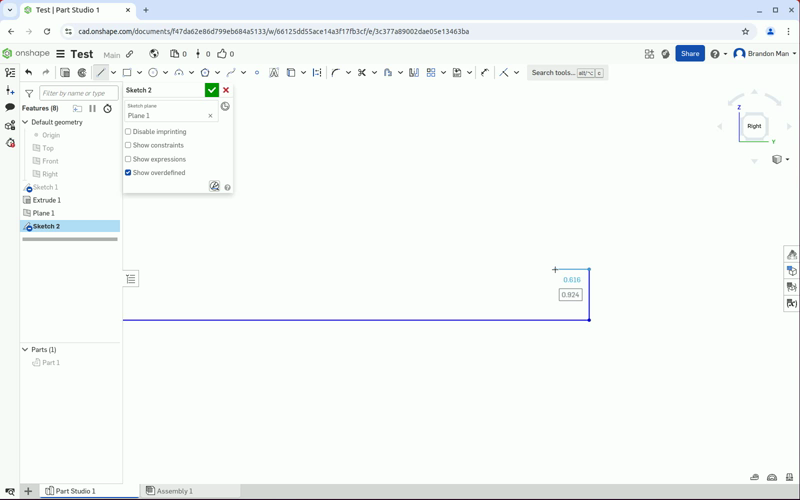
click(555, 269)
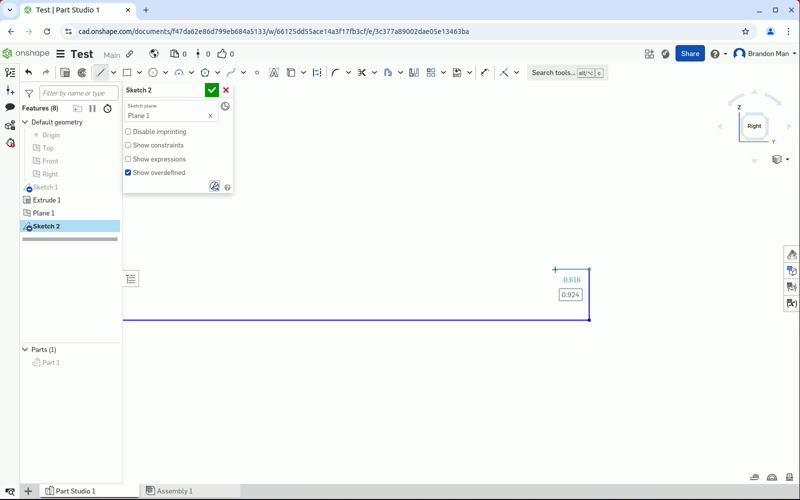
scroll(-6)
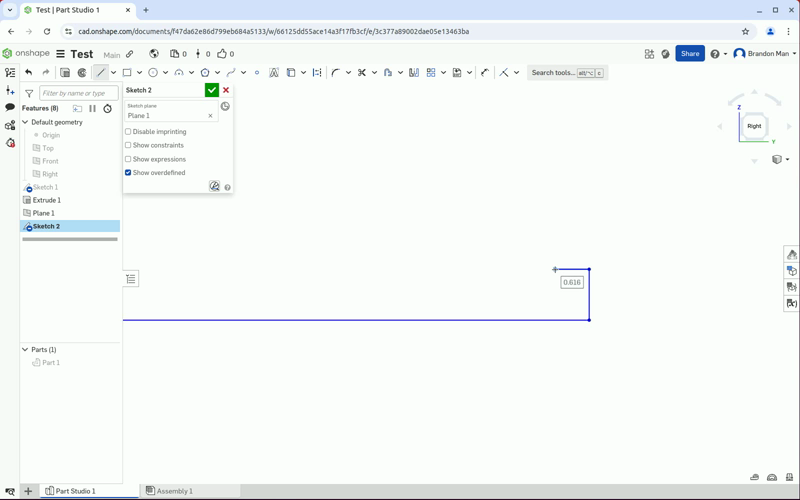
scroll(-6)
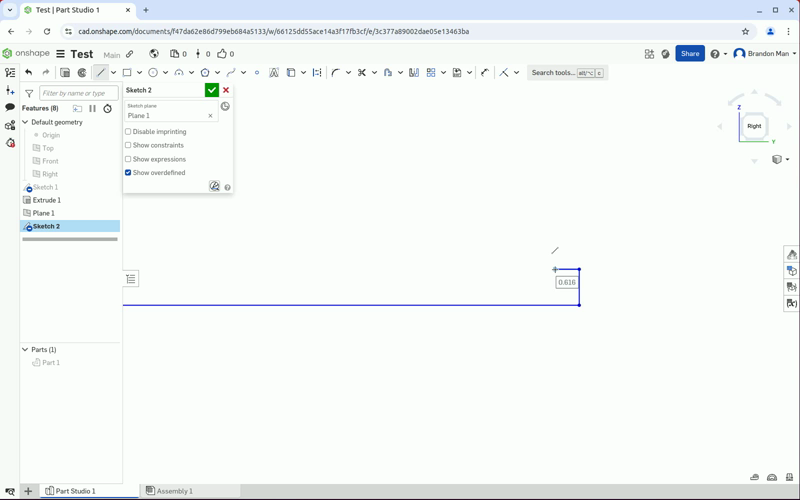
scroll(-6)
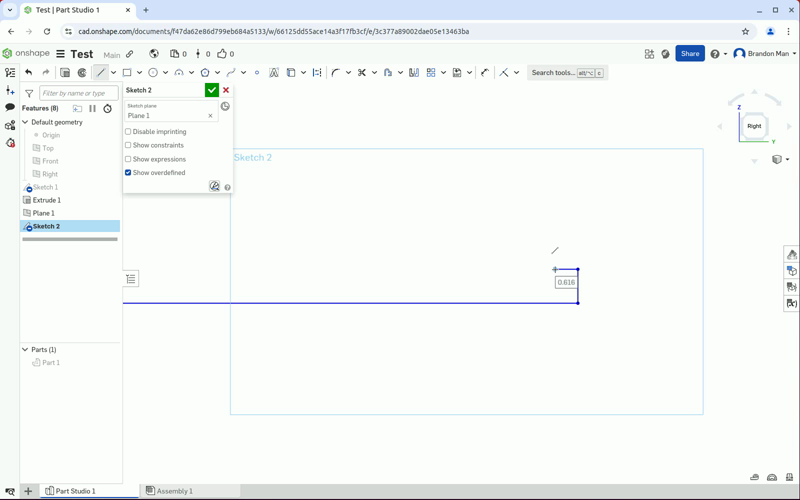
scroll(-6)
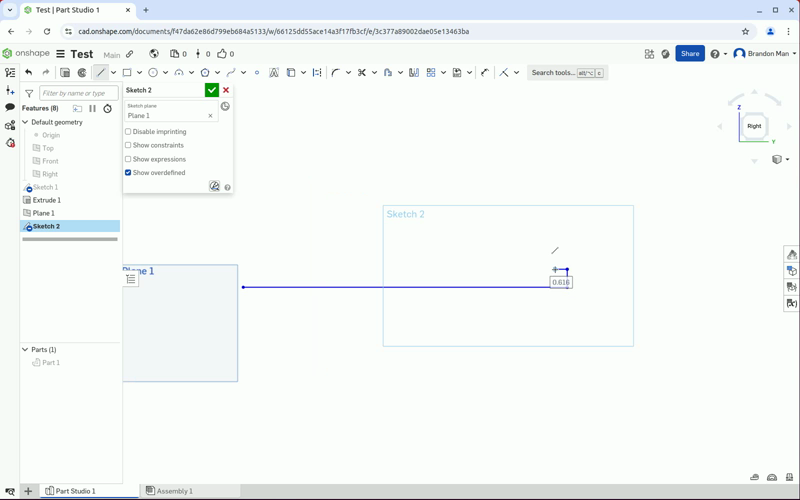
scroll(-6)
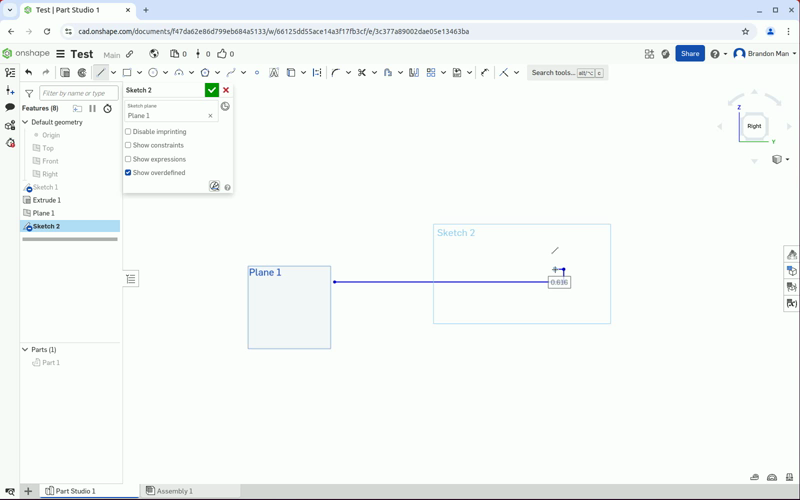
scroll(-6)
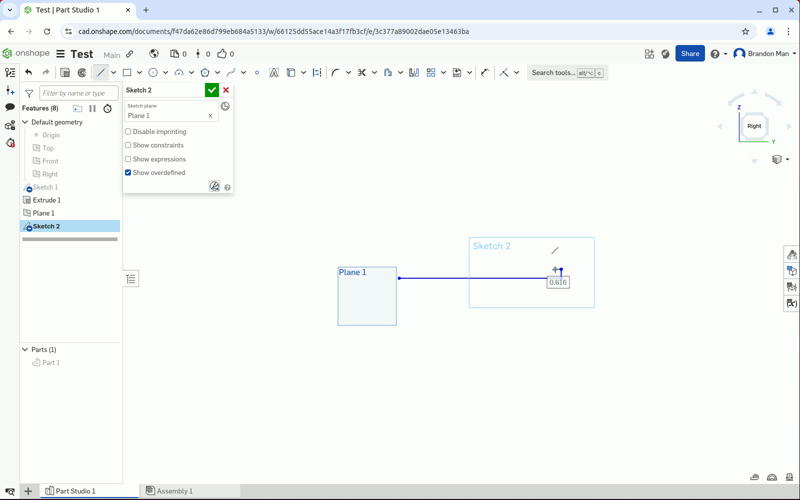
scroll(-6)
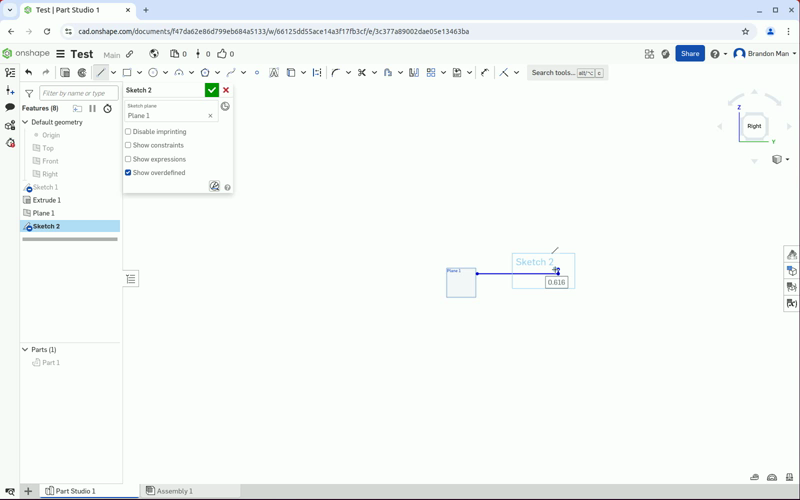
key_up(shift)
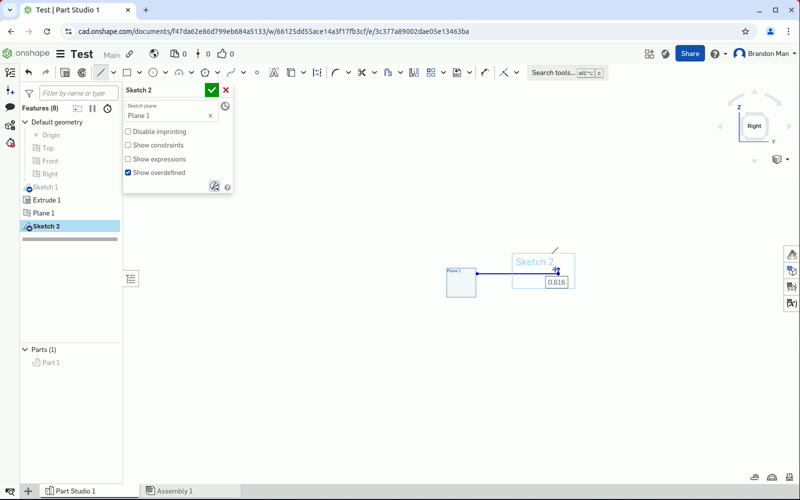
key_down(shift)
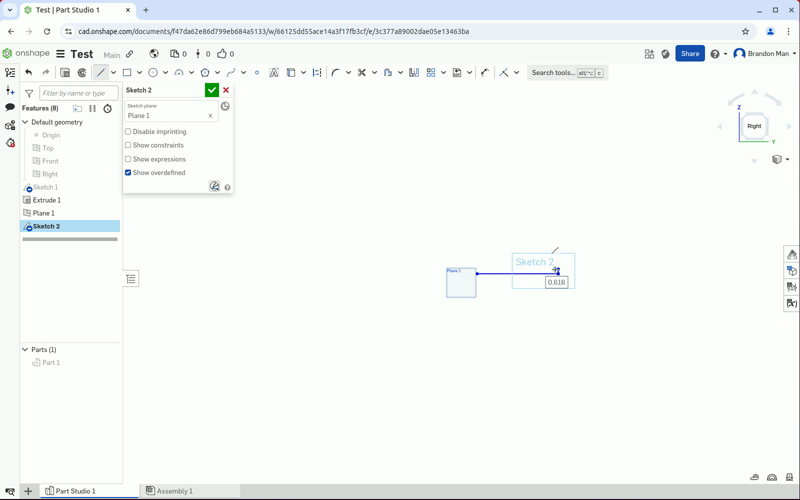
mouse_move(585, 269)
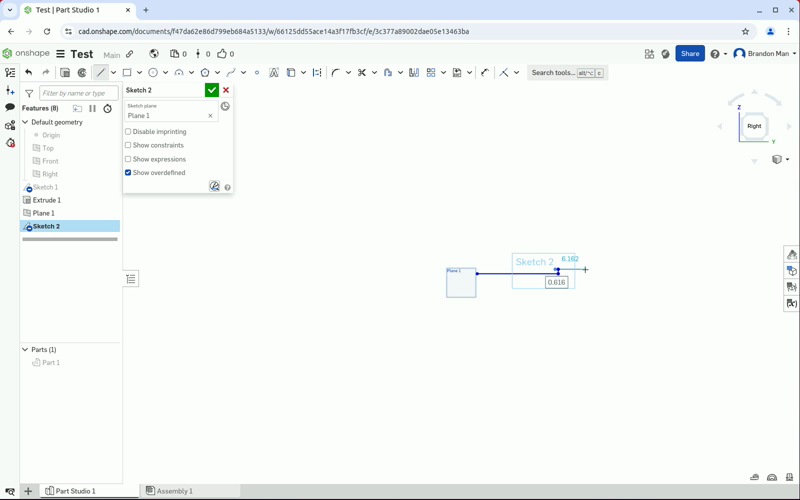
mouse_move(555, 264)
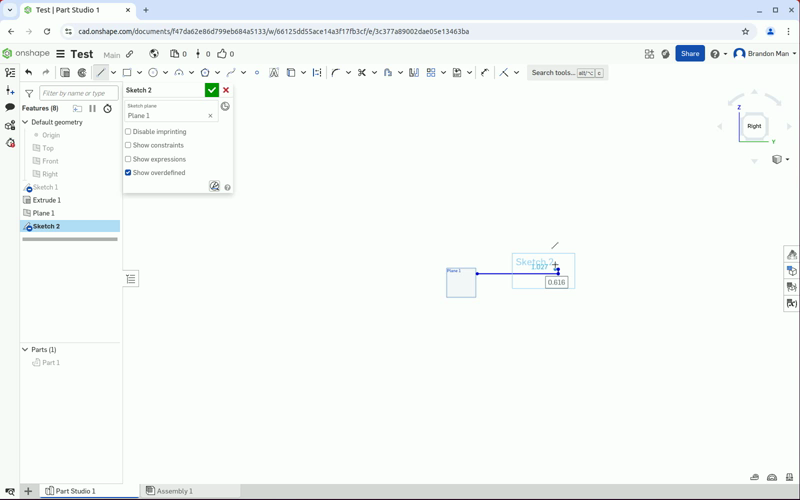
scroll(6)
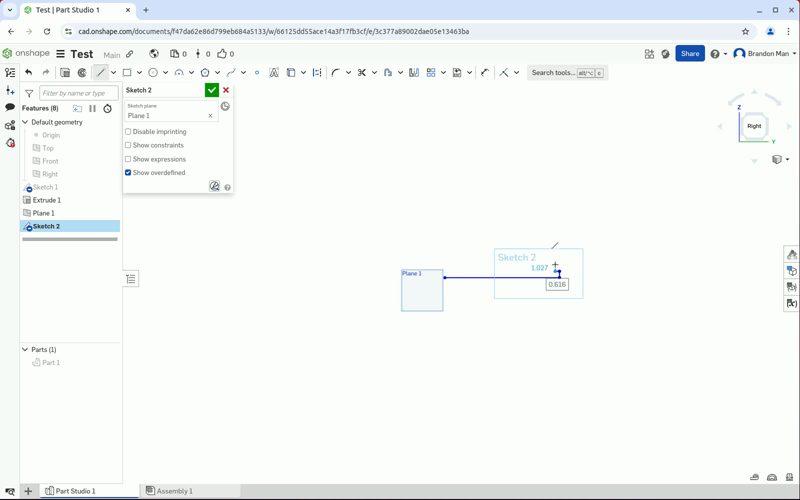
scroll(6)
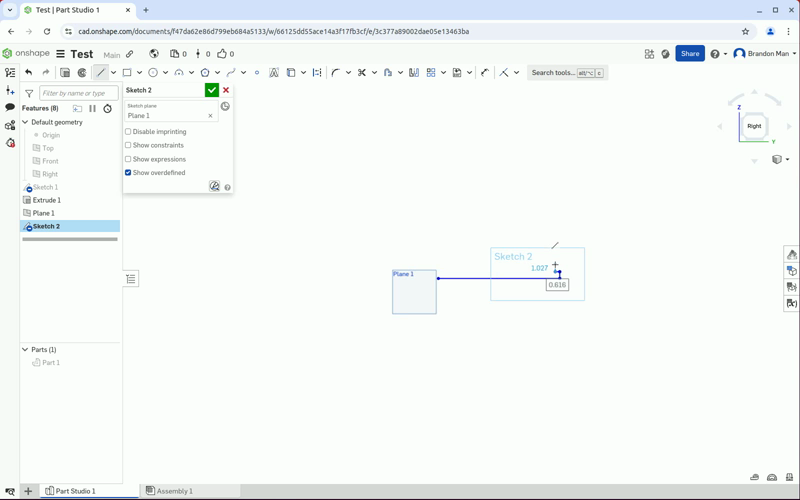
scroll(6)
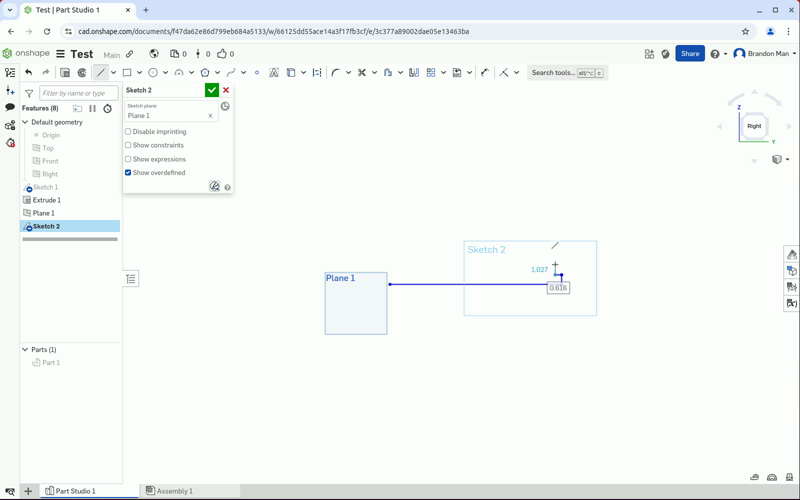
scroll(6)
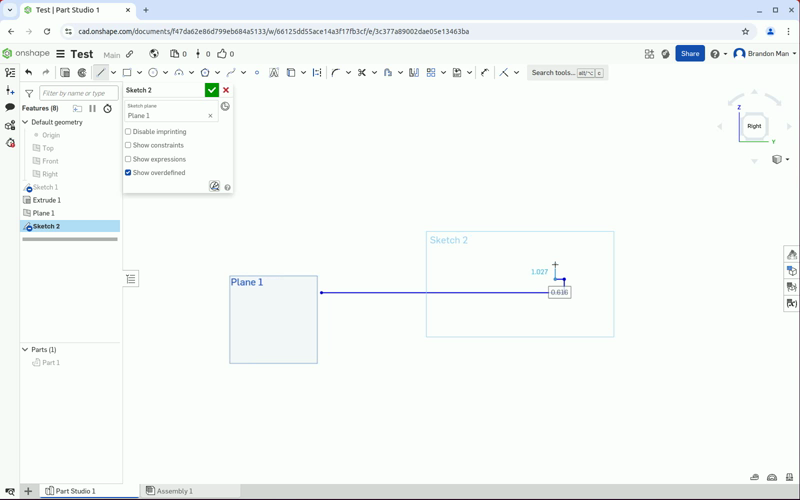
scroll(6)
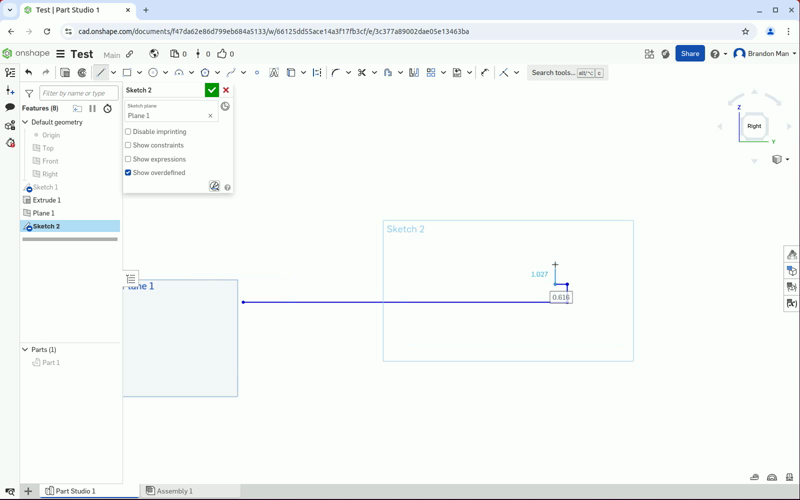
scroll(6)
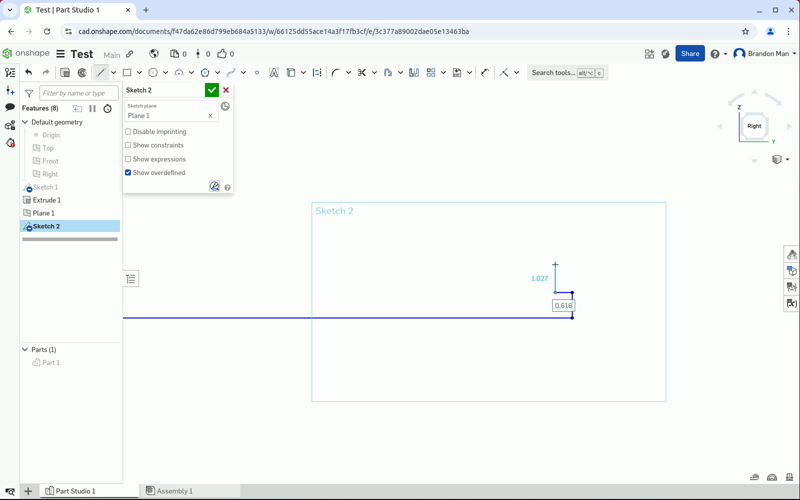
scroll(6)
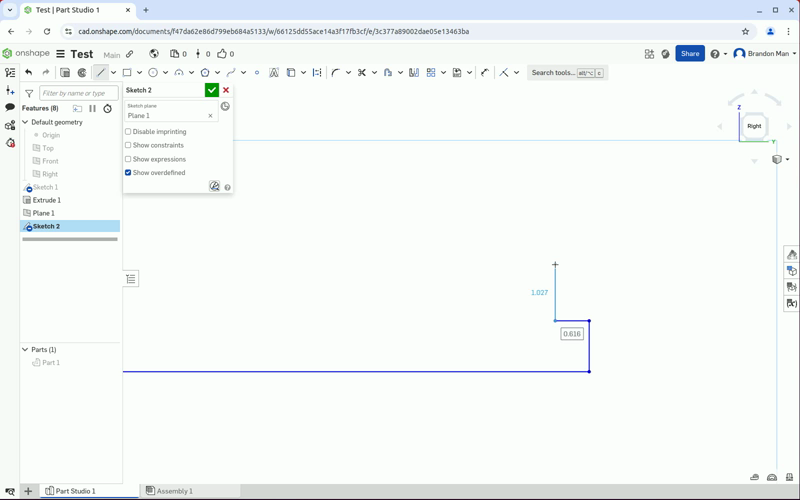
click(555, 264)
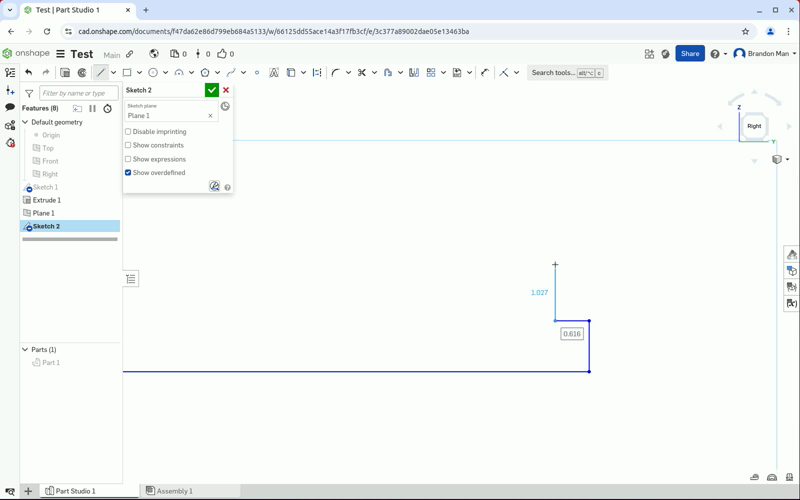
scroll(-6)
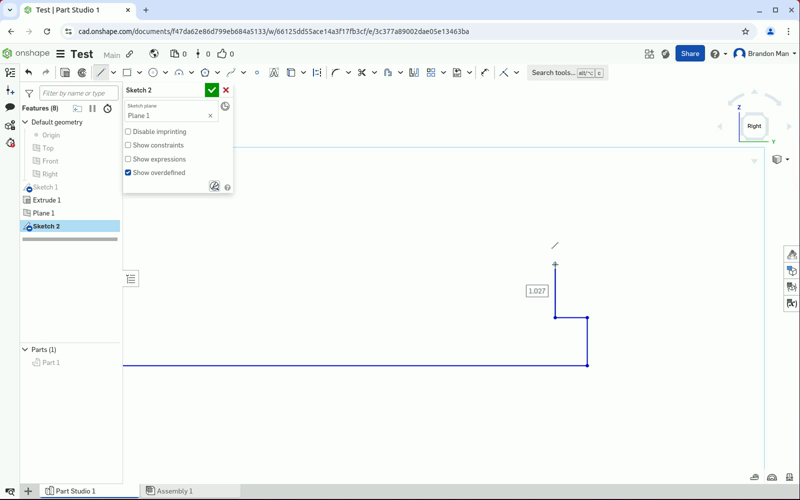
scroll(-6)
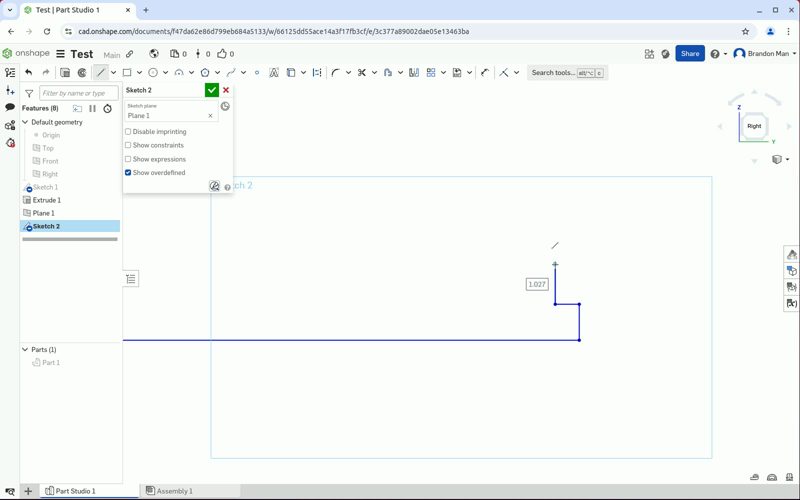
scroll(-6)
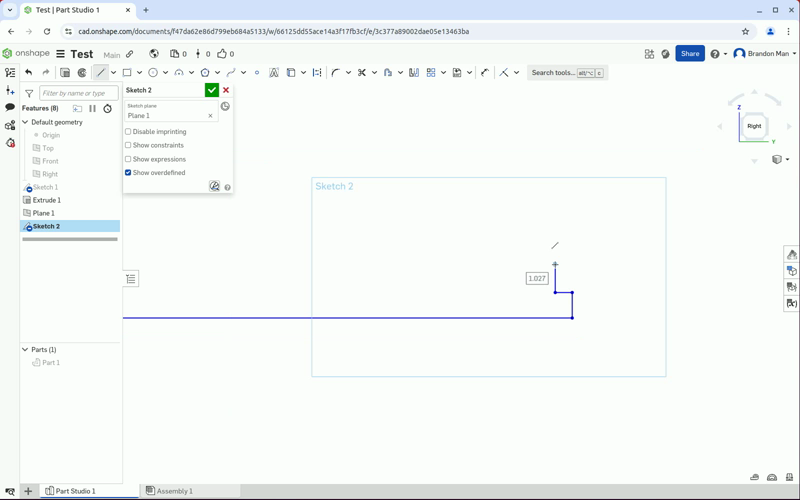
scroll(-6)
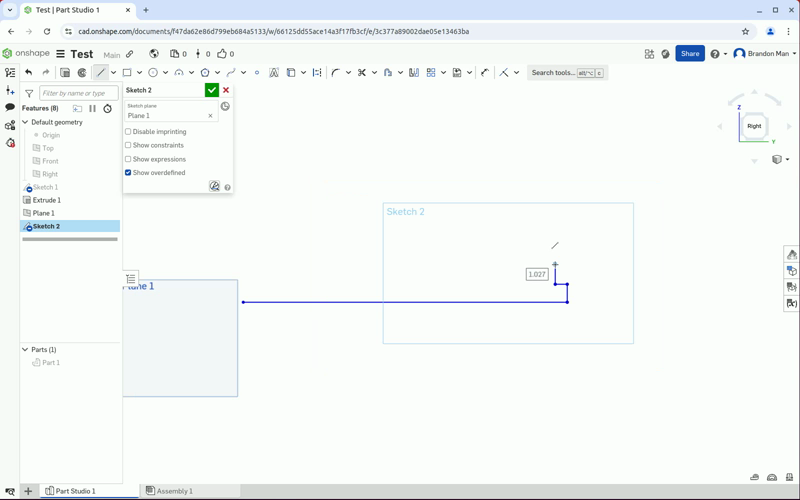
scroll(-6)
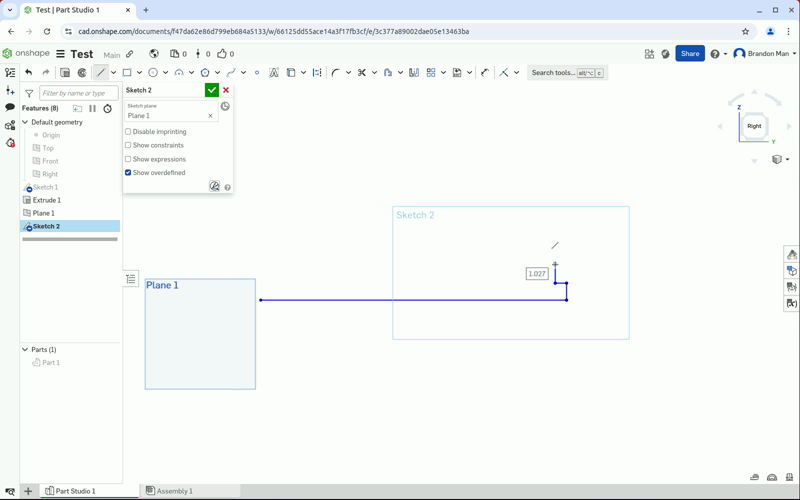
scroll(-6)
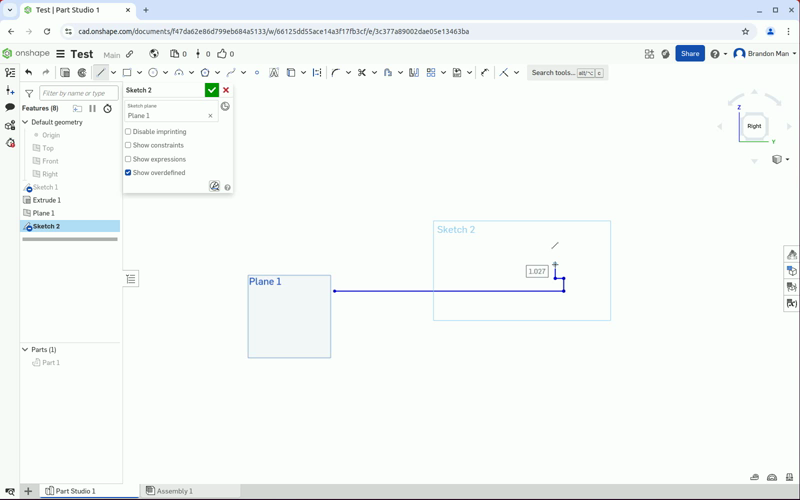
scroll(-6)
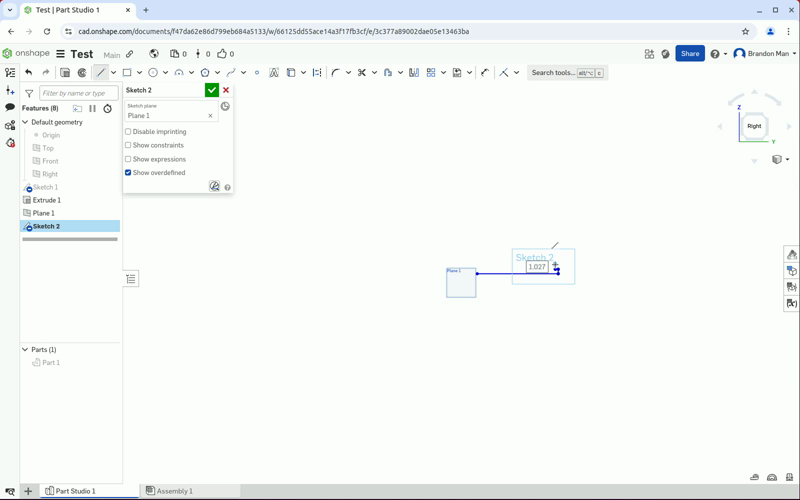
key_up(shift)
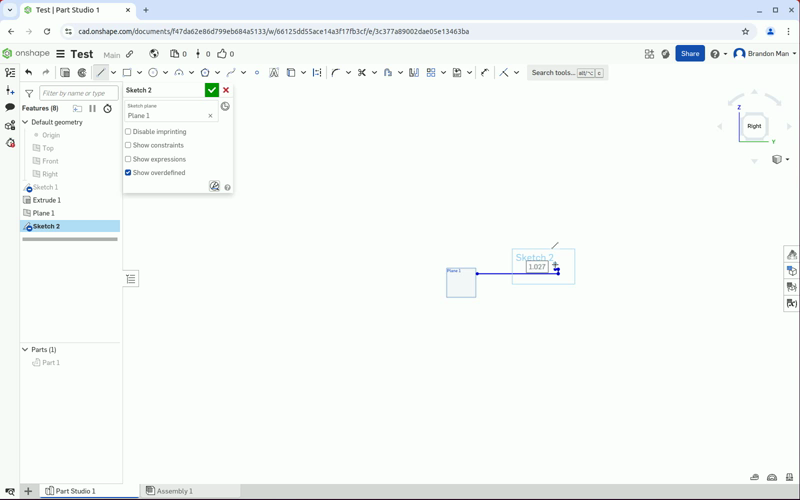
key_down(shift)
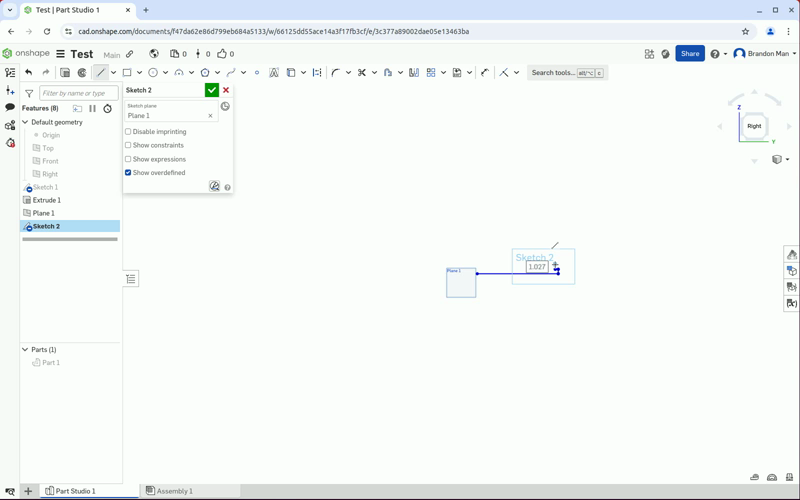
mouse_move(585, 264)
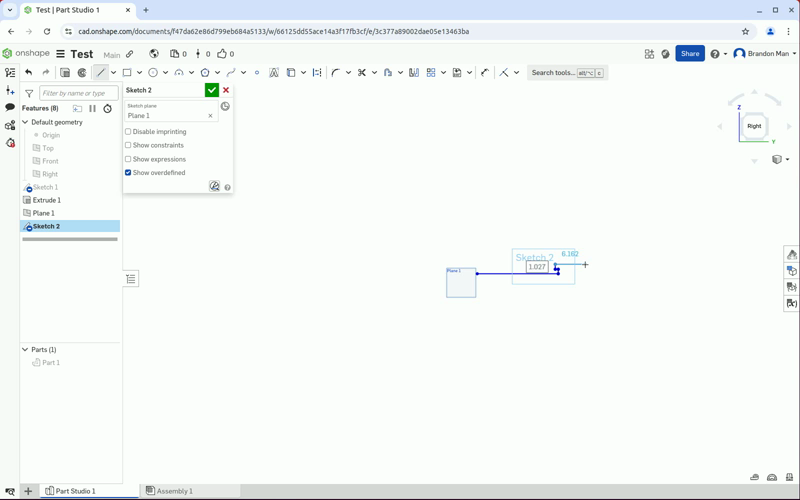
mouse_move(558, 264)
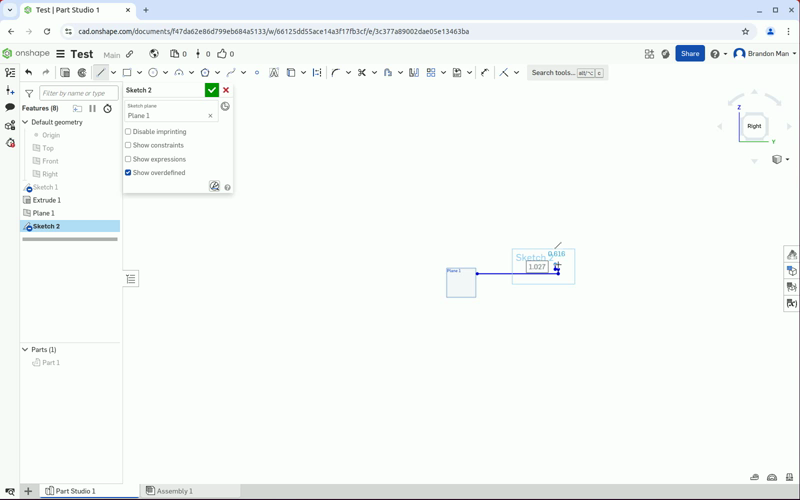
scroll(6)
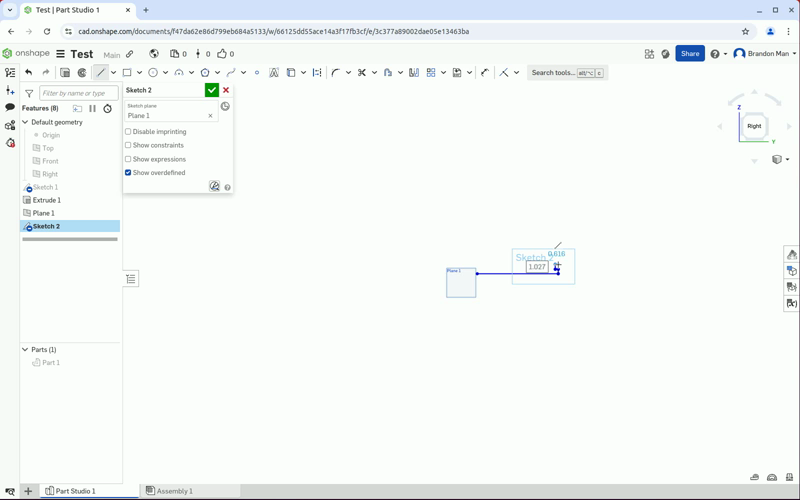
scroll(6)
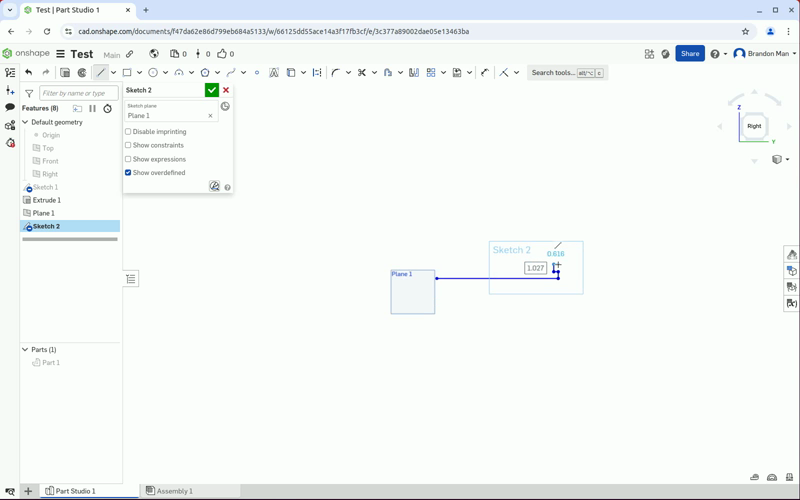
scroll(6)
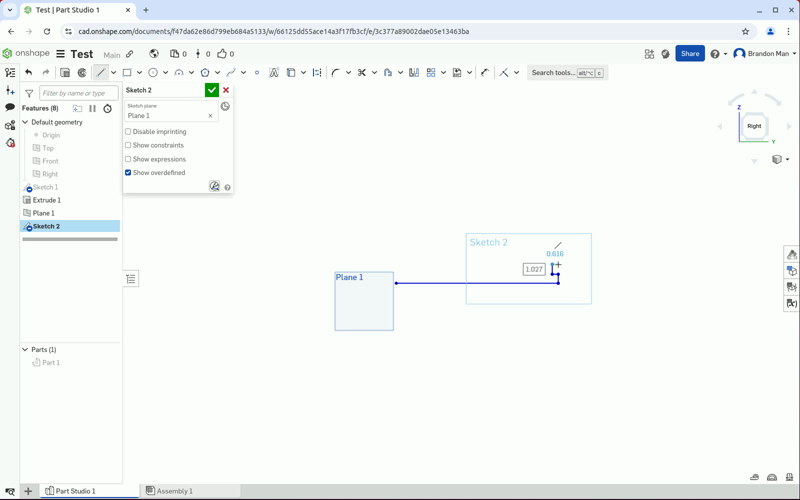
scroll(6)
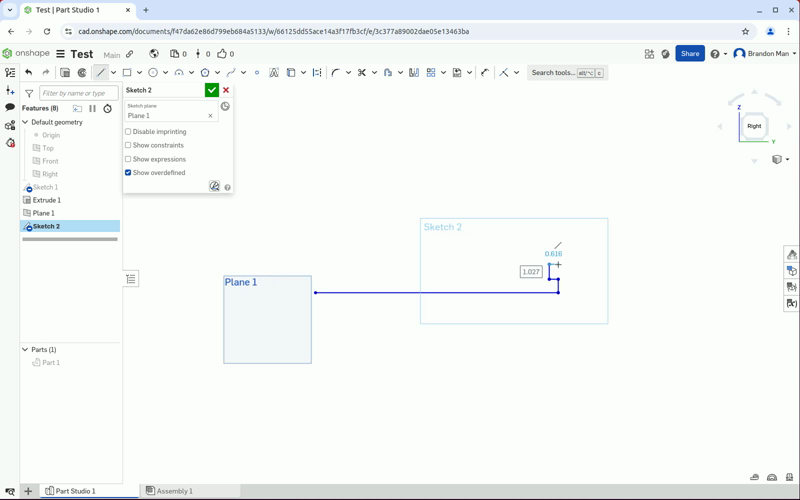
scroll(6)
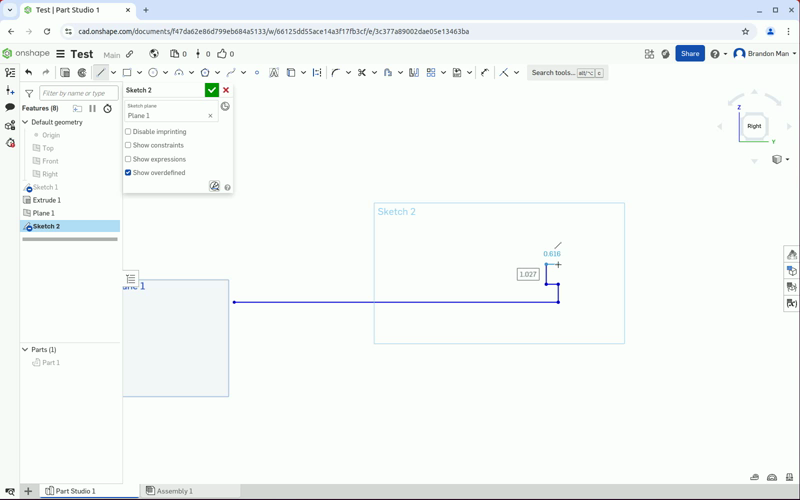
scroll(6)
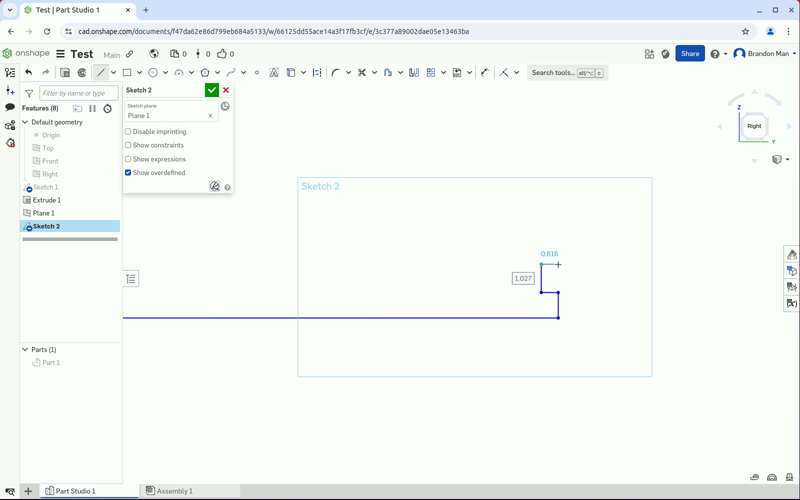
scroll(6)
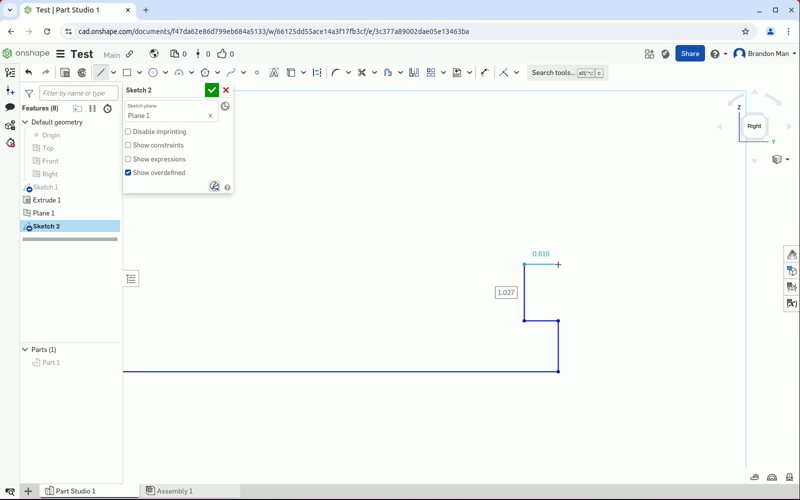
click(558, 264)
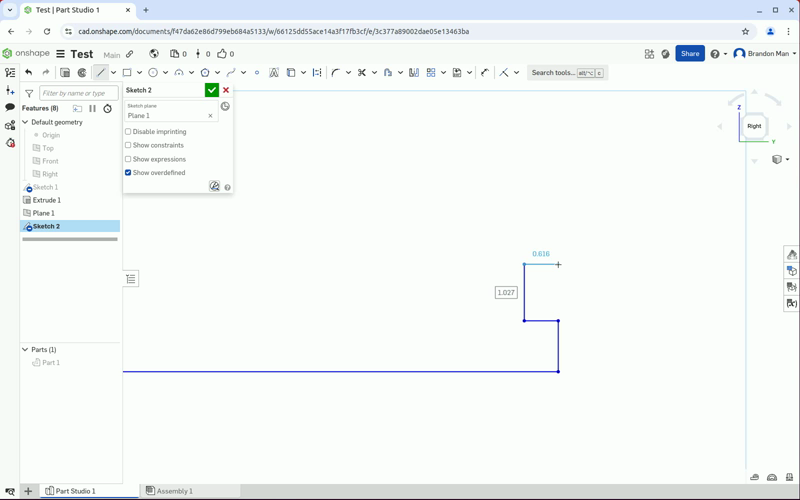
scroll(-6)
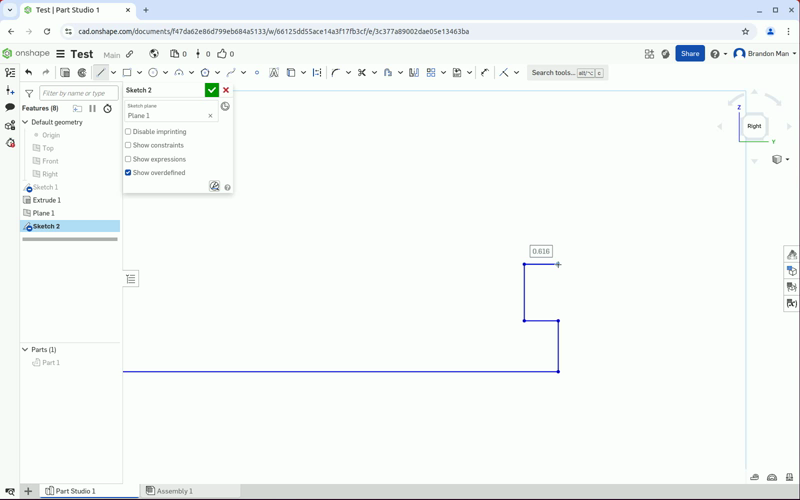
scroll(-6)
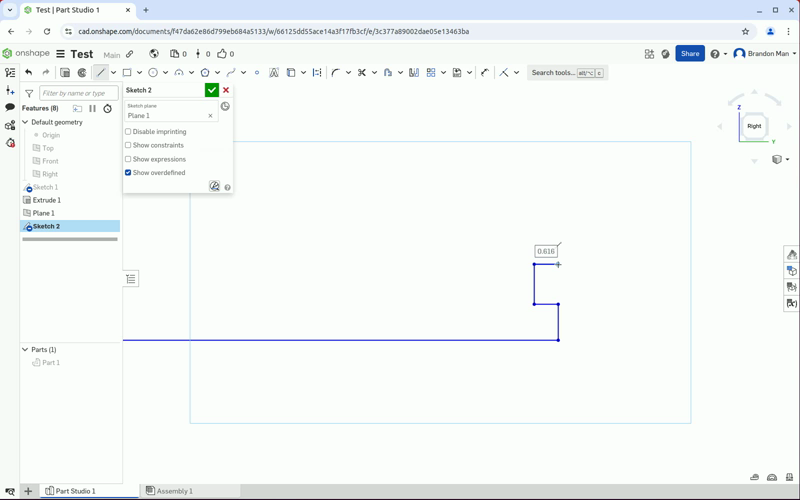
scroll(-6)
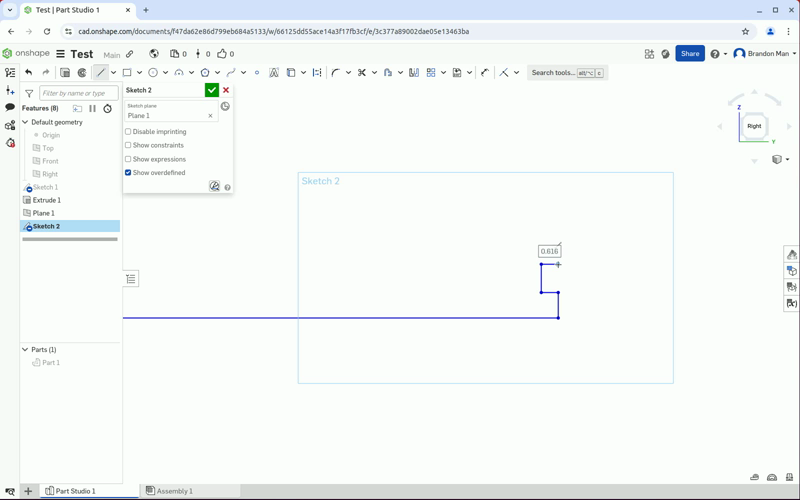
scroll(-6)
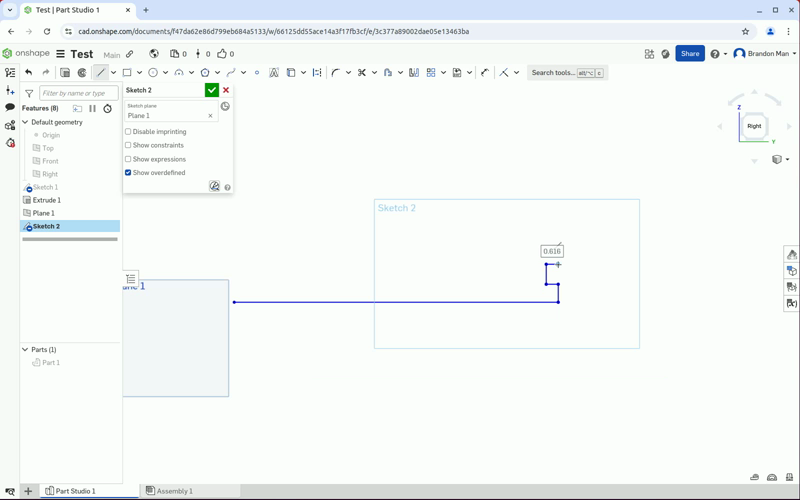
scroll(-6)
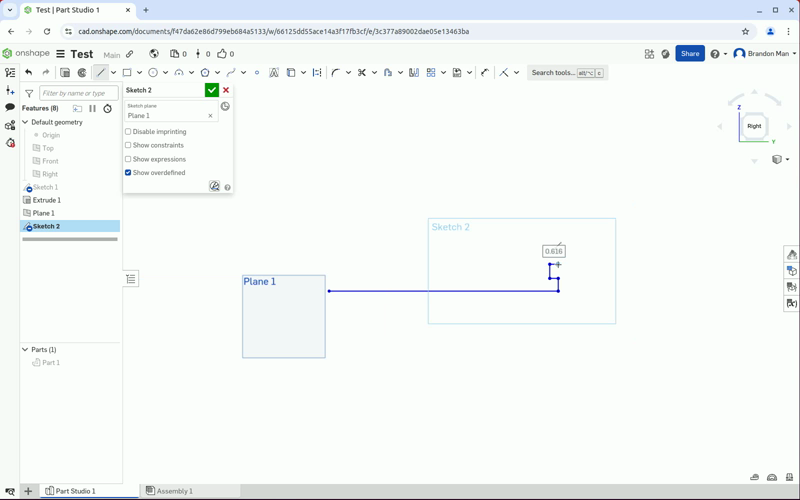
scroll(-6)
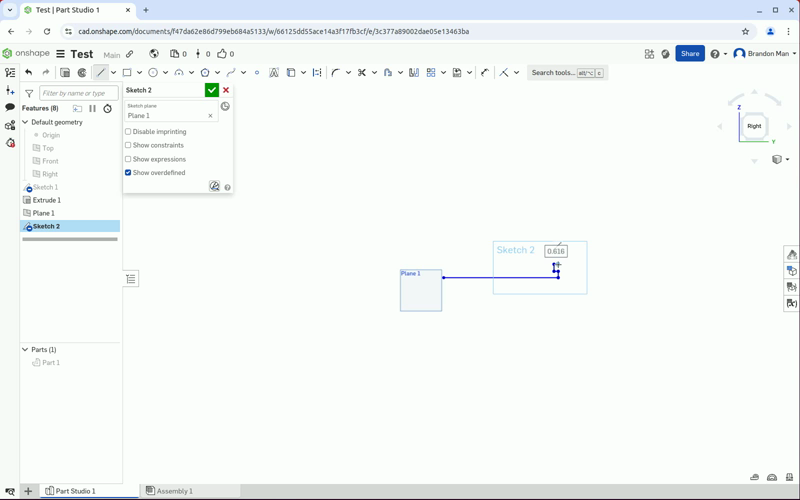
scroll(-6)
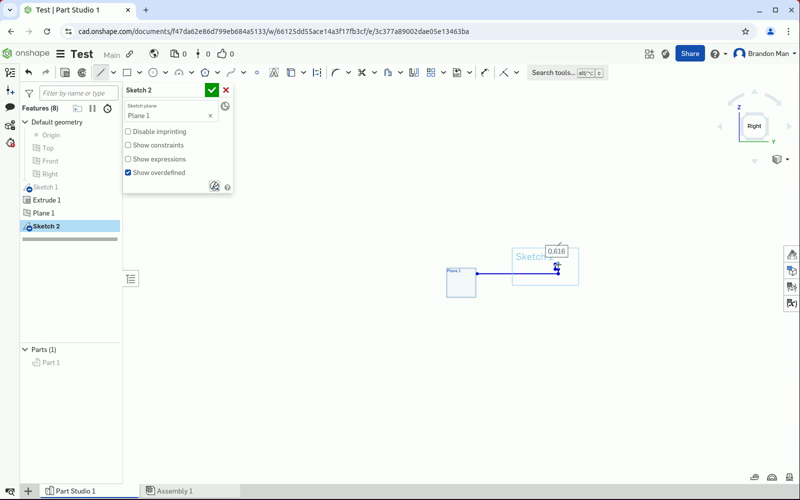
key_up(shift)
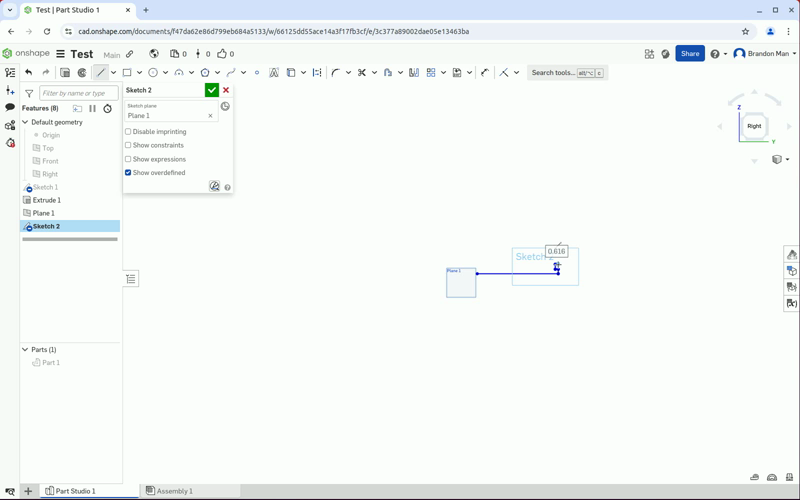
key_down(shift)
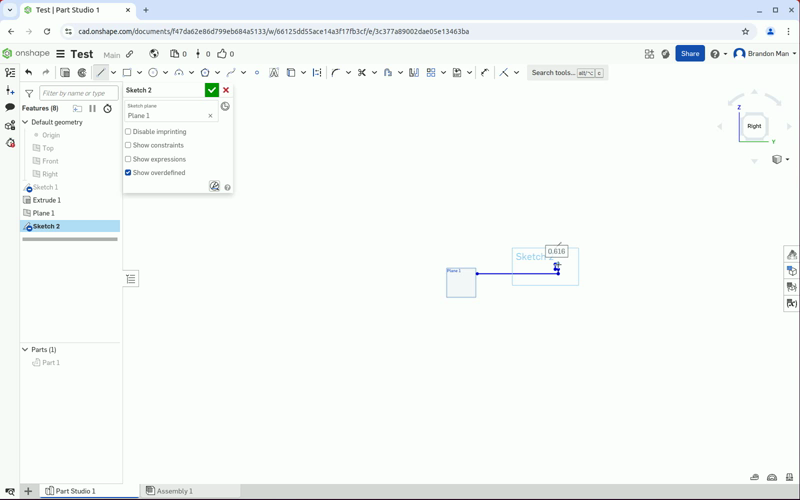
mouse_move(588, 264)
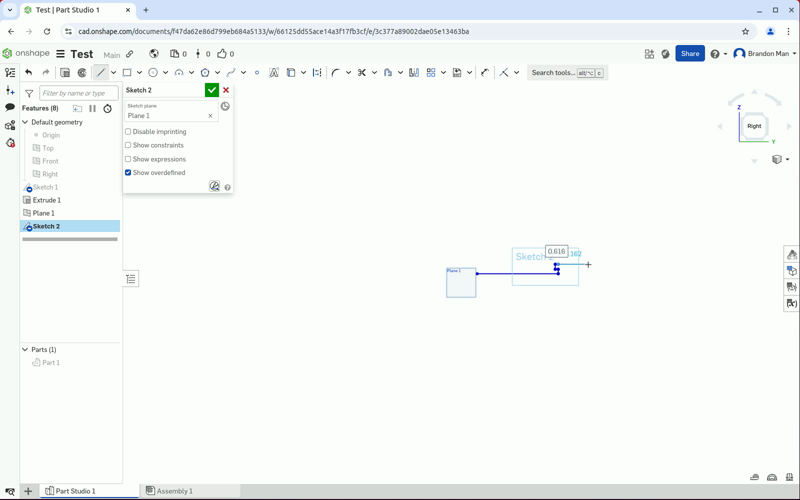
mouse_move(558, 259)
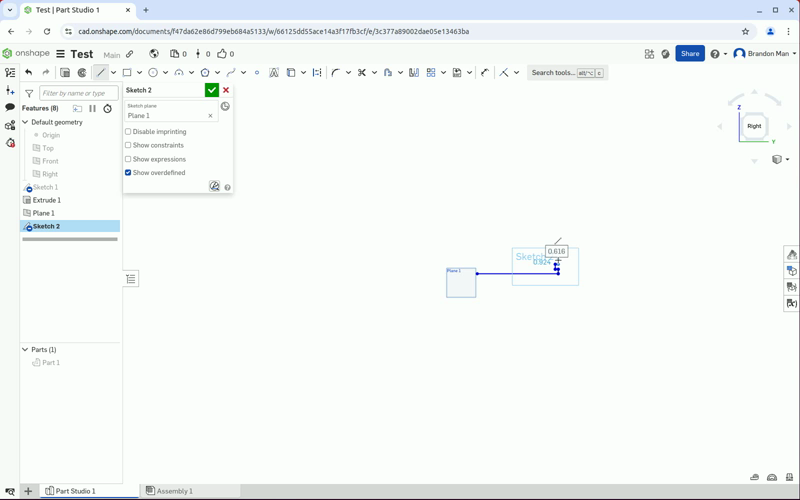
scroll(6)
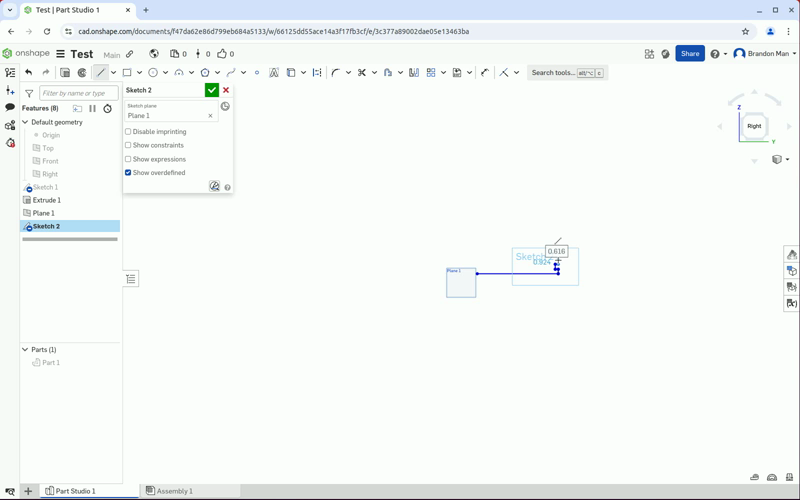
scroll(6)
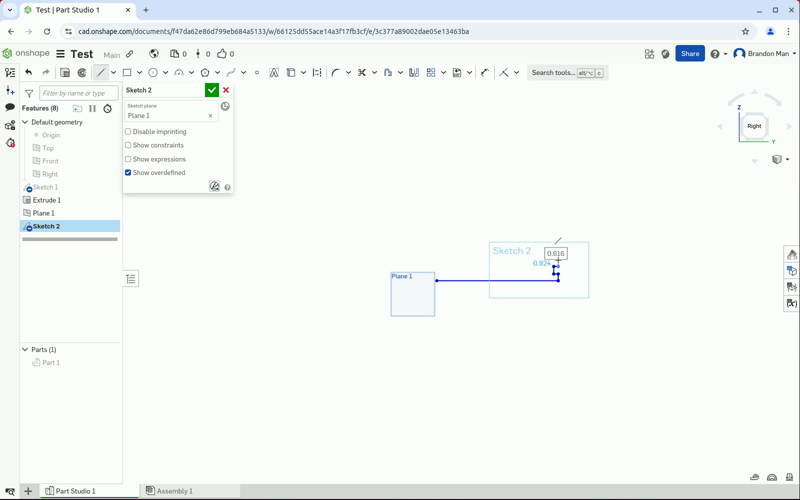
scroll(6)
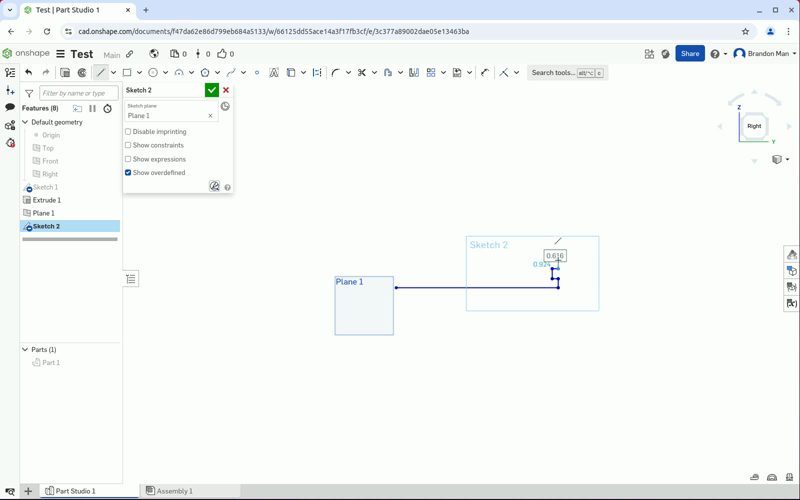
scroll(6)
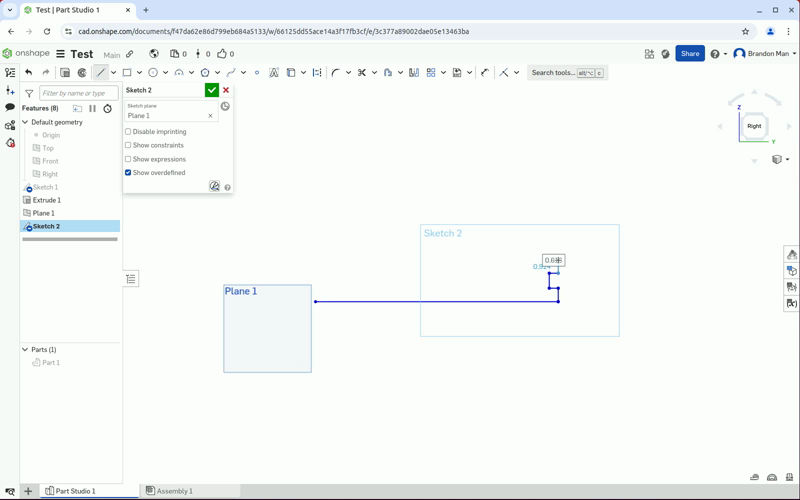
scroll(6)
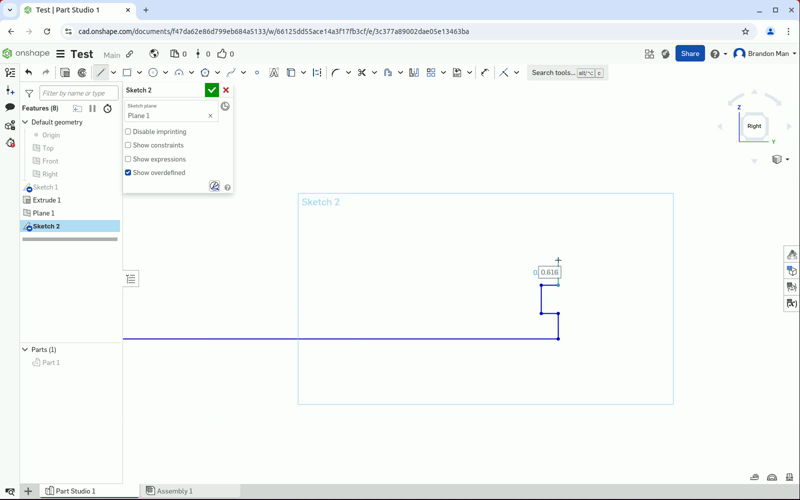
scroll(6)
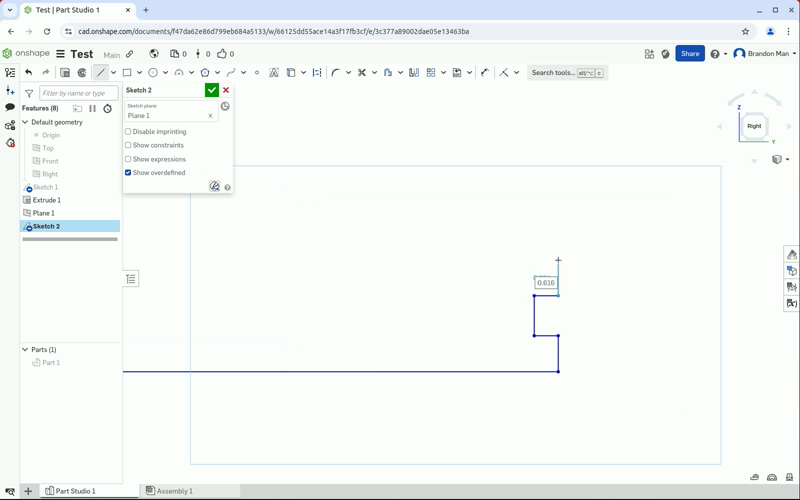
scroll(6)
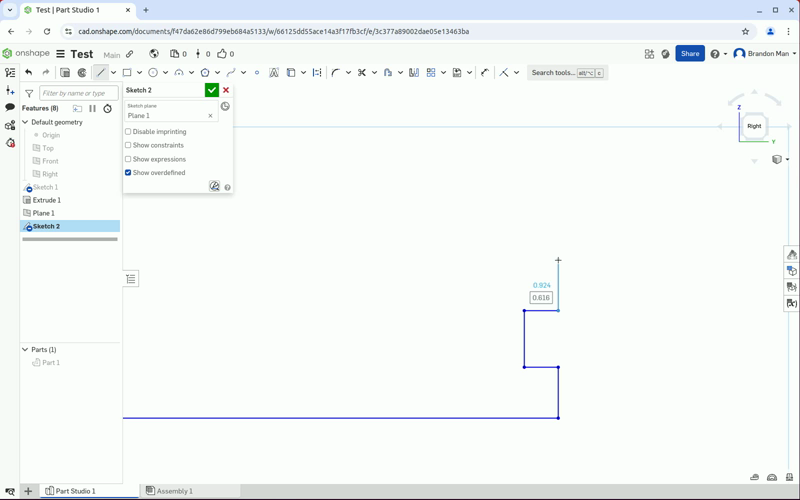
click(558, 259)
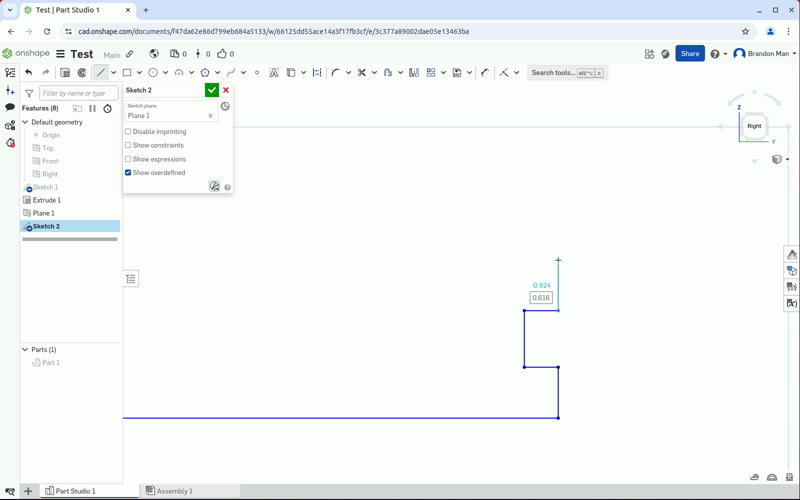
scroll(-6)
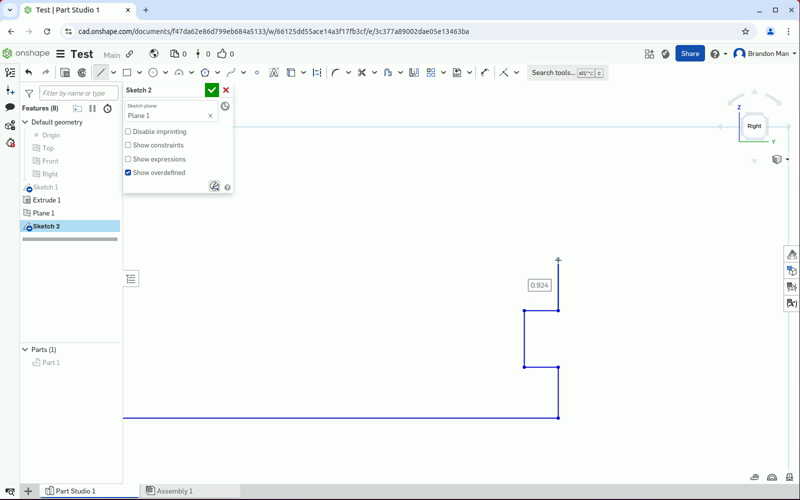
scroll(-6)
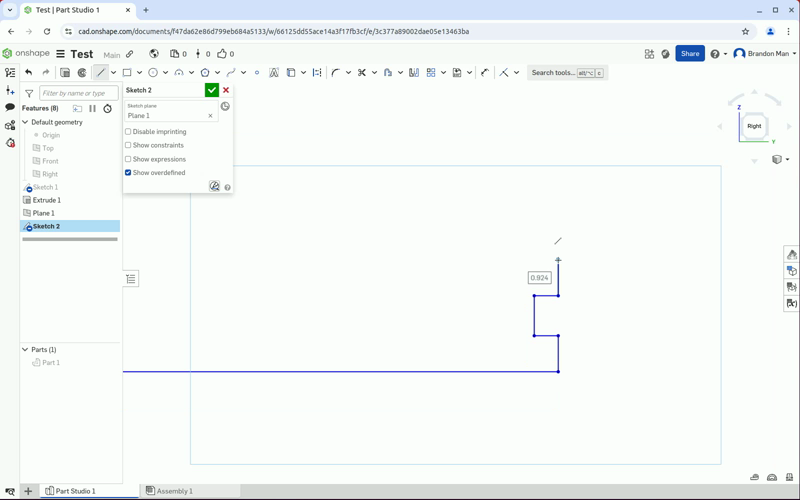
scroll(-6)
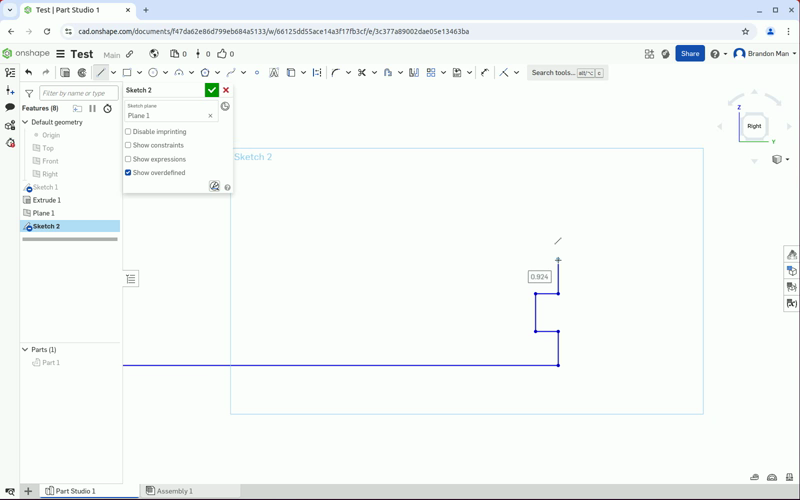
scroll(-6)
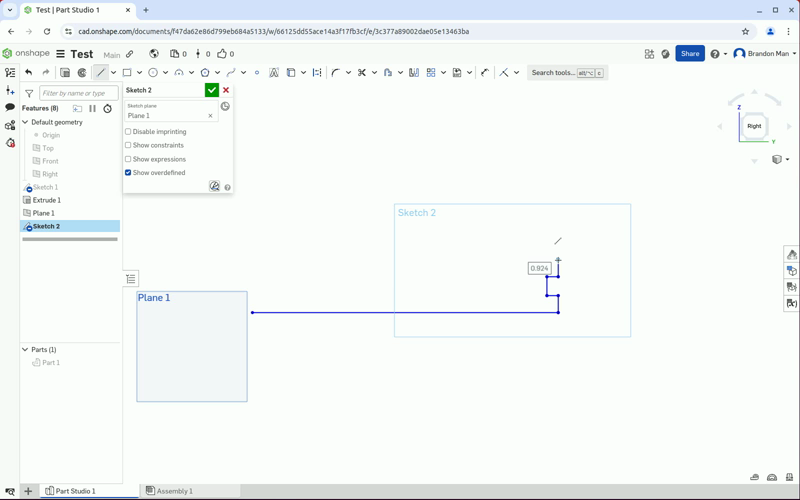
scroll(-6)
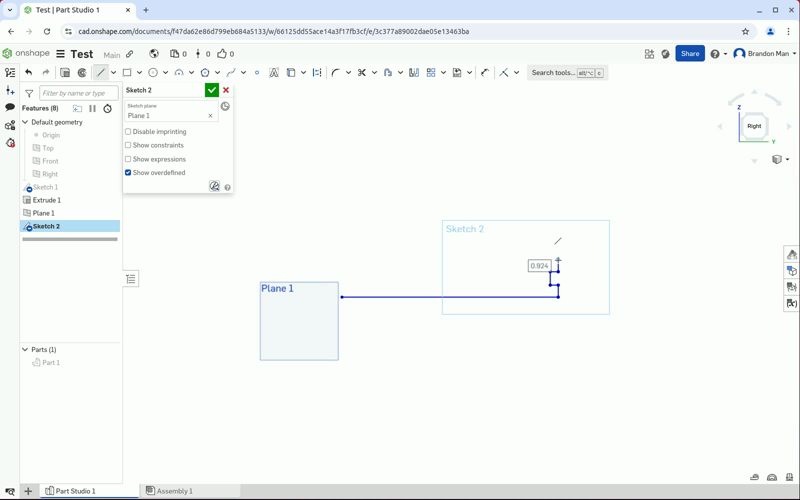
scroll(-6)
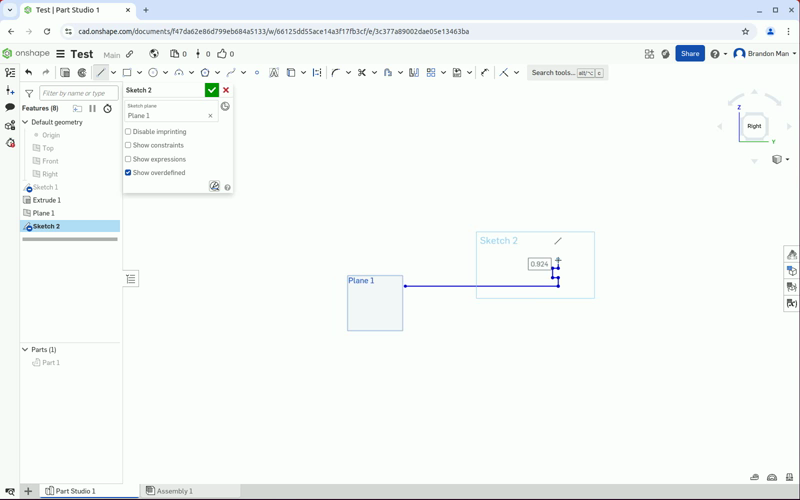
scroll(-6)
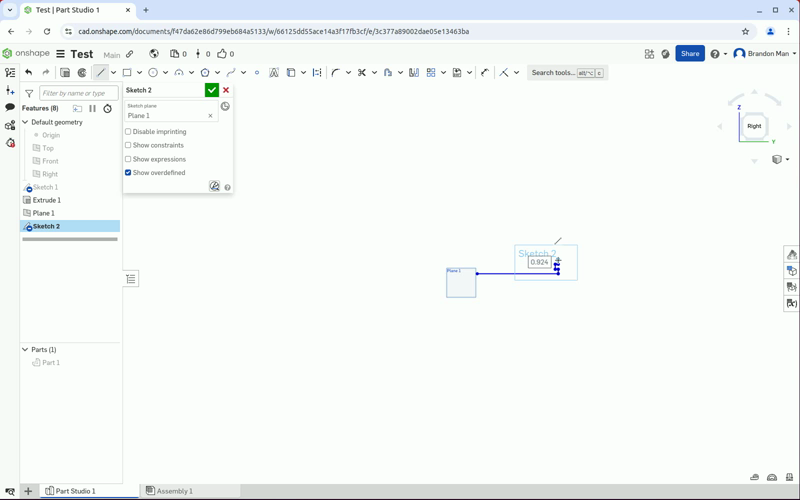
key_up(shift)
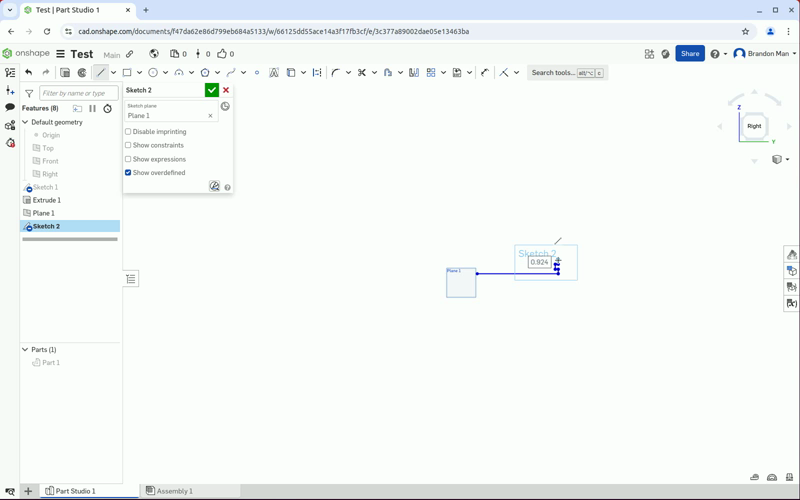
key_down(shift)
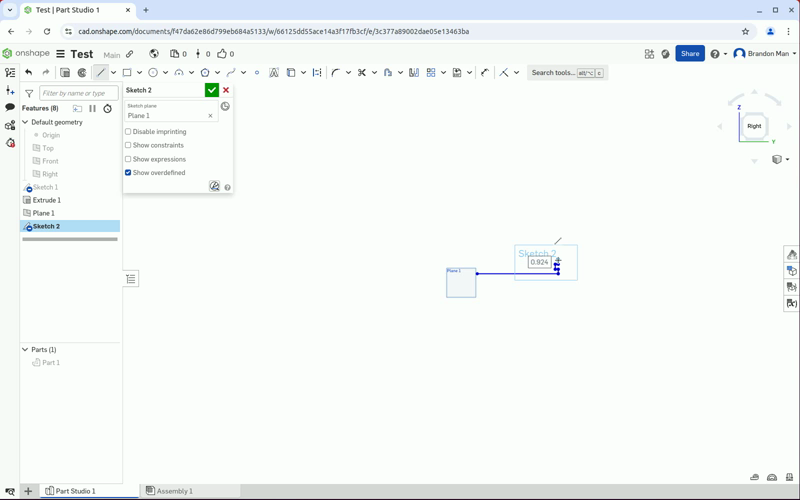
mouse_move(477, 259)
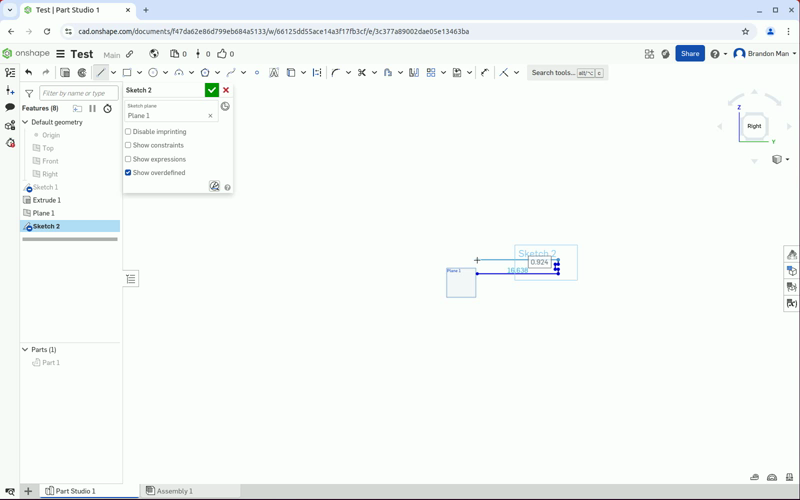
click(477, 259)
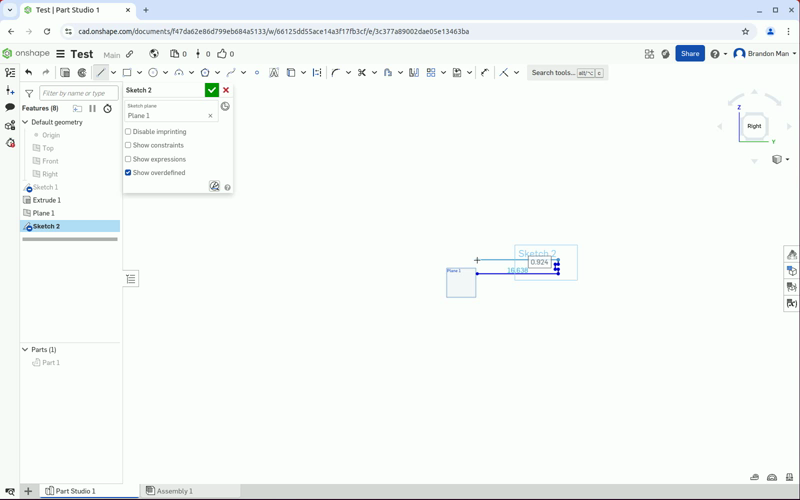
key_up(shift)
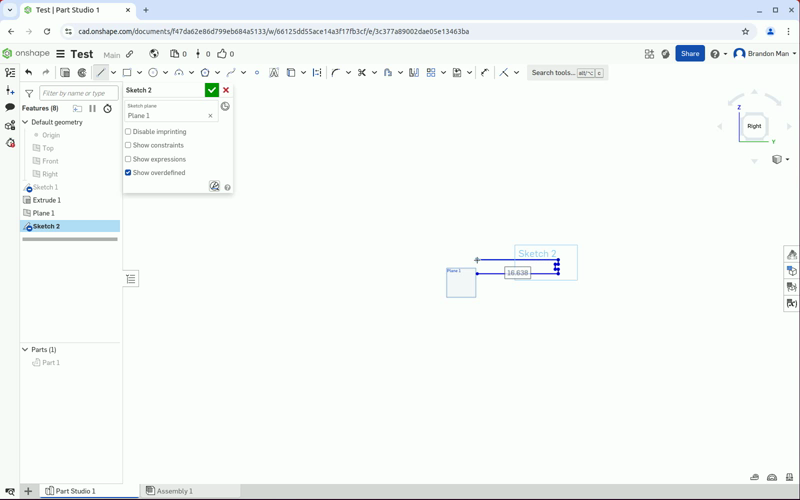
key_down(shift)
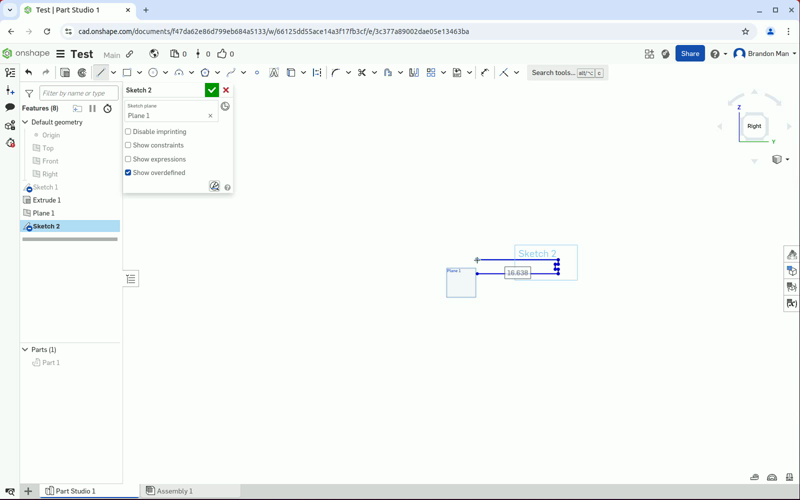
mouse_move(507, 259)
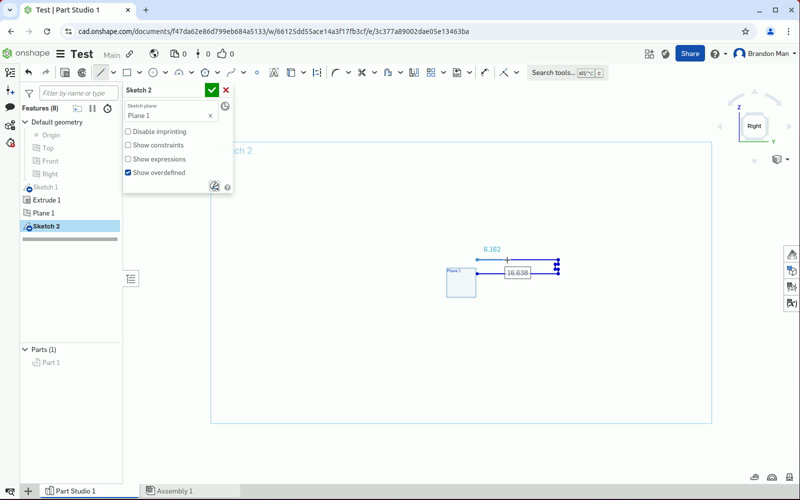
mouse_move(477, 264)
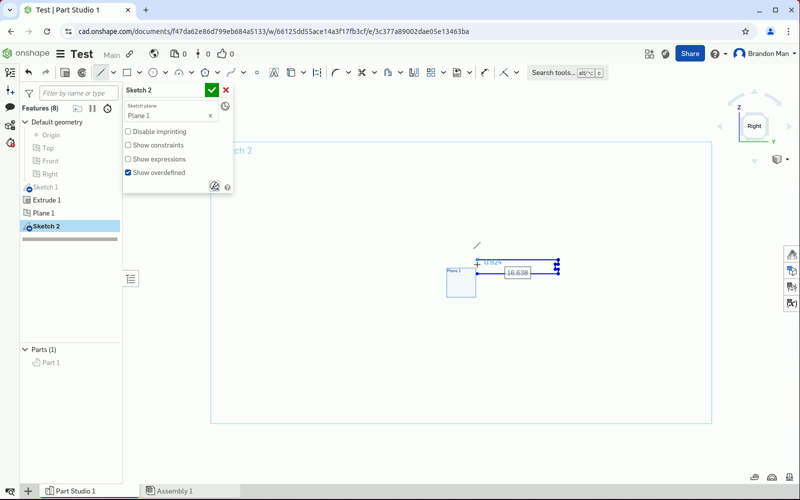
scroll(6)
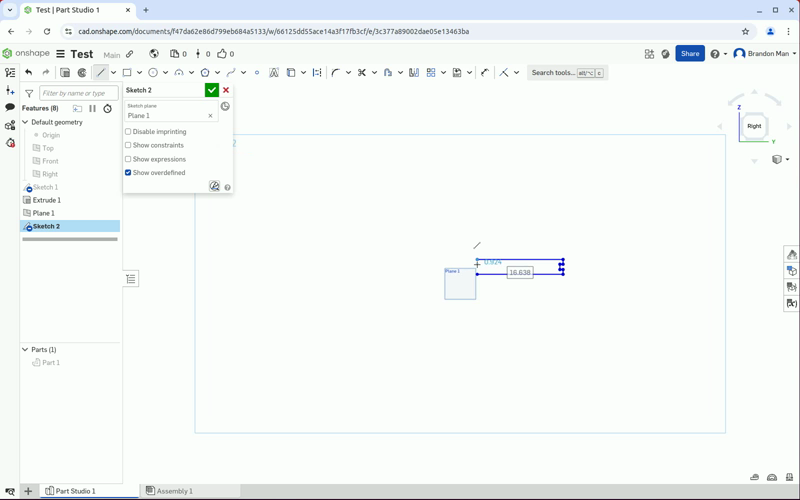
scroll(6)
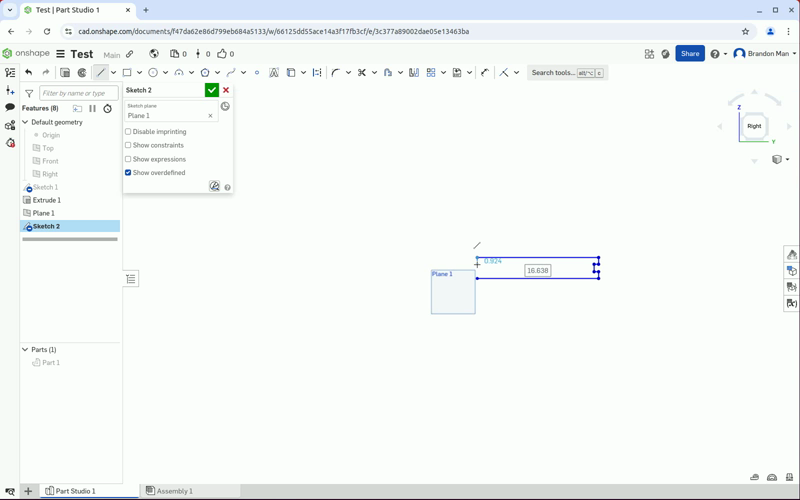
scroll(6)
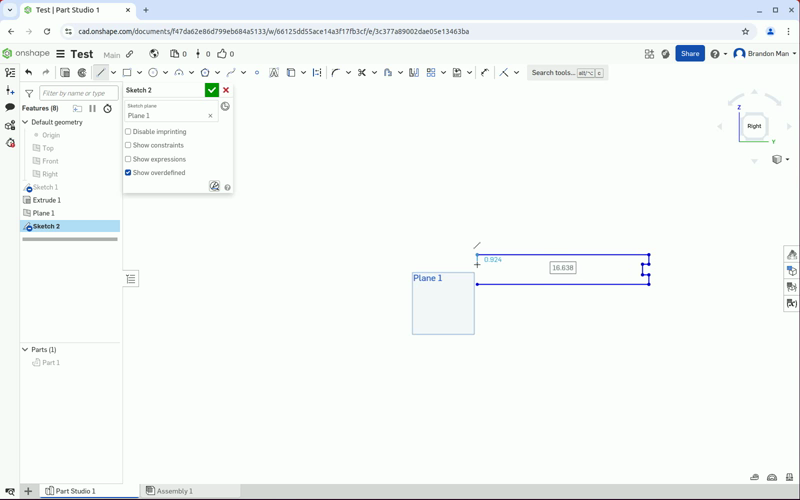
scroll(6)
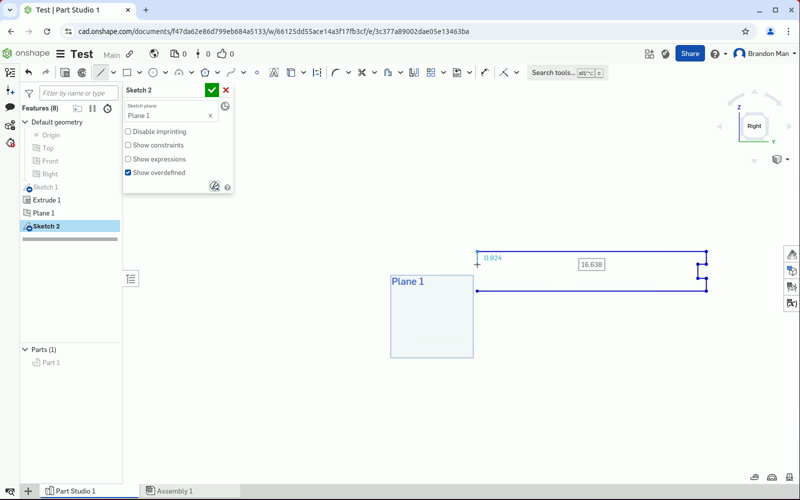
scroll(6)
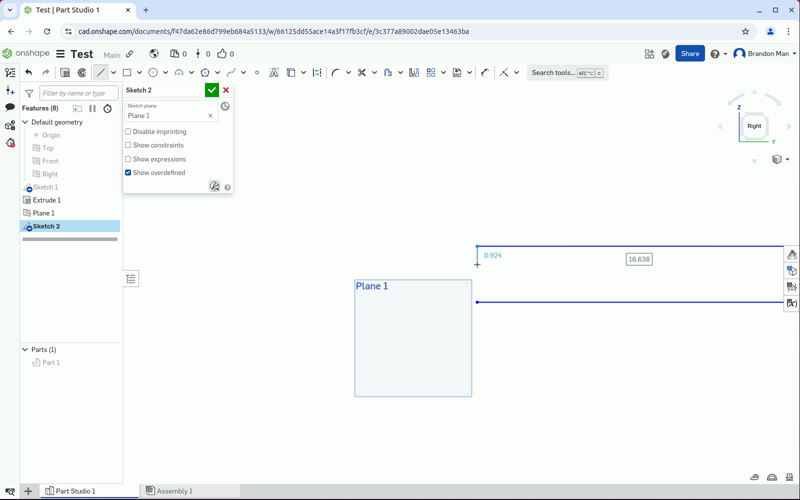
scroll(6)
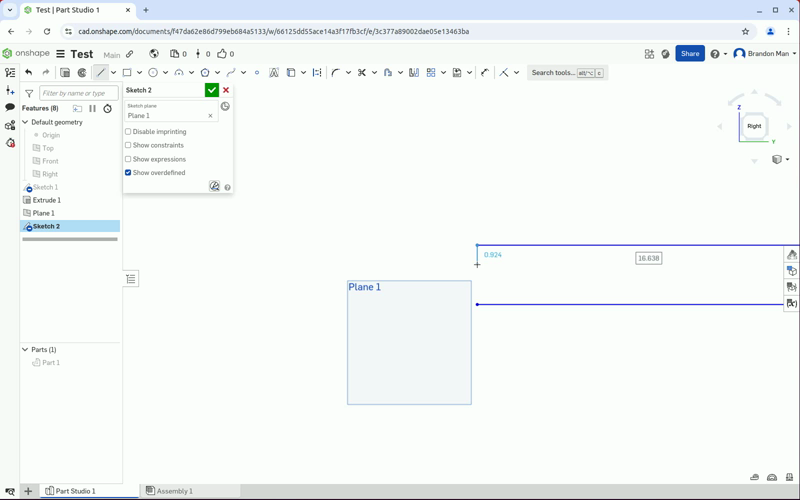
scroll(6)
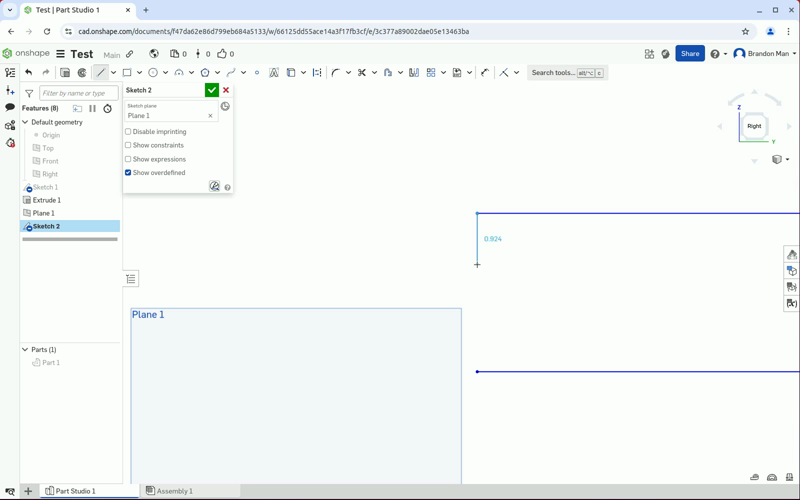
click(477, 264)
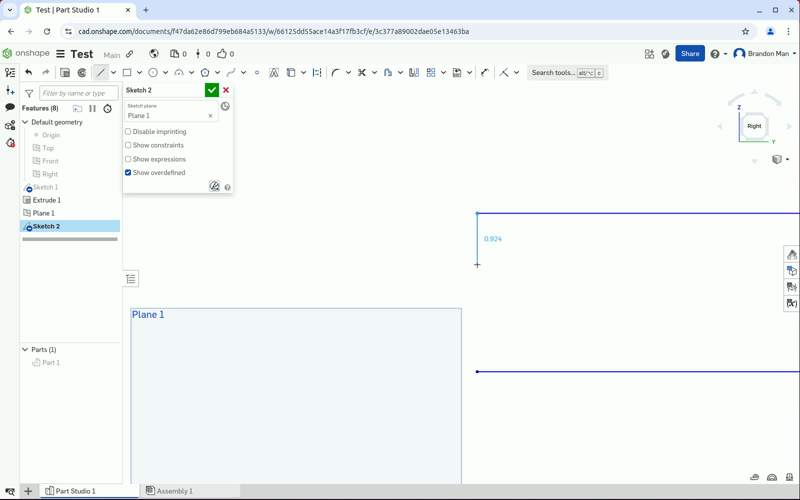
scroll(-6)
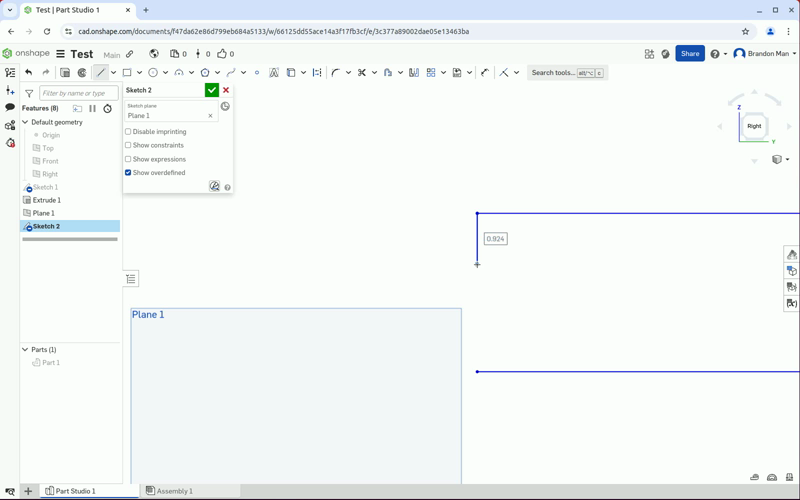
scroll(-6)
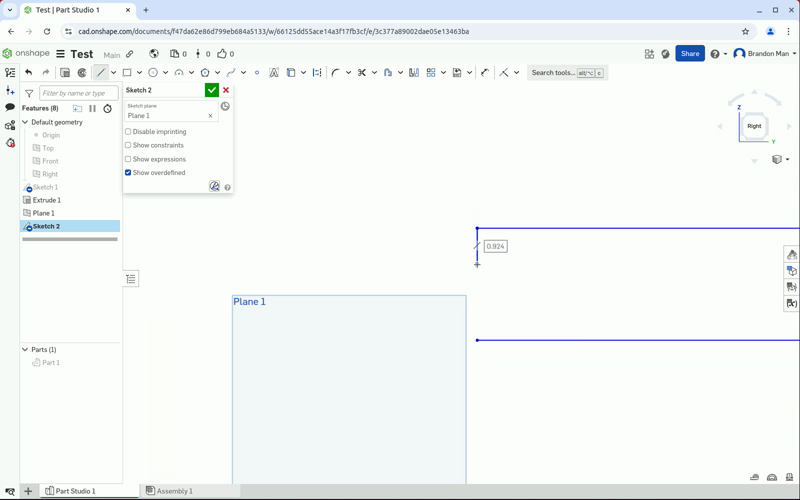
scroll(-6)
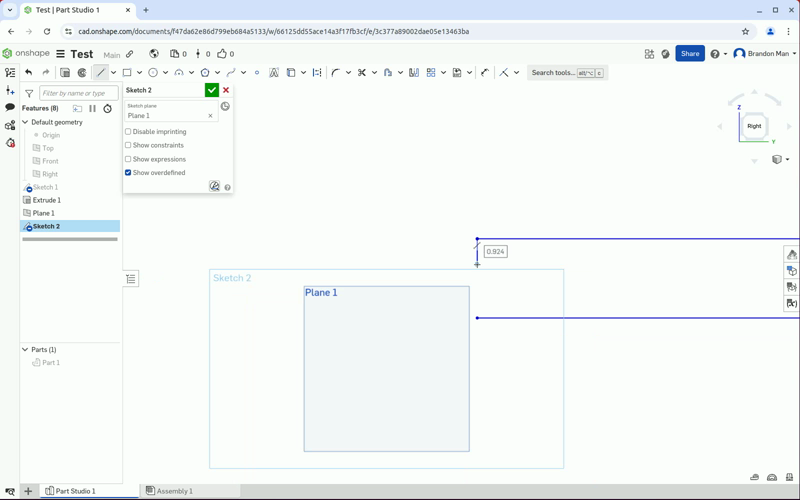
scroll(-6)
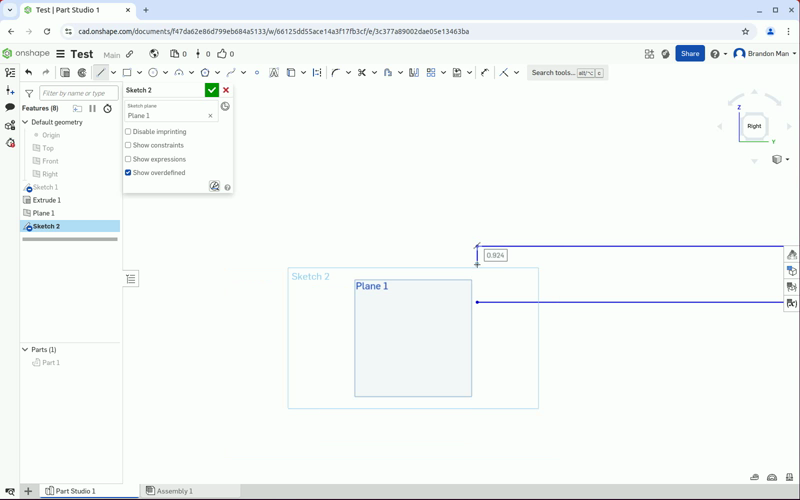
scroll(-6)
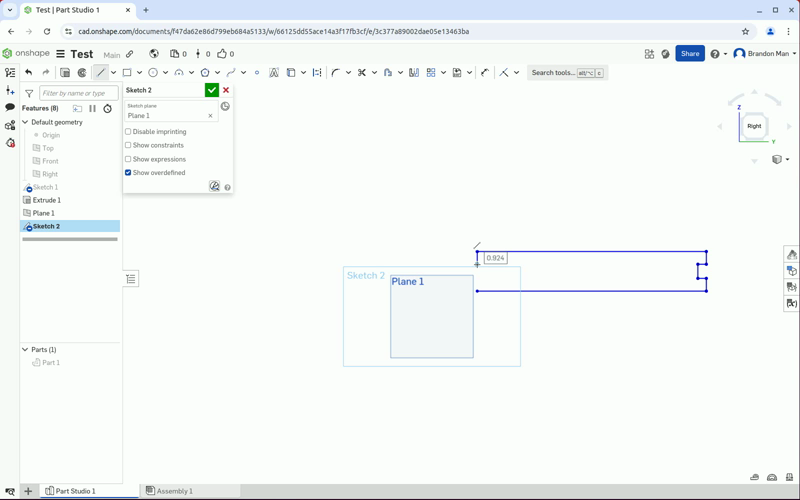
scroll(-6)
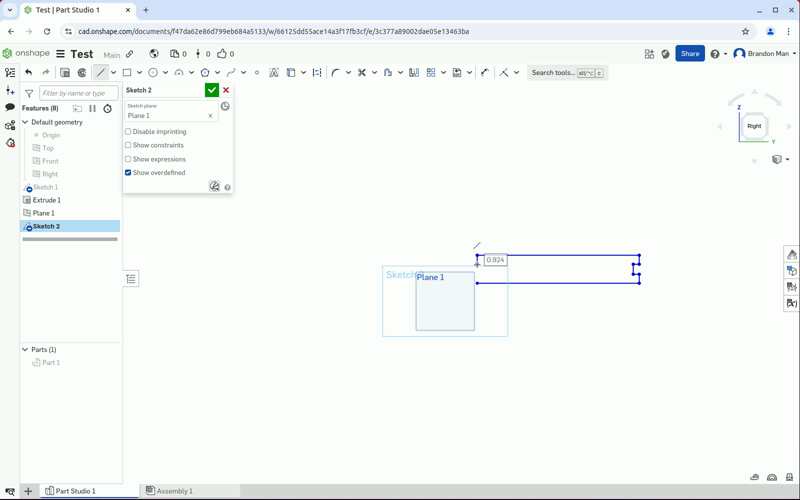
scroll(-6)
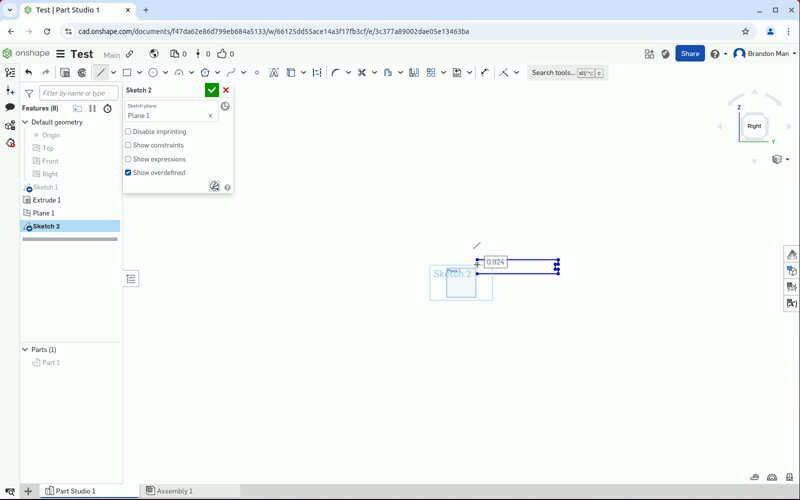
key_up(shift)
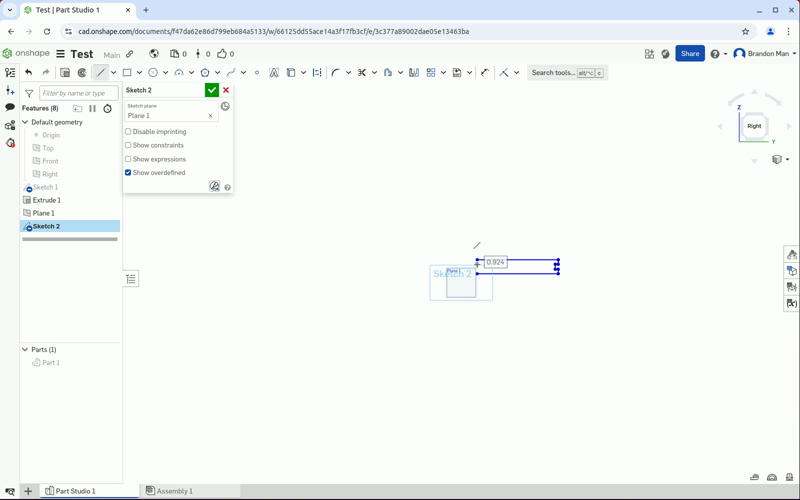
key_down(shift)
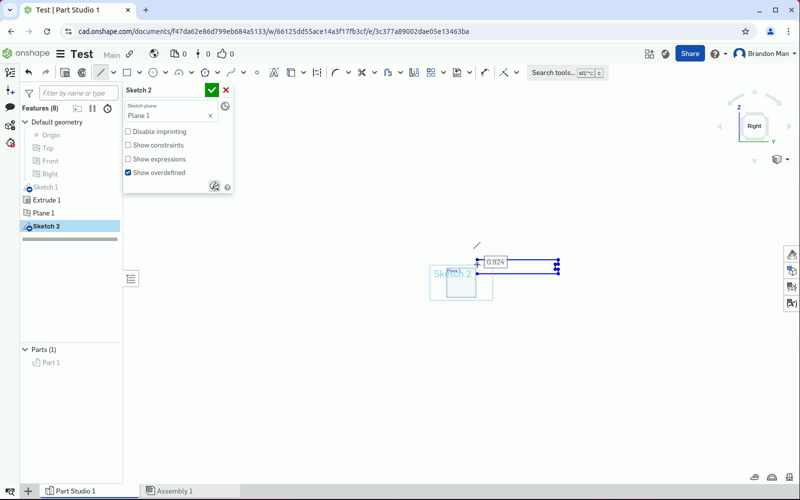
mouse_move(507, 264)
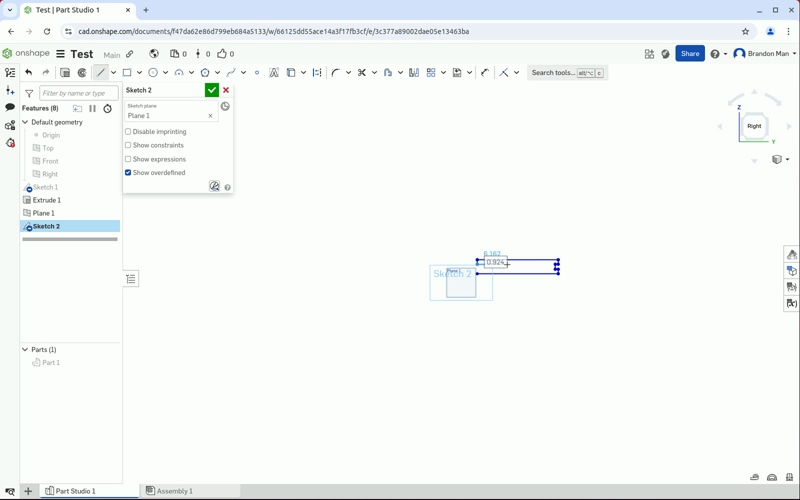
mouse_move(480, 264)
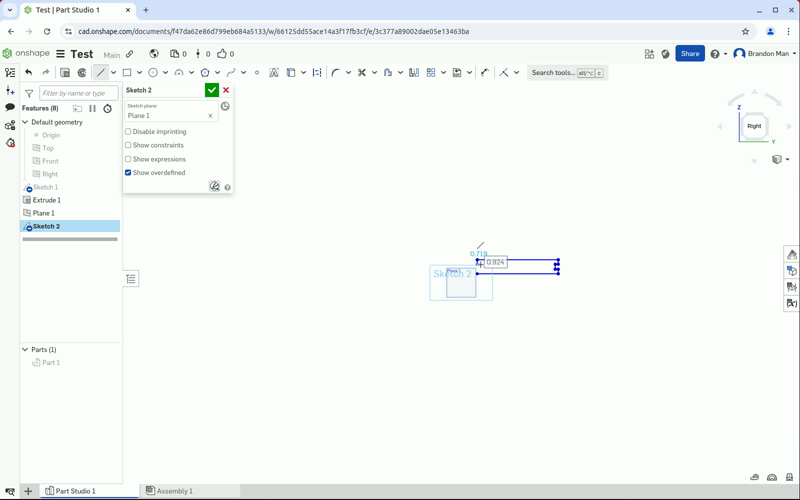
scroll(6)
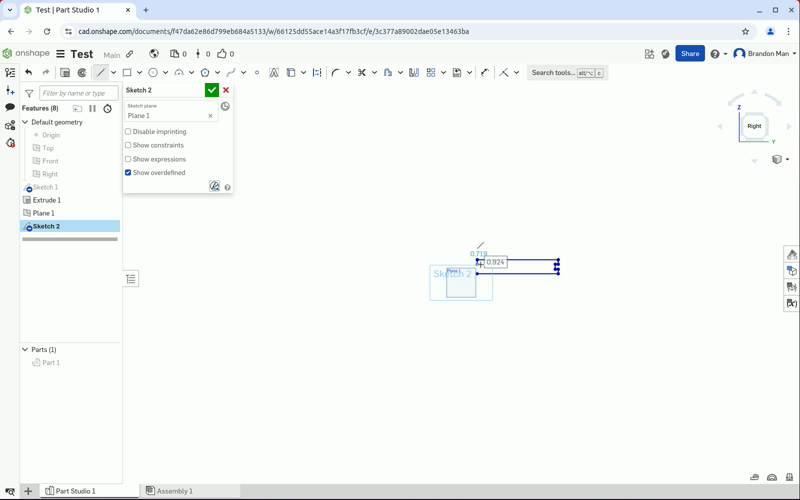
scroll(6)
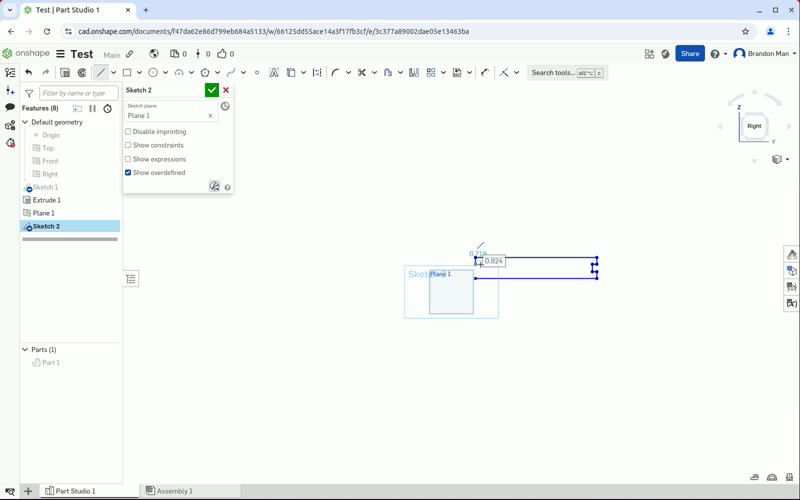
scroll(6)
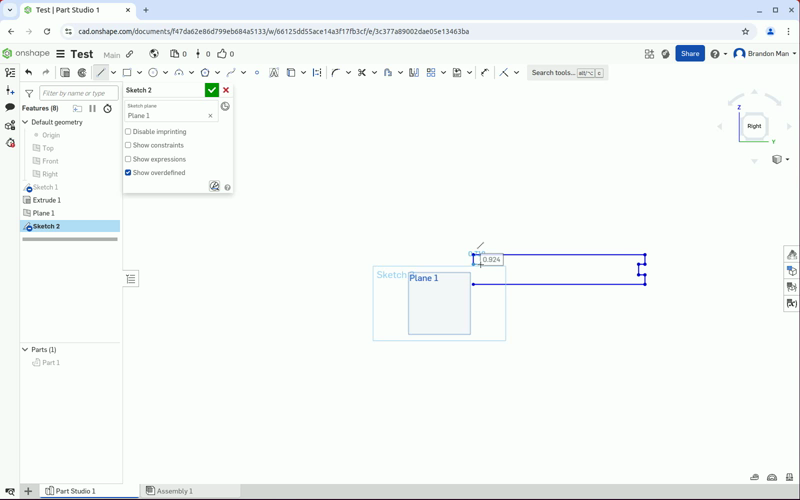
scroll(6)
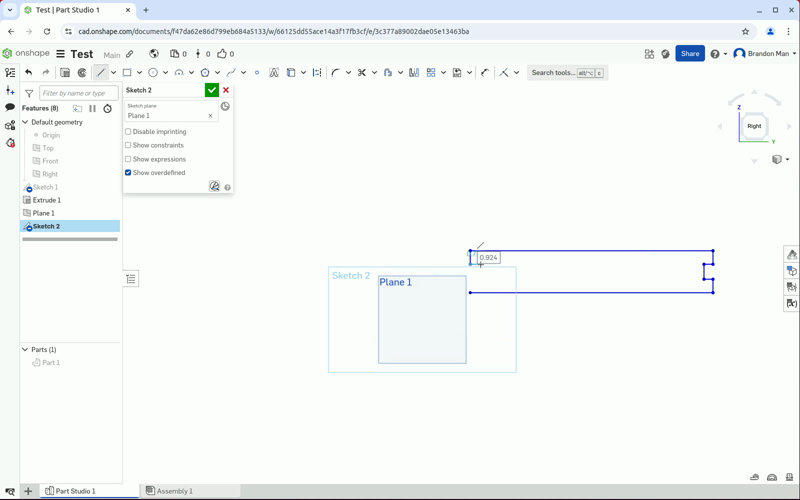
scroll(6)
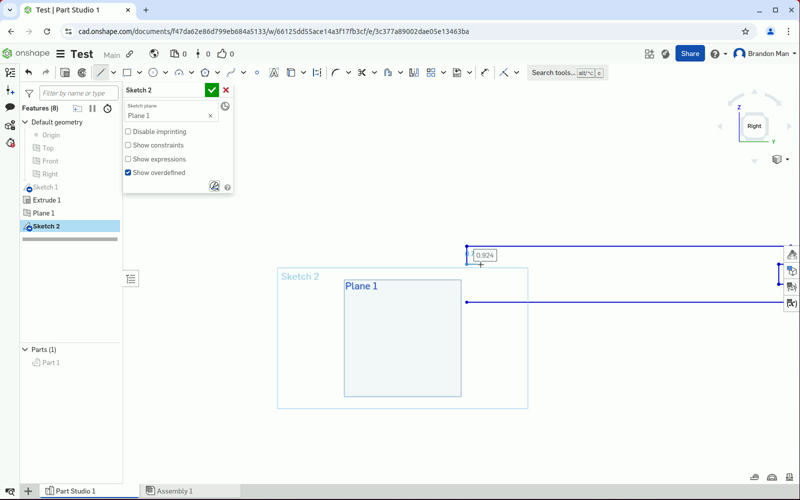
scroll(6)
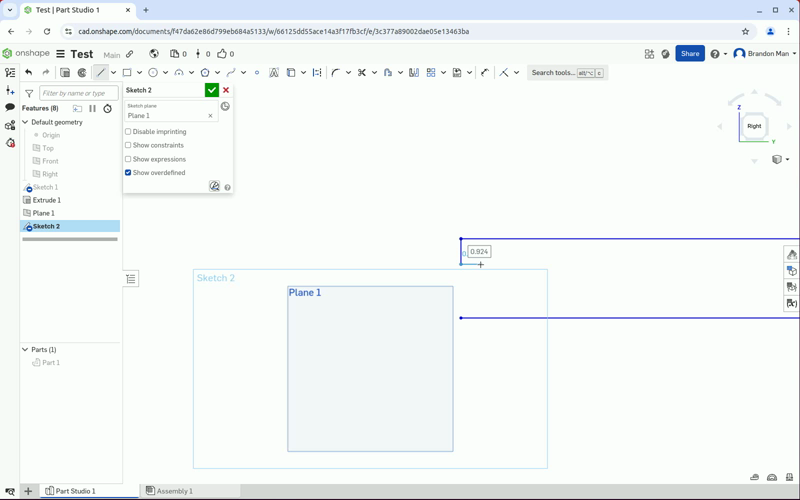
scroll(6)
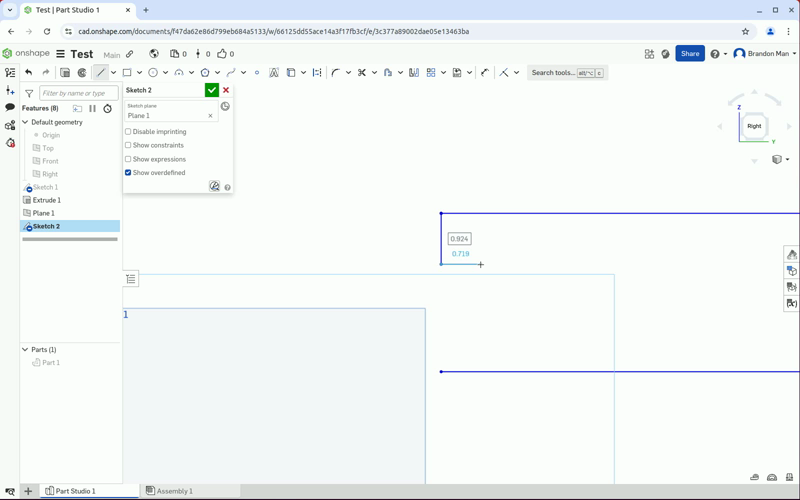
click(480, 264)
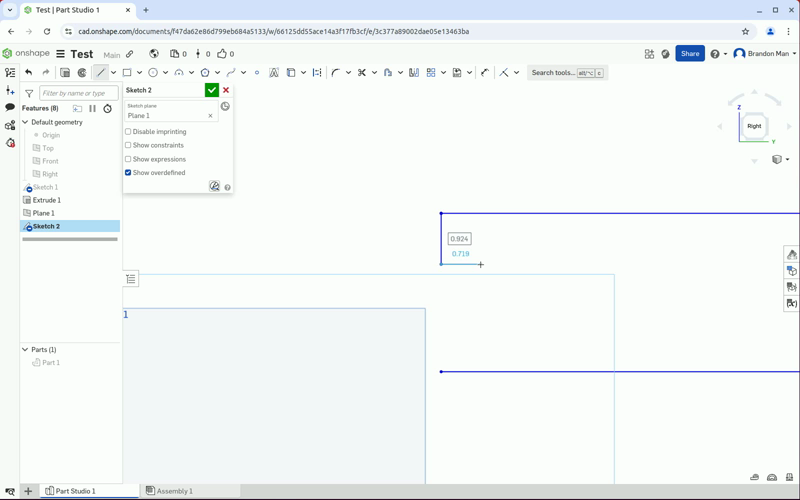
scroll(-6)
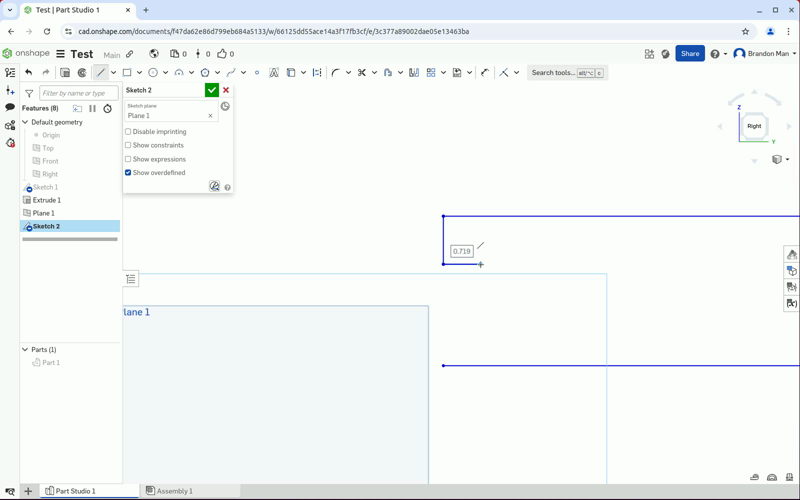
scroll(-6)
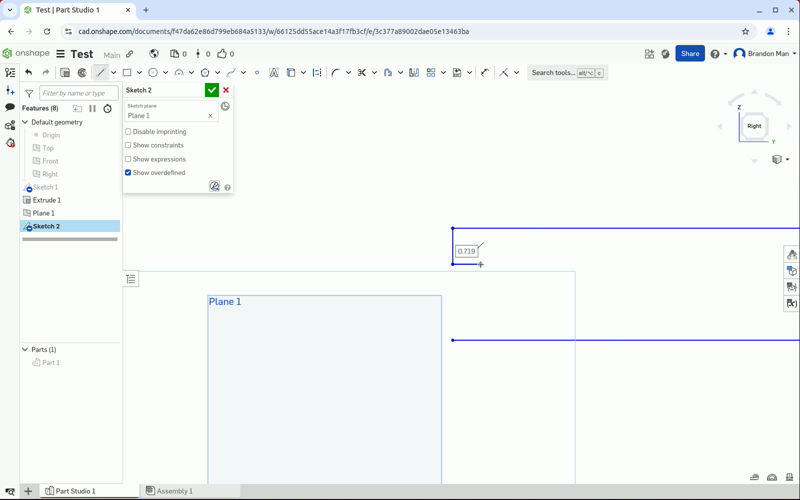
scroll(-6)
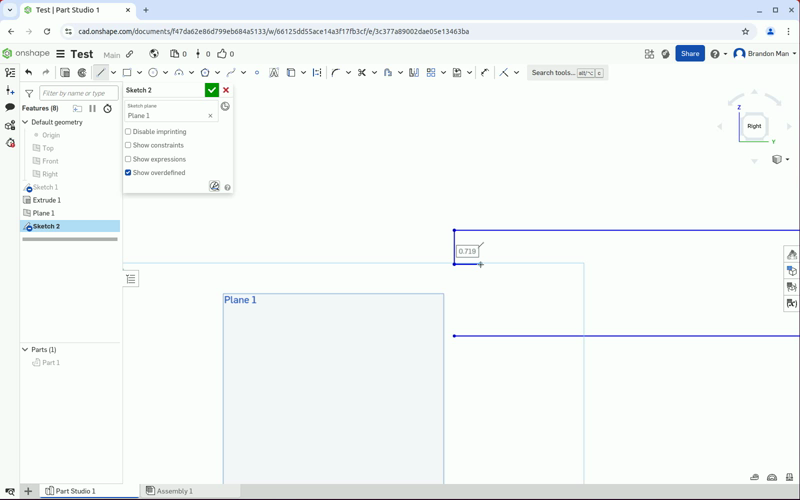
scroll(-6)
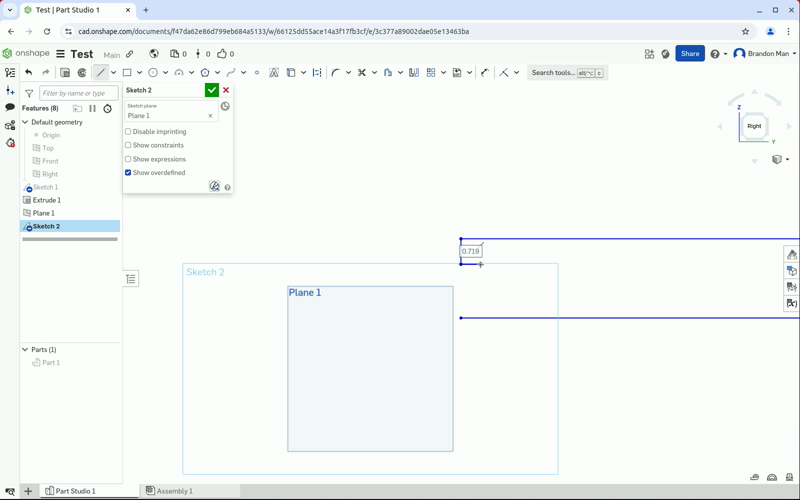
scroll(-6)
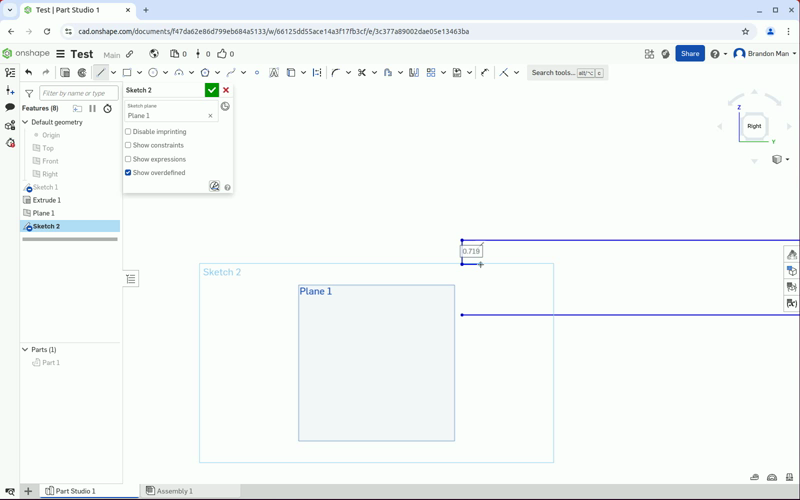
scroll(-6)
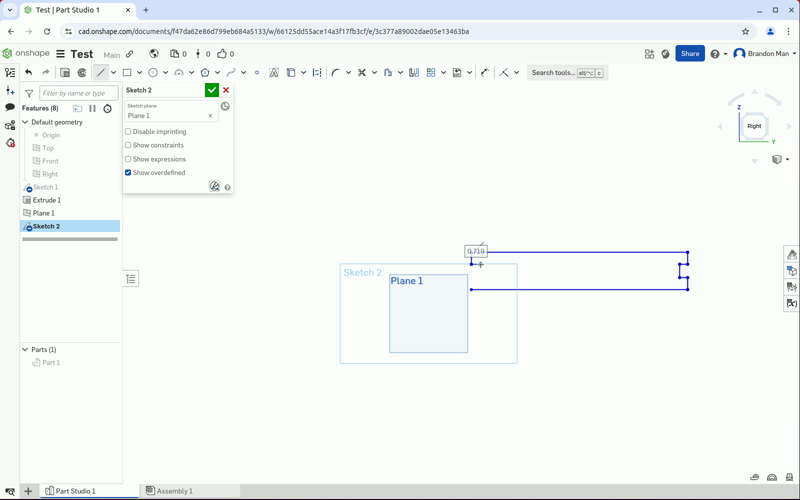
scroll(-6)
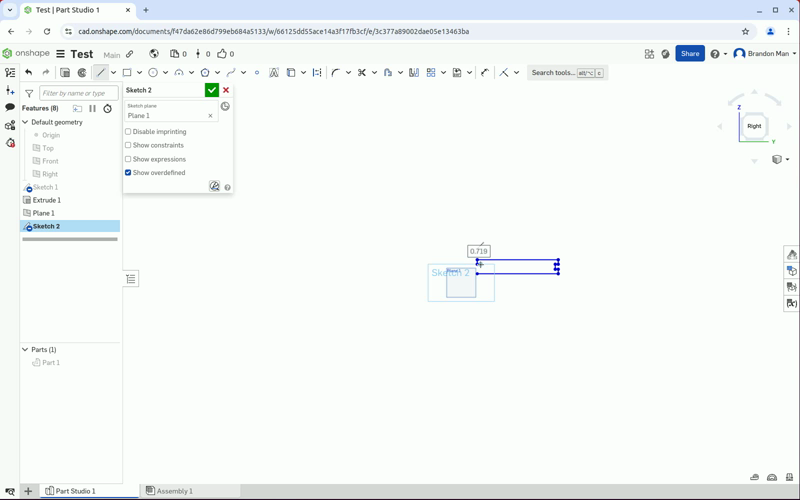
key_up(shift)
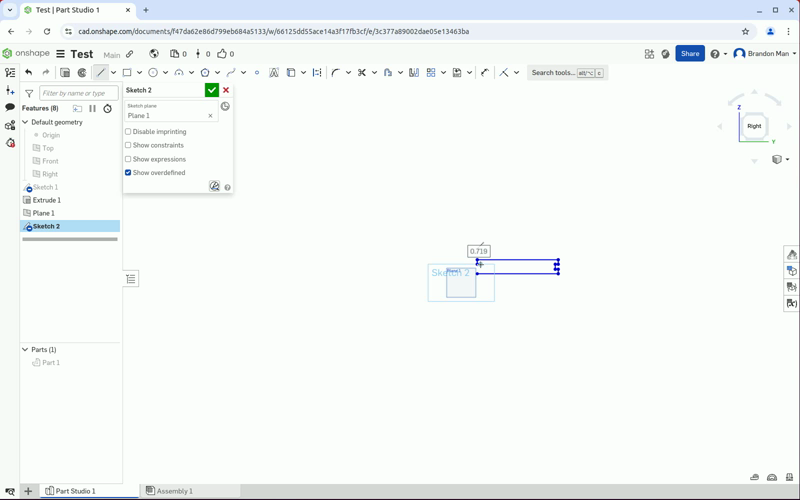
key_down(shift)
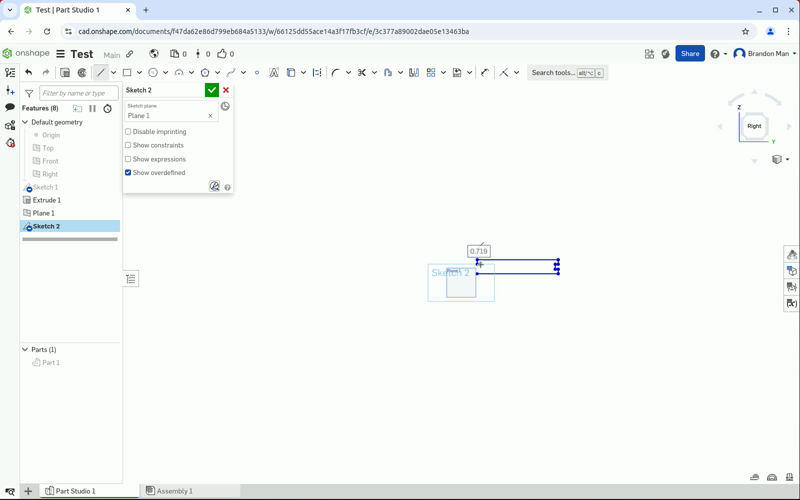
mouse_move(510, 264)
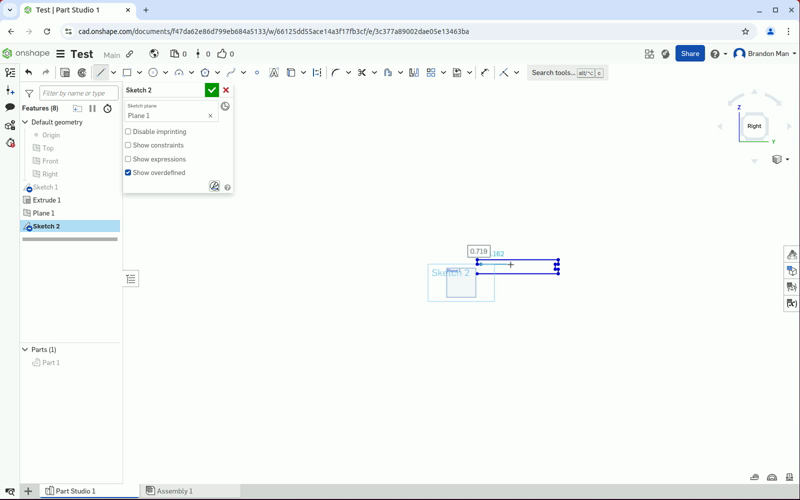
mouse_move(480, 269)
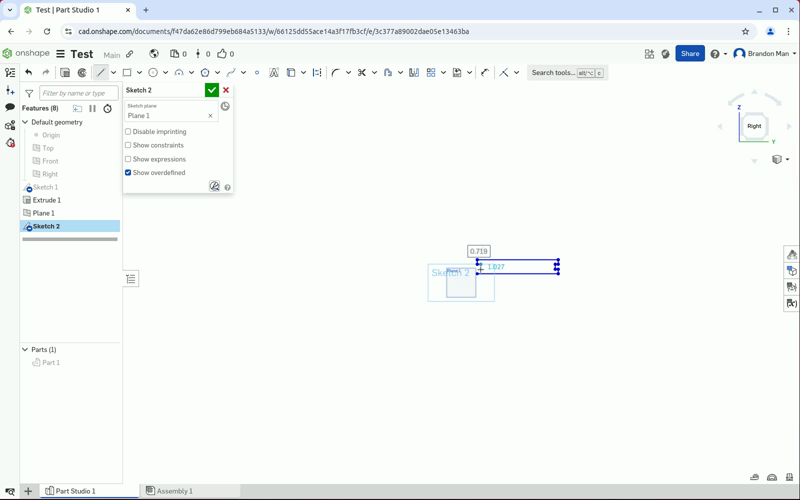
scroll(6)
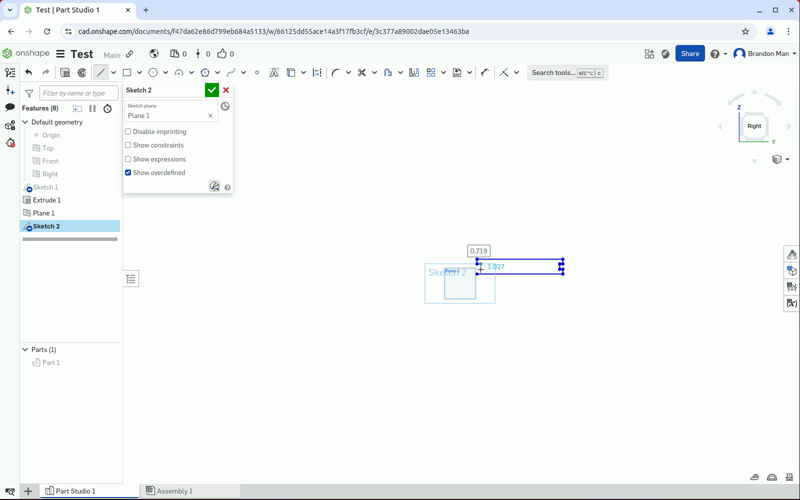
scroll(6)
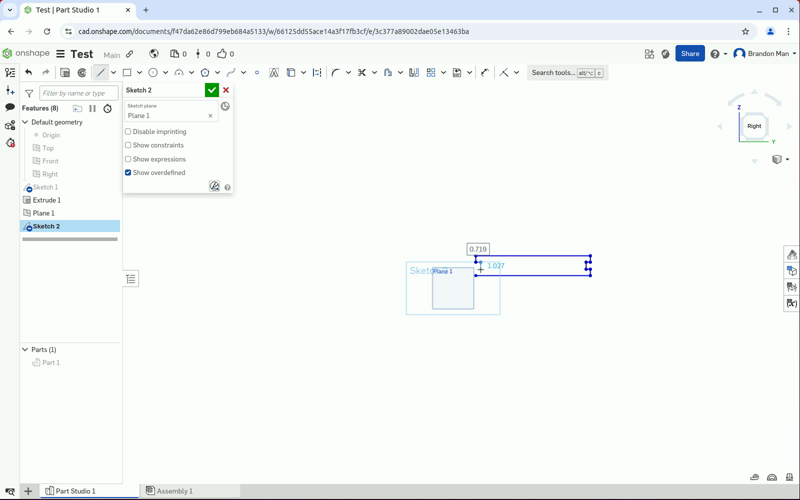
scroll(6)
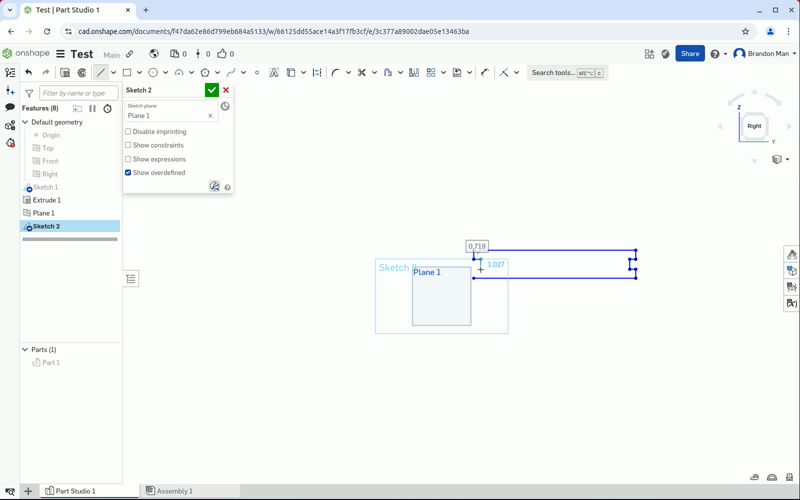
scroll(6)
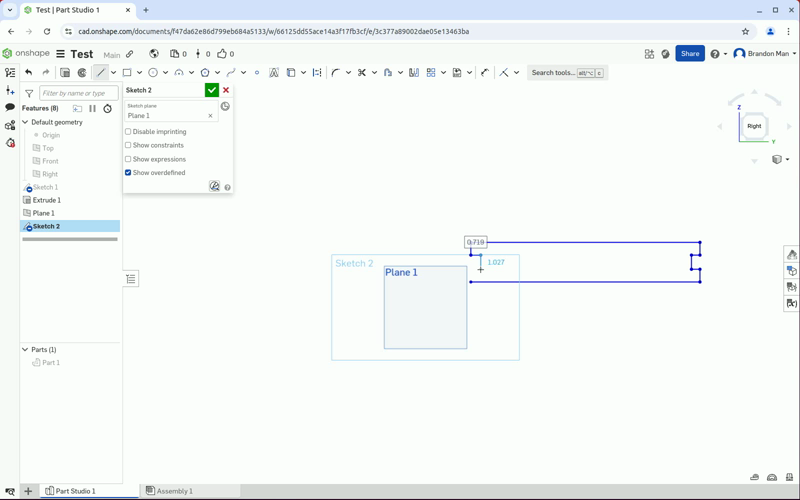
scroll(6)
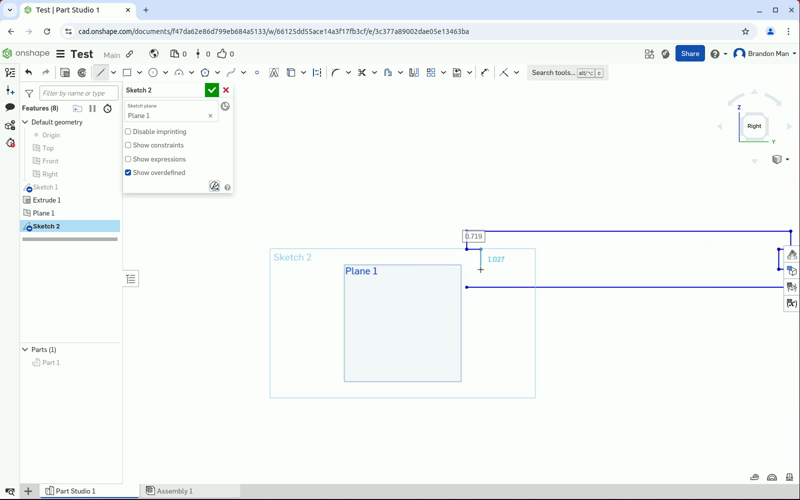
scroll(6)
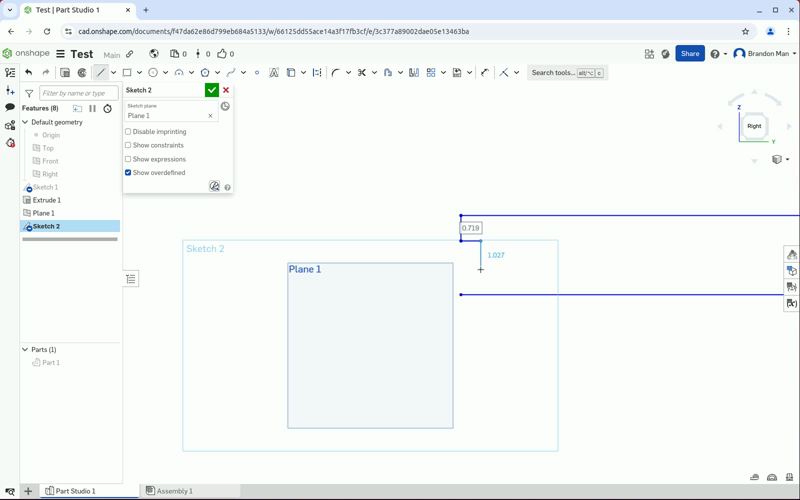
scroll(6)
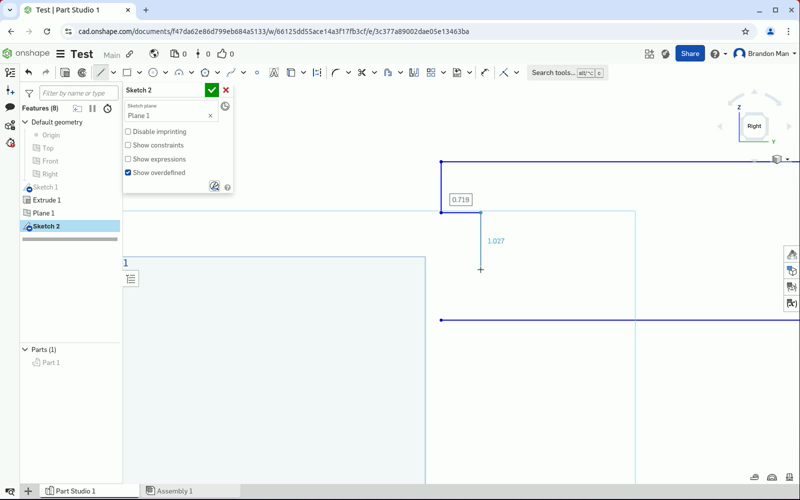
click(480, 269)
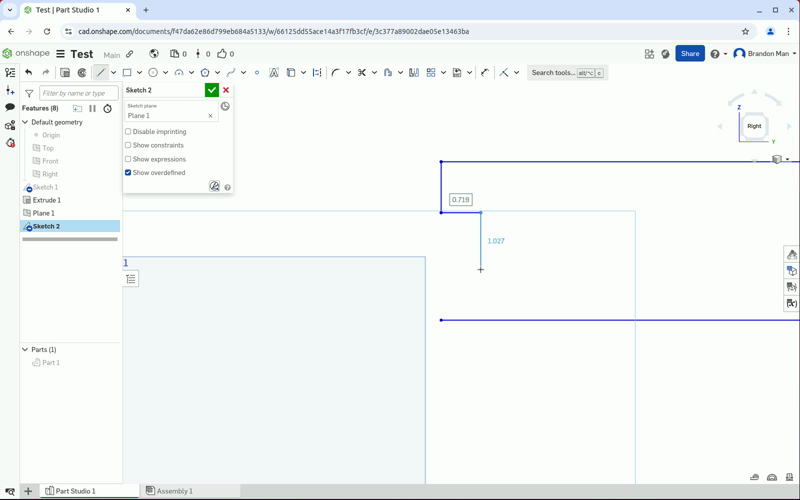
scroll(-6)
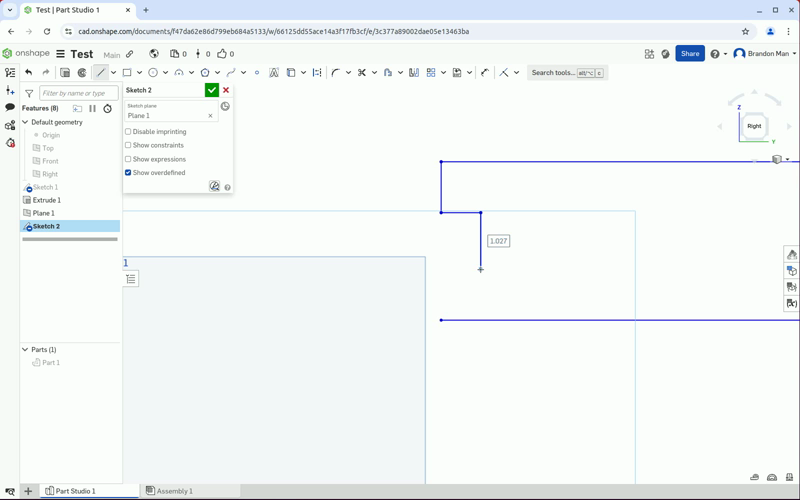
scroll(-6)
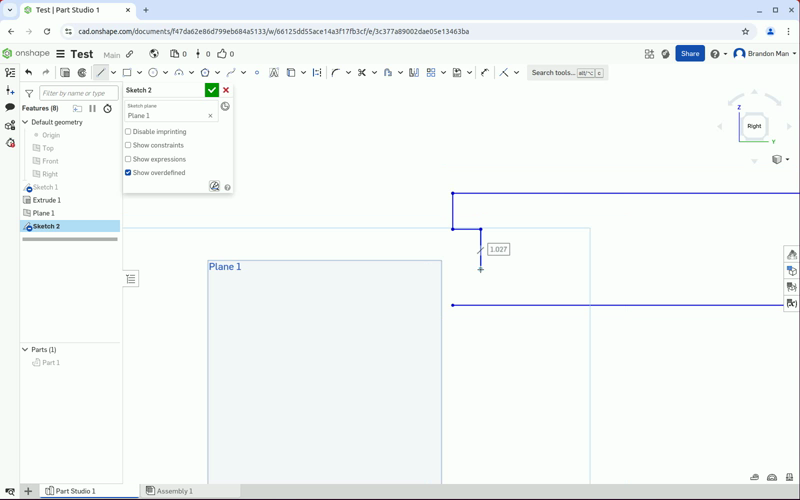
scroll(-6)
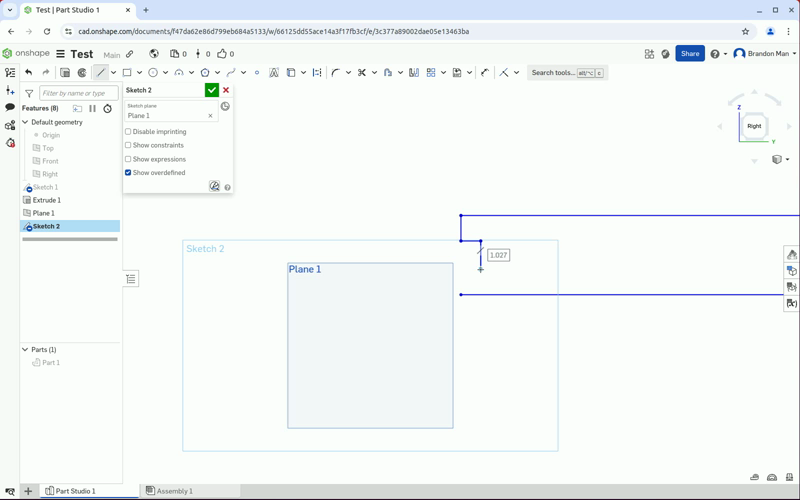
scroll(-6)
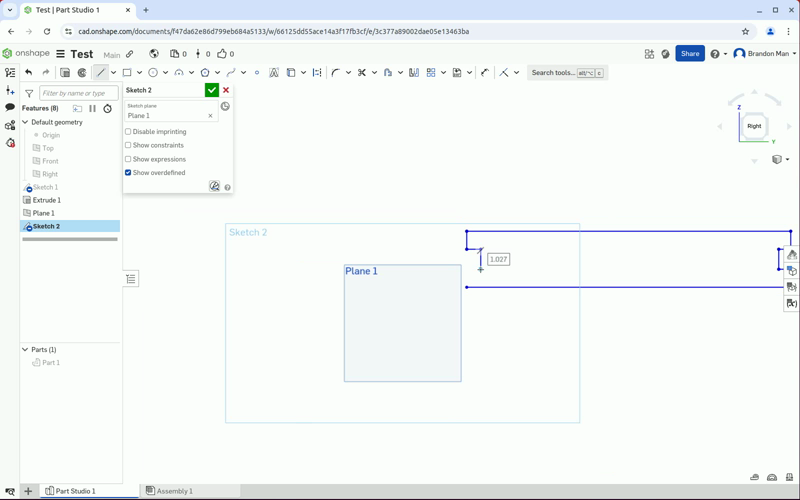
scroll(-6)
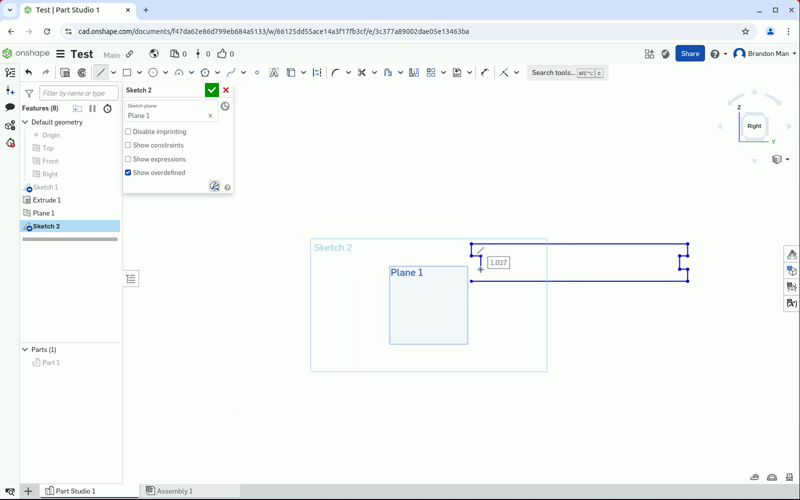
scroll(-6)
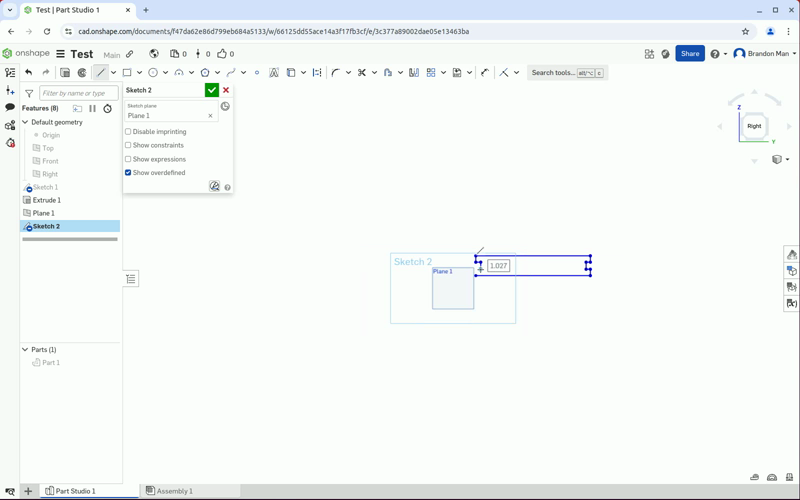
scroll(-6)
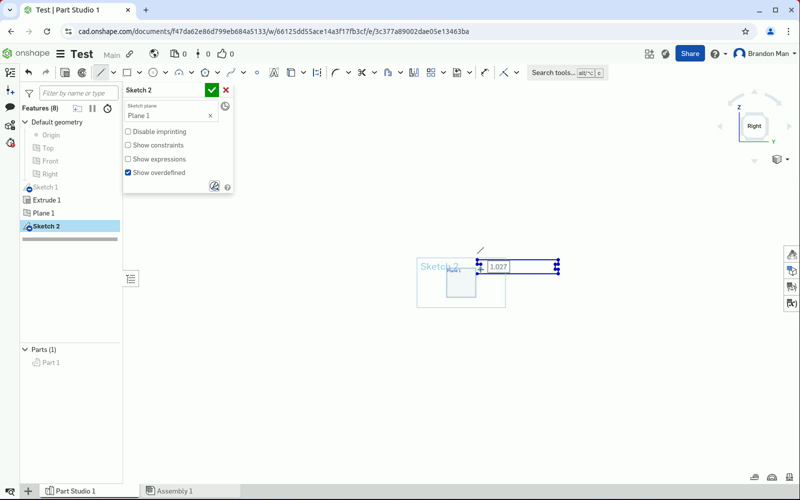
key_up(shift)
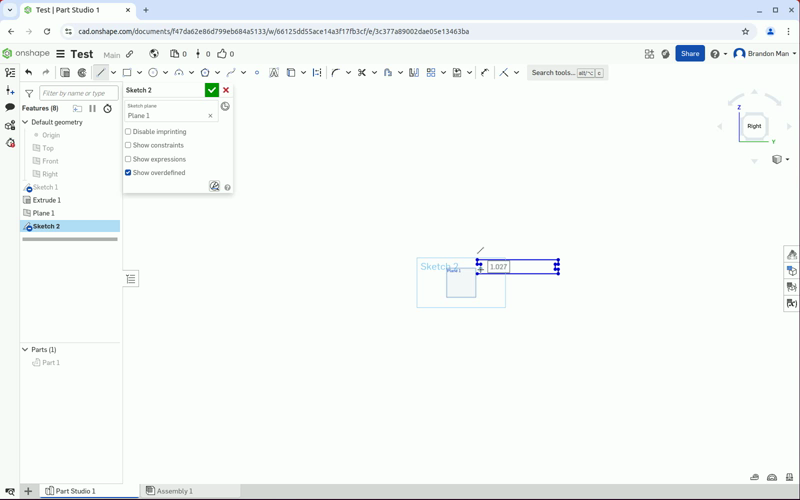
key_down(shift)
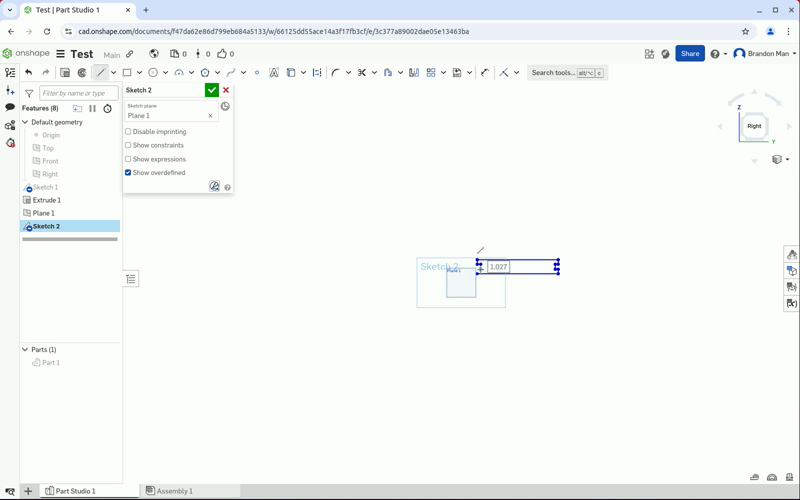
mouse_move(510, 269)
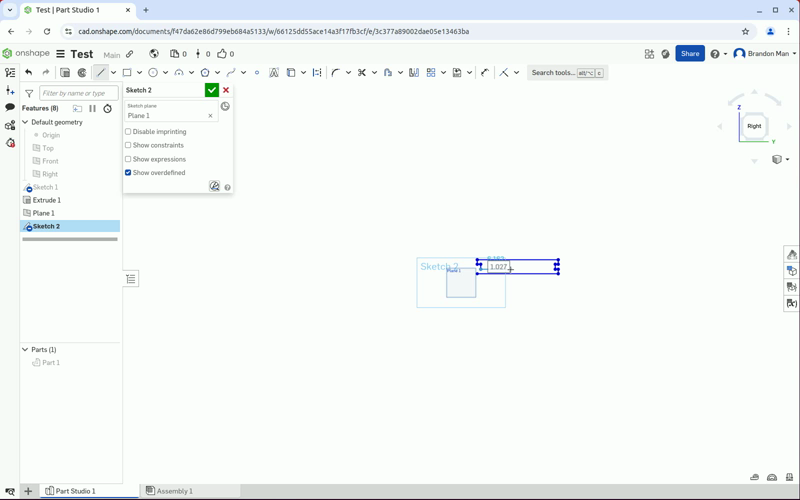
mouse_move(477, 269)
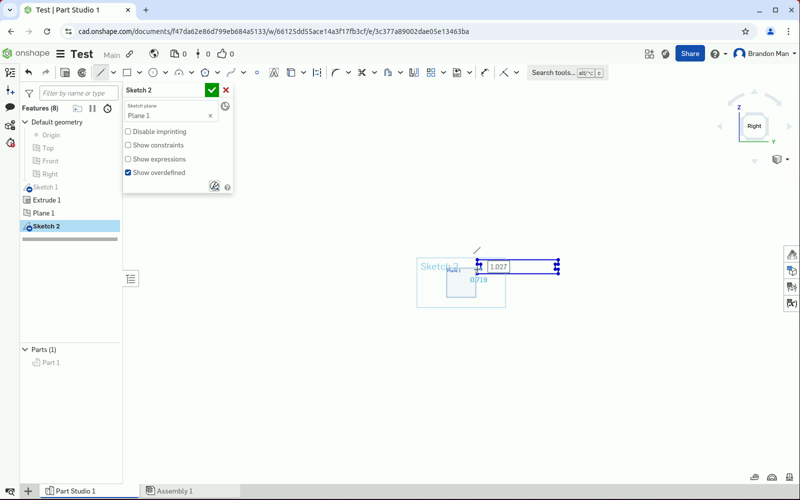
scroll(6)
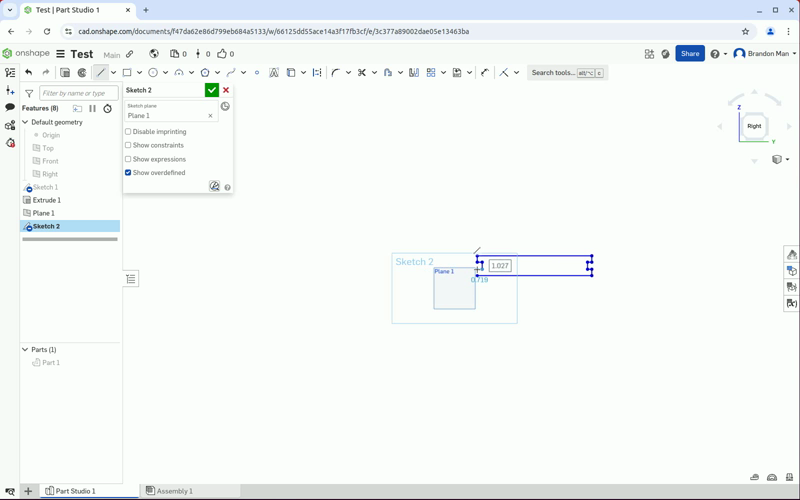
scroll(6)
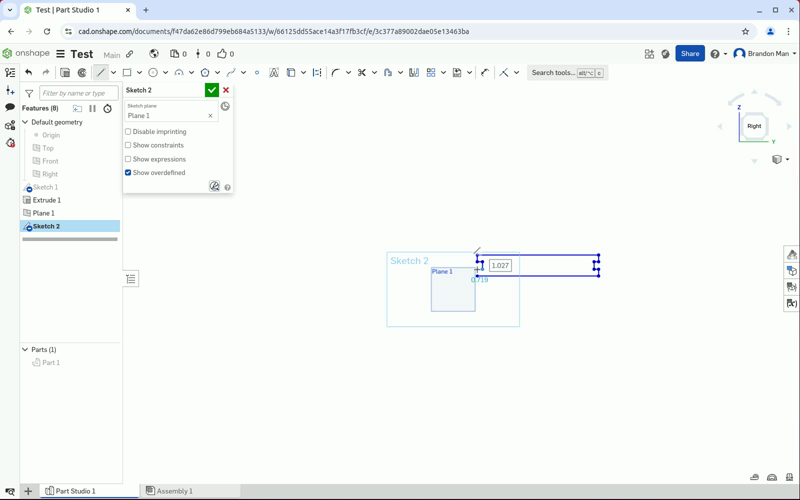
scroll(6)
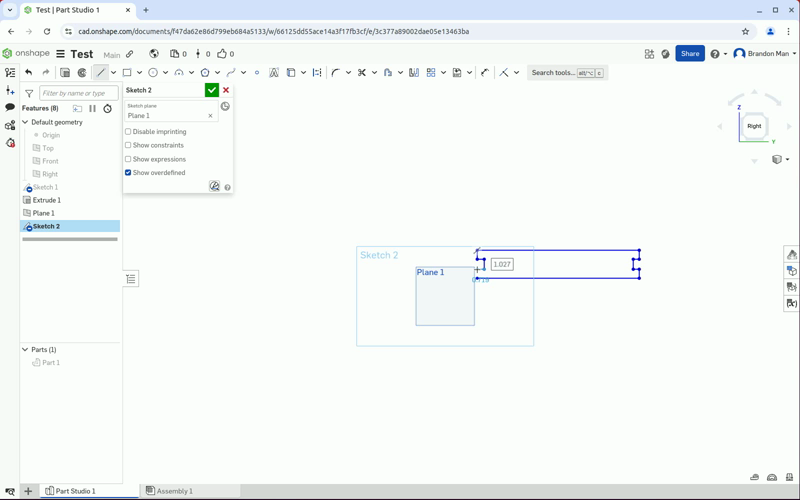
scroll(6)
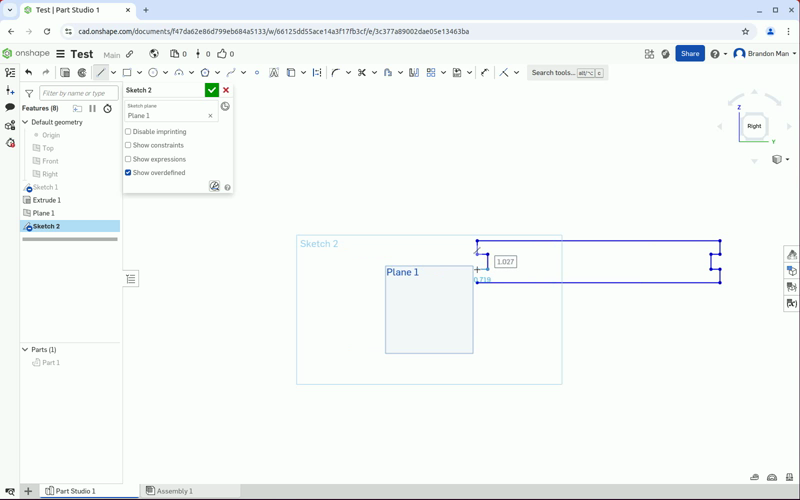
scroll(6)
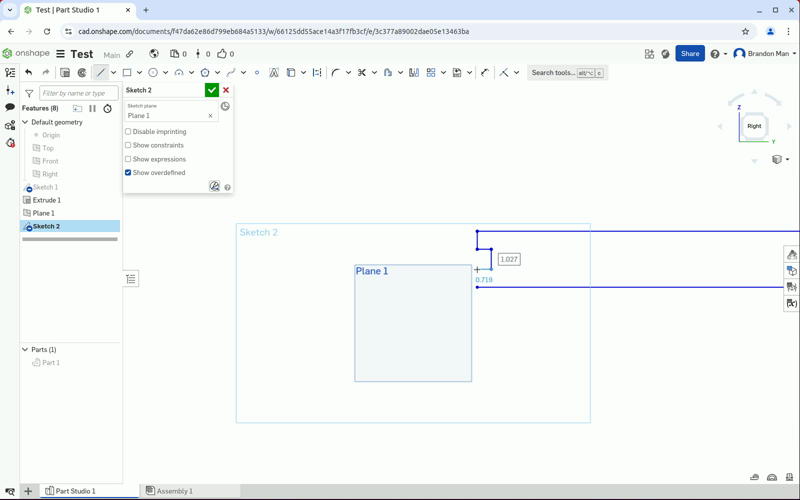
scroll(6)
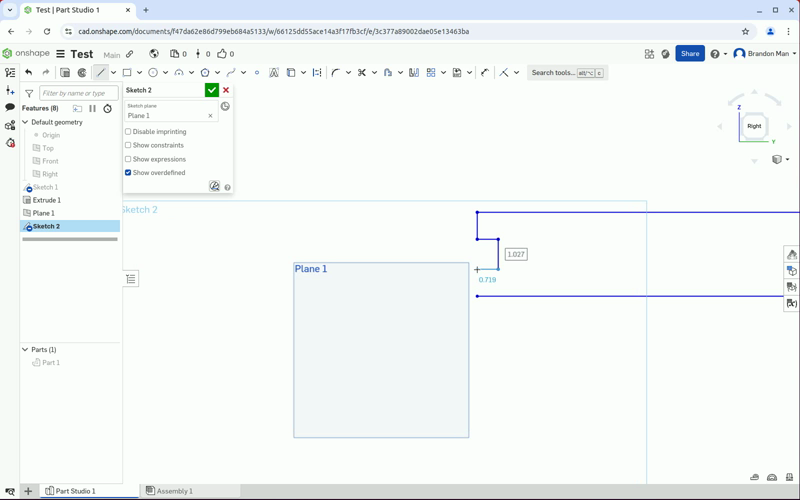
scroll(6)
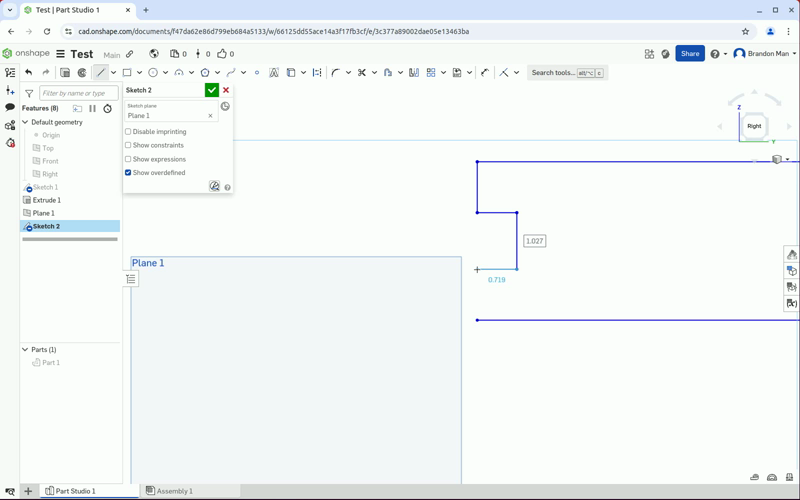
click(477, 269)
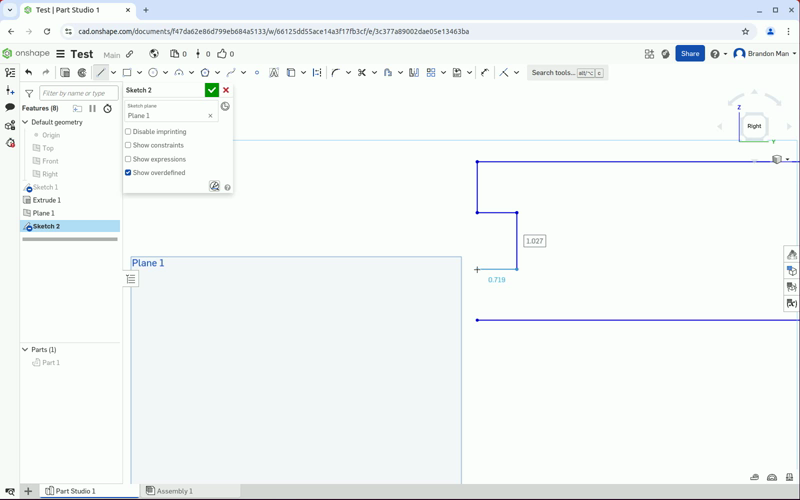
scroll(-6)
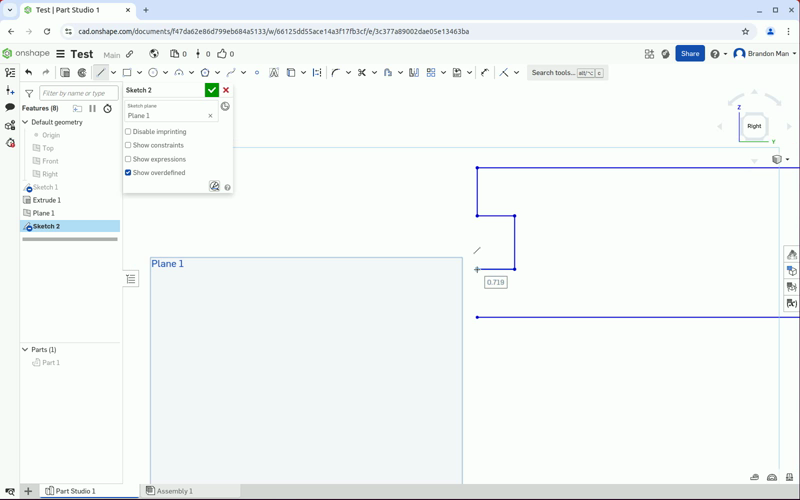
scroll(-6)
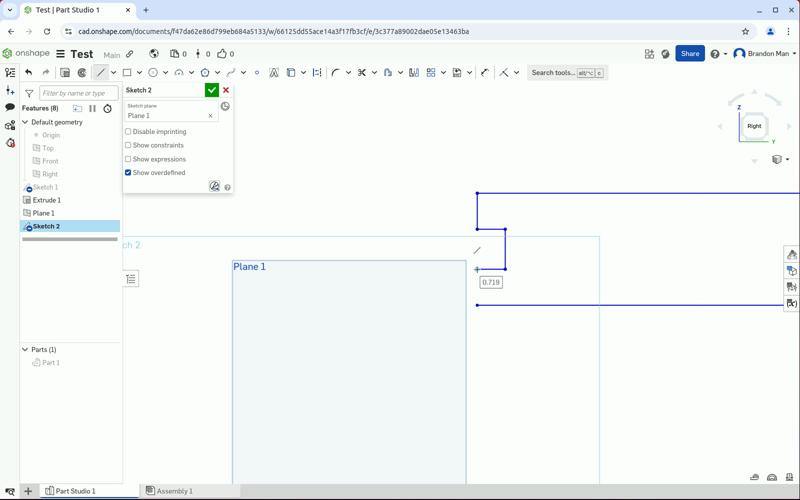
scroll(-6)
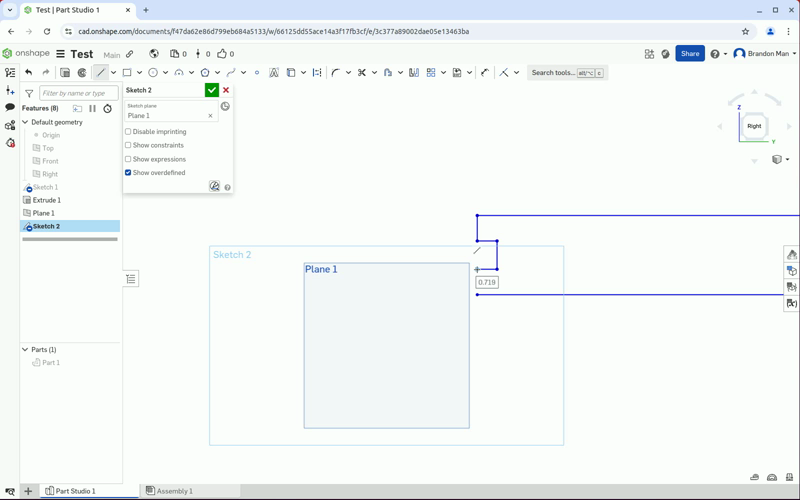
scroll(-6)
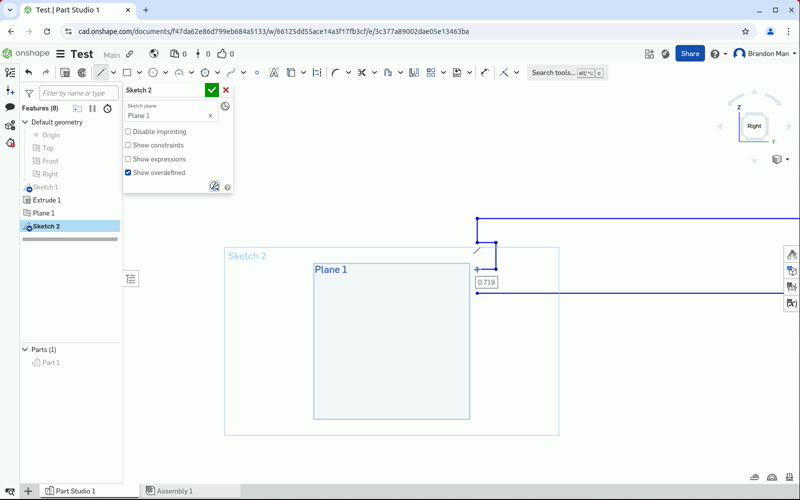
scroll(-6)
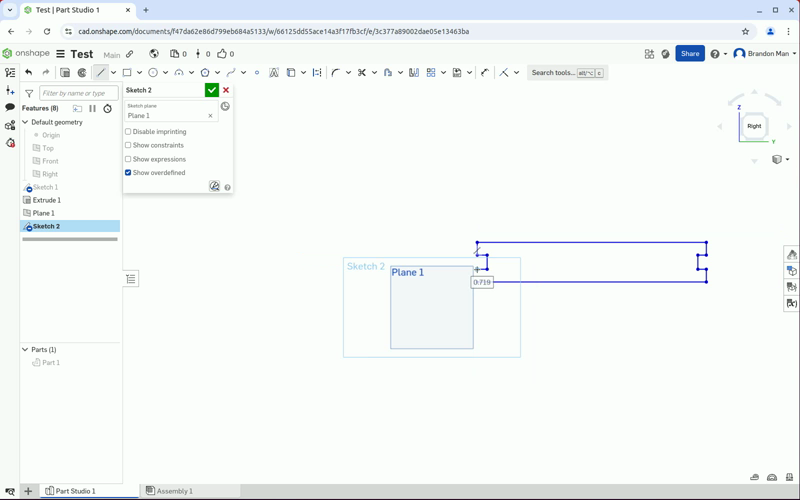
scroll(-6)
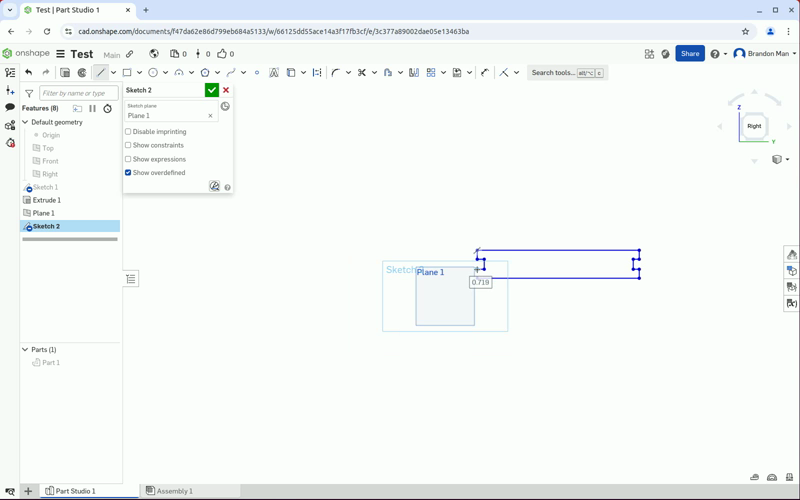
scroll(-6)
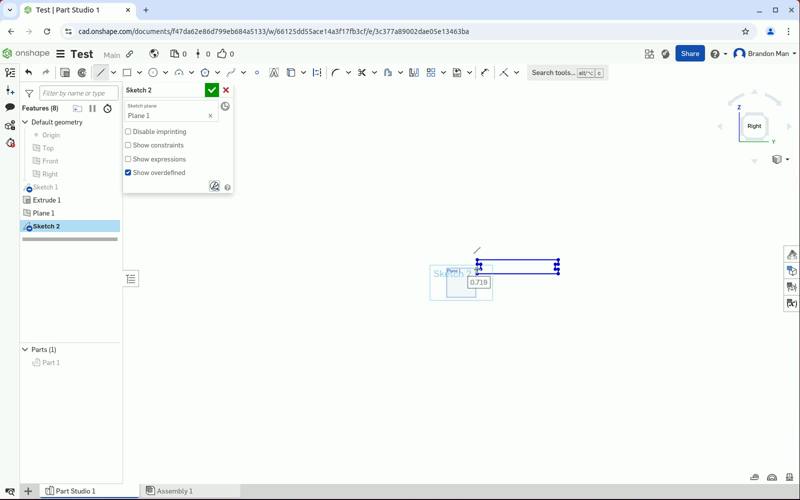
key_up(shift)
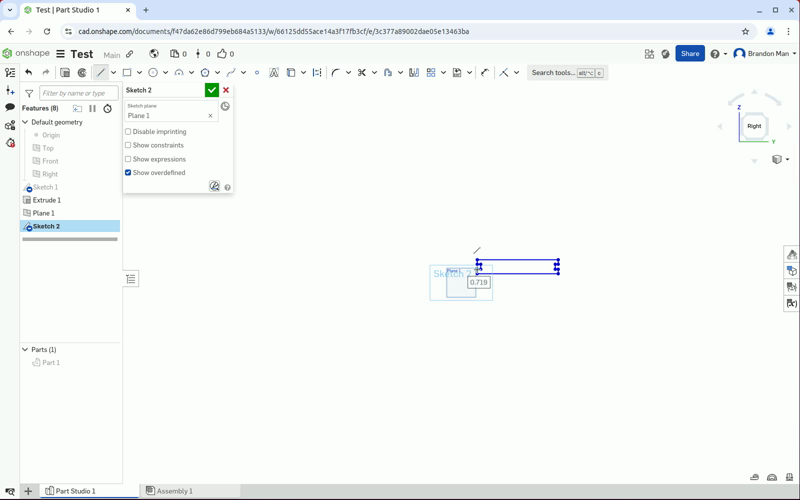
mouse_move(507, 269)
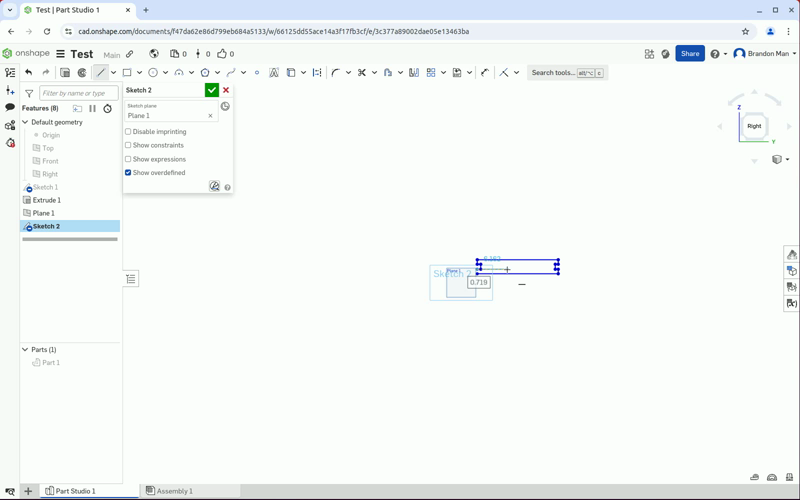
key_down(shift)
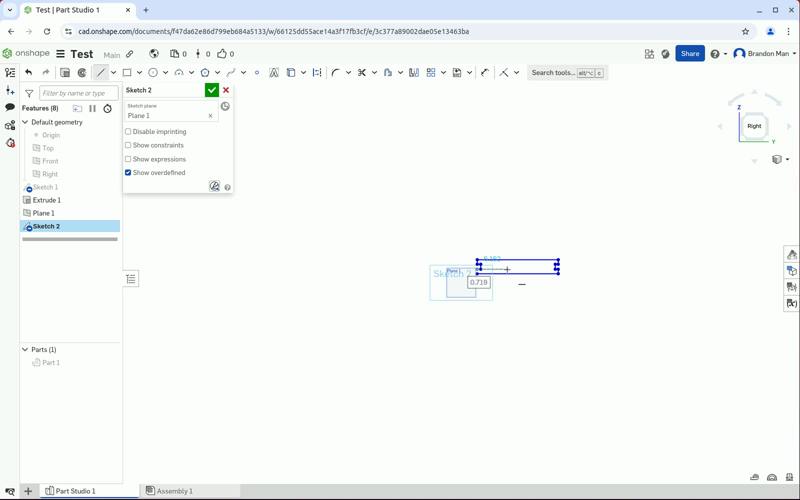
mouse_move(477, 273)
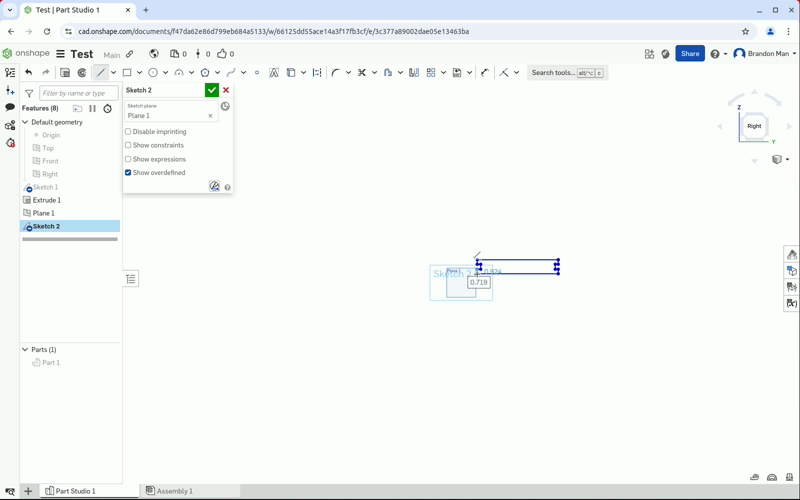
scroll(6)
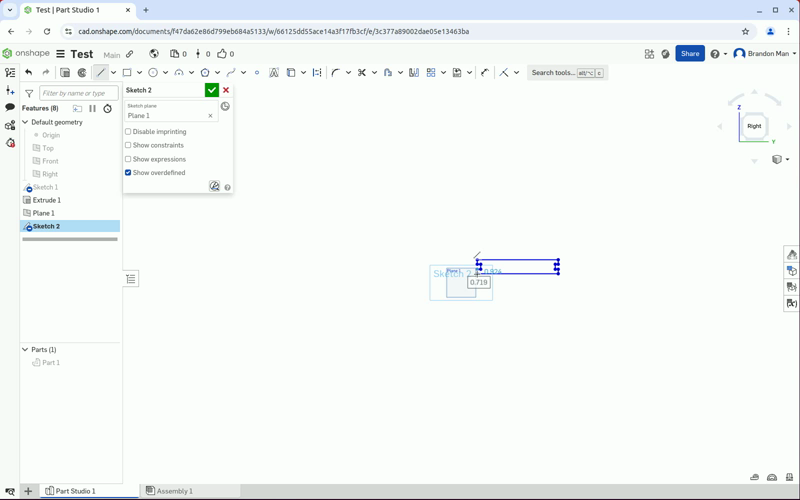
scroll(6)
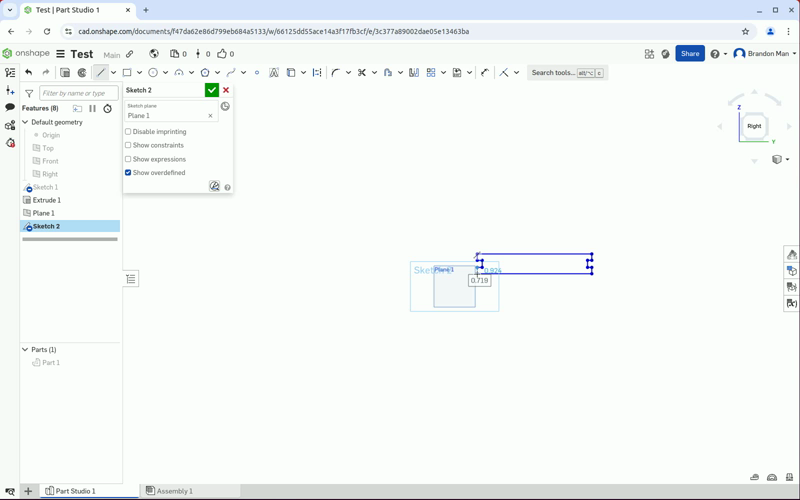
scroll(6)
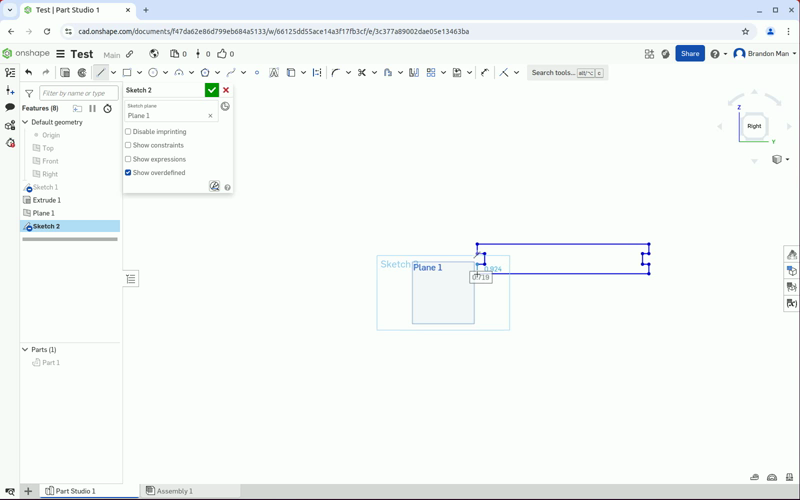
scroll(6)
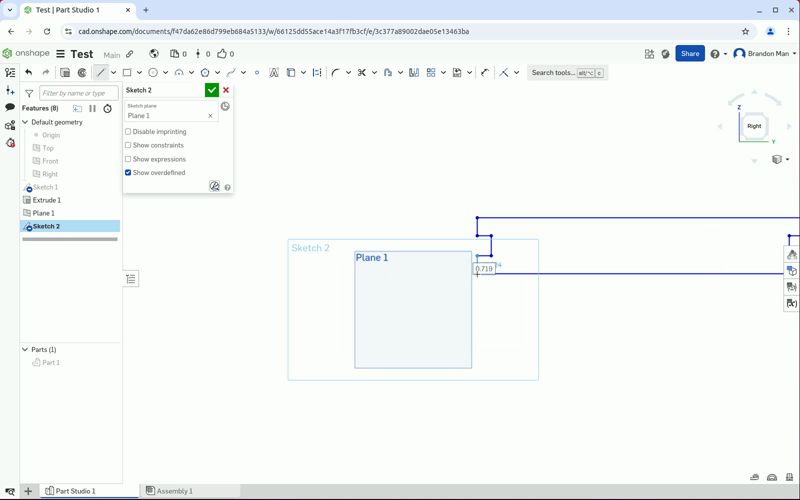
scroll(6)
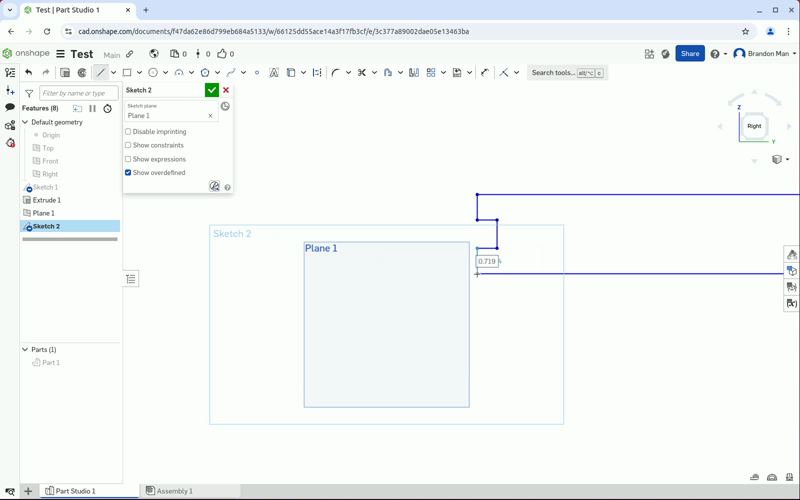
scroll(6)
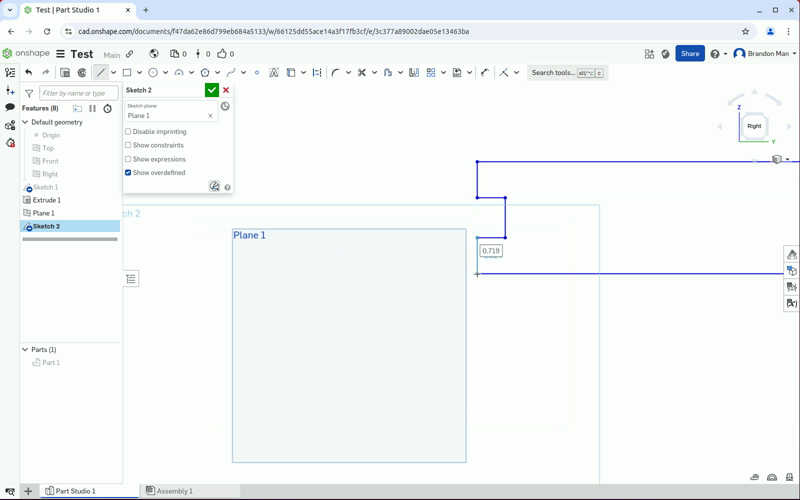
scroll(6)
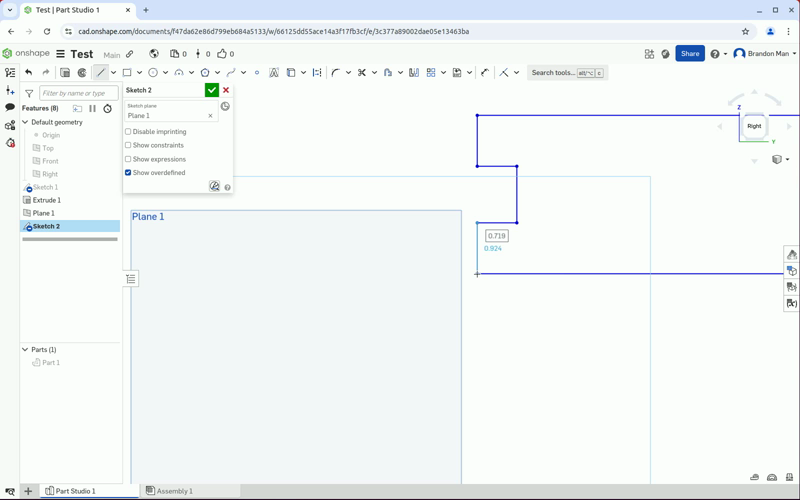
key_up(shift)
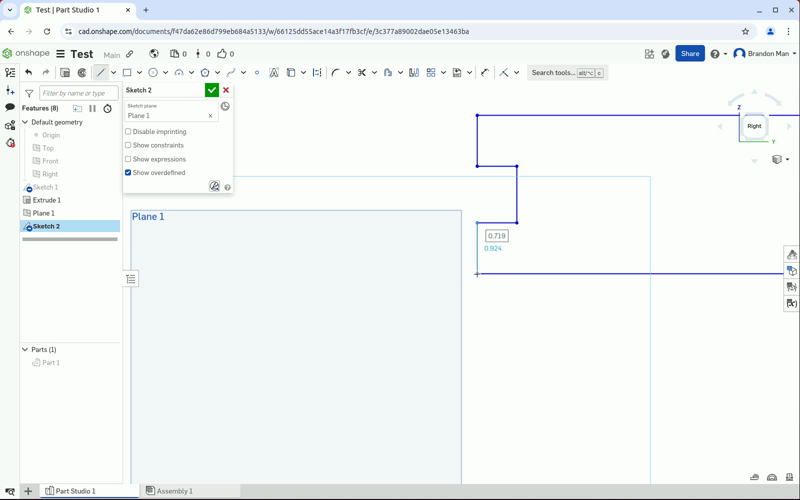
click(477, 273)
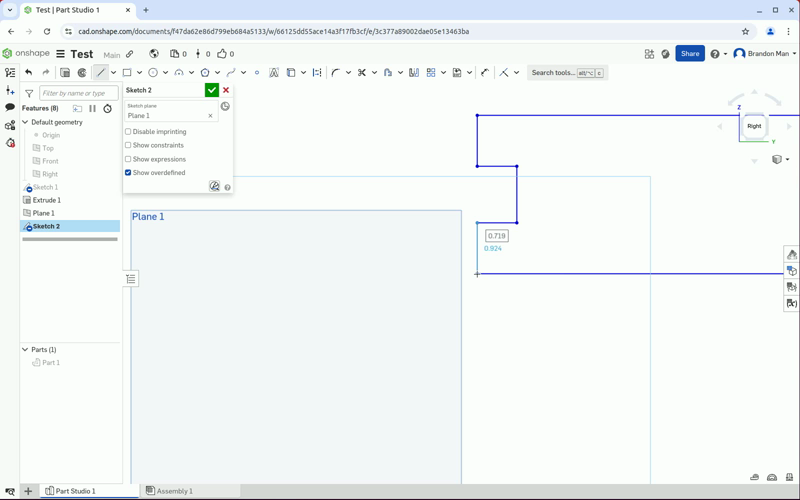
scroll(-6)
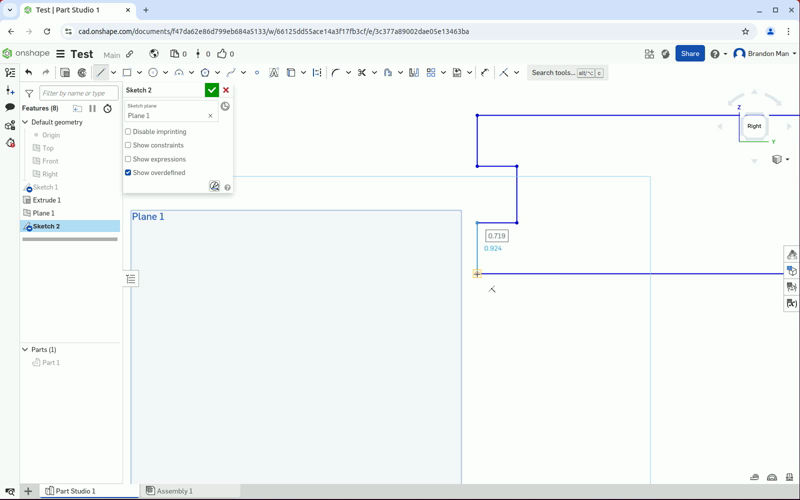
scroll(-6)
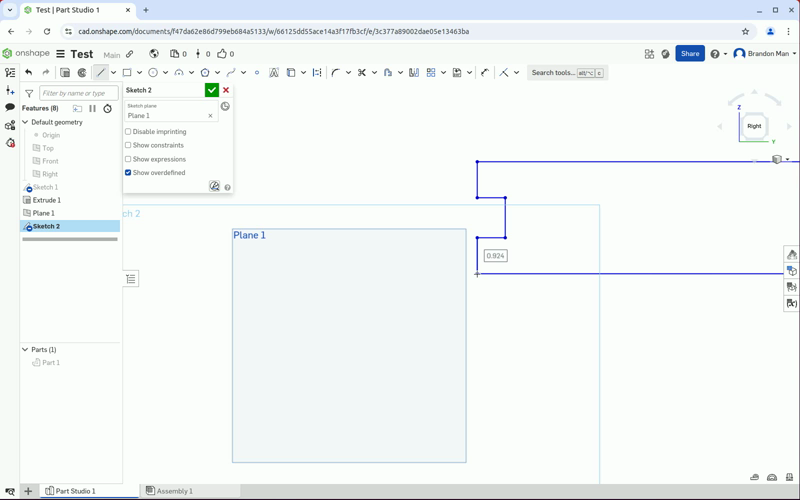
scroll(-6)
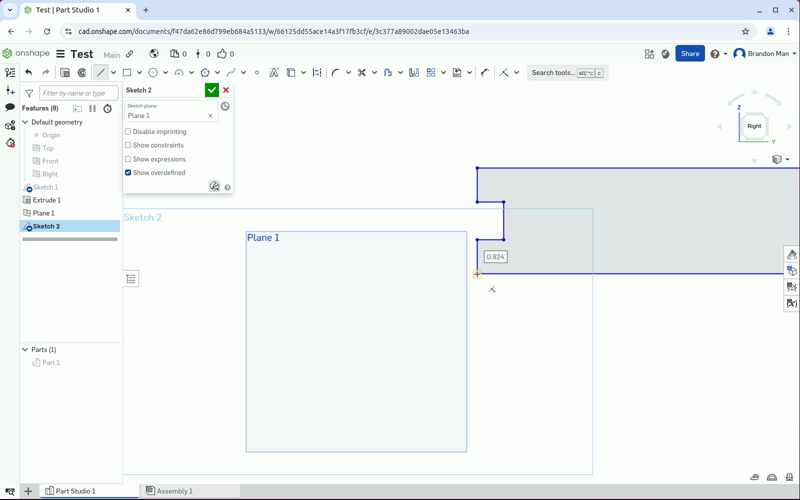
scroll(-6)
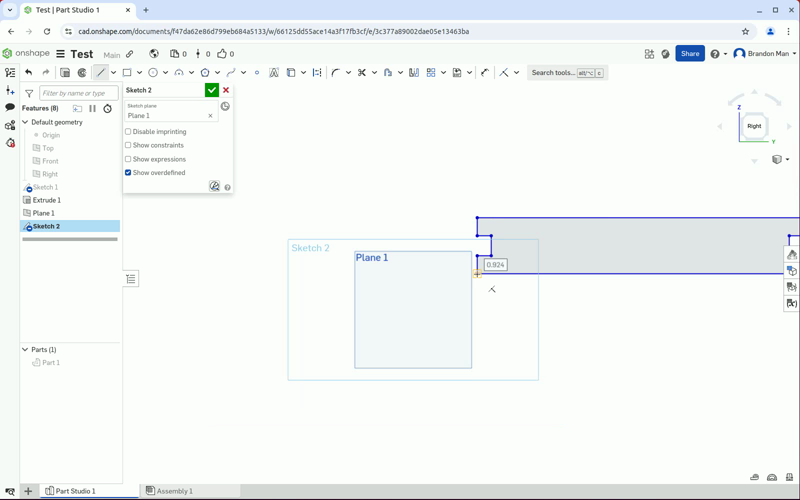
scroll(-6)
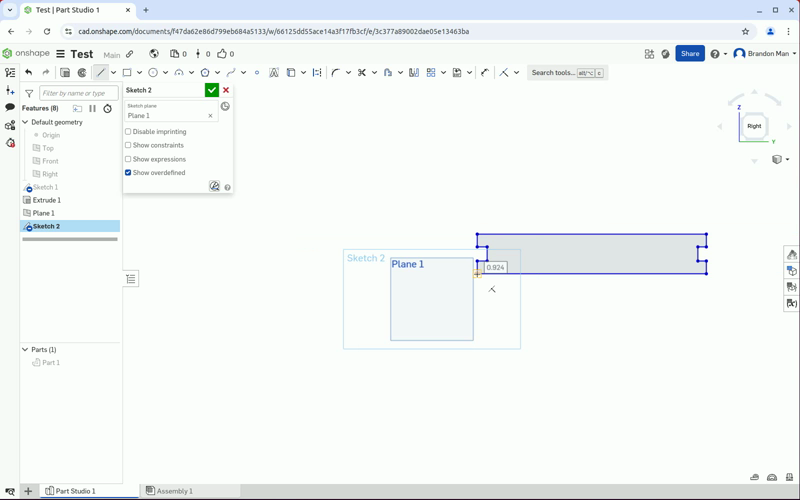
scroll(-6)
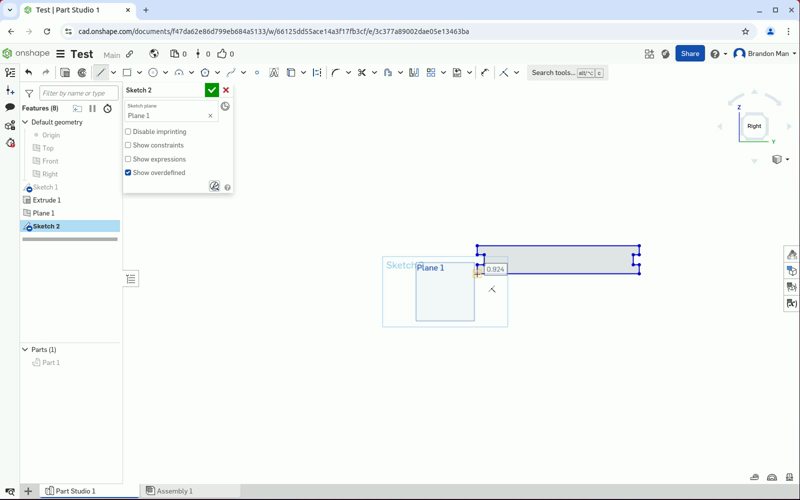
scroll(-6)
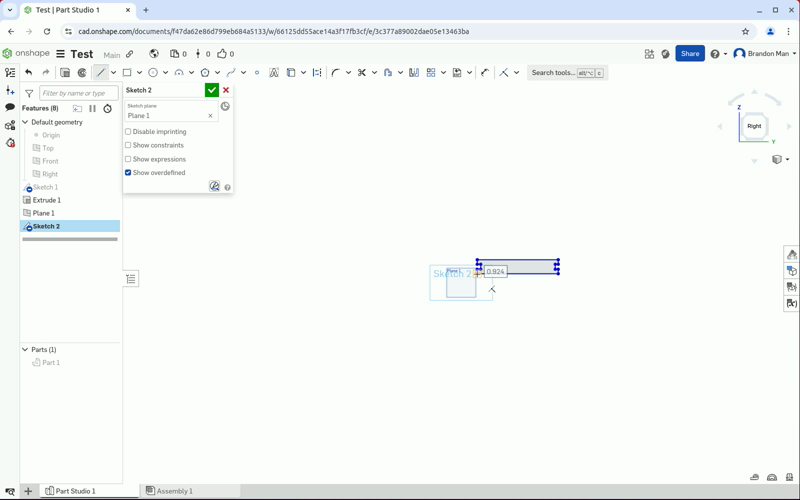
key(esc)
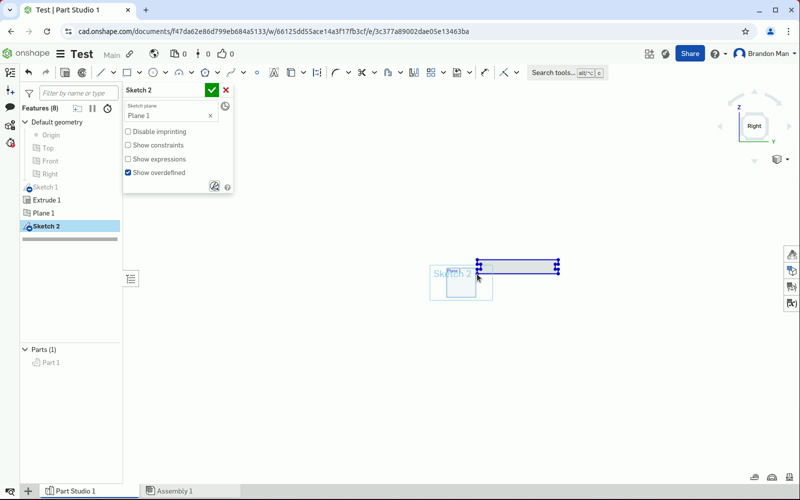
mouse_move(496, 267)
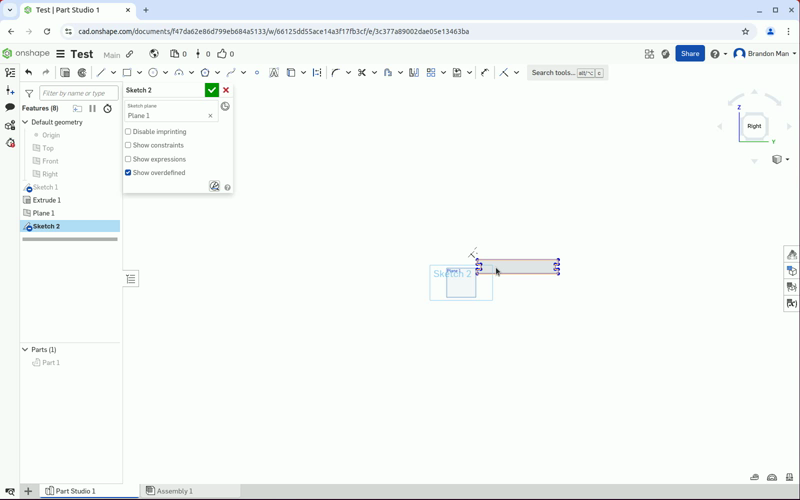
scroll(6)
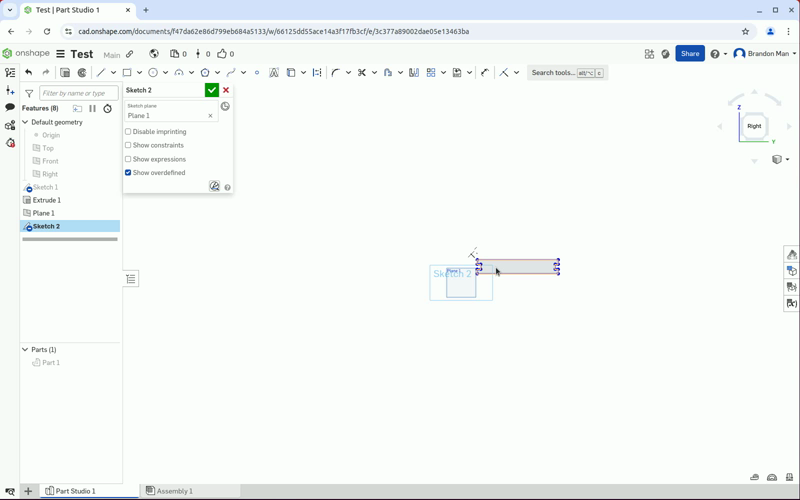
scroll(6)
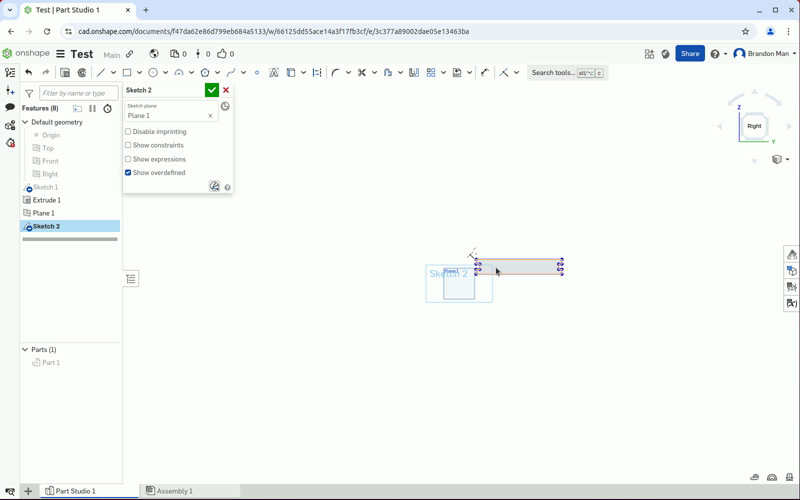
scroll(6)
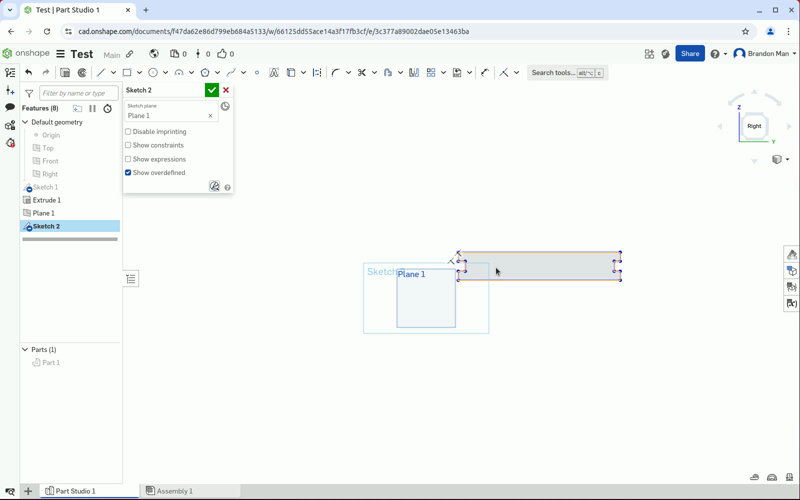
scroll(6)
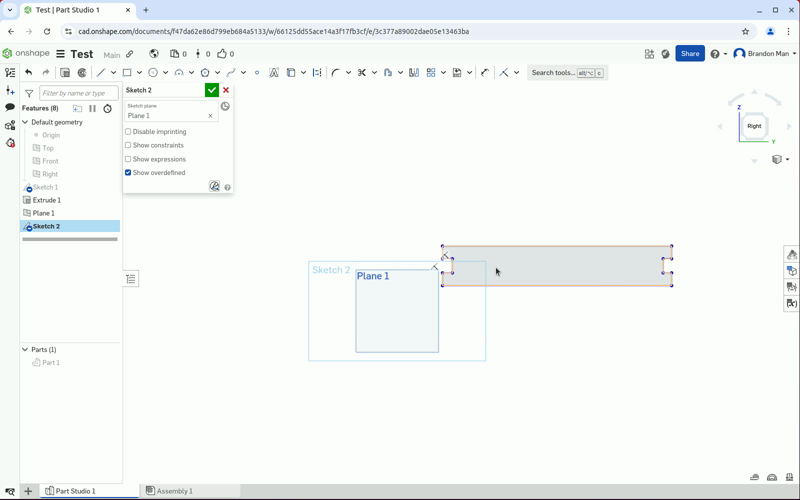
scroll(6)
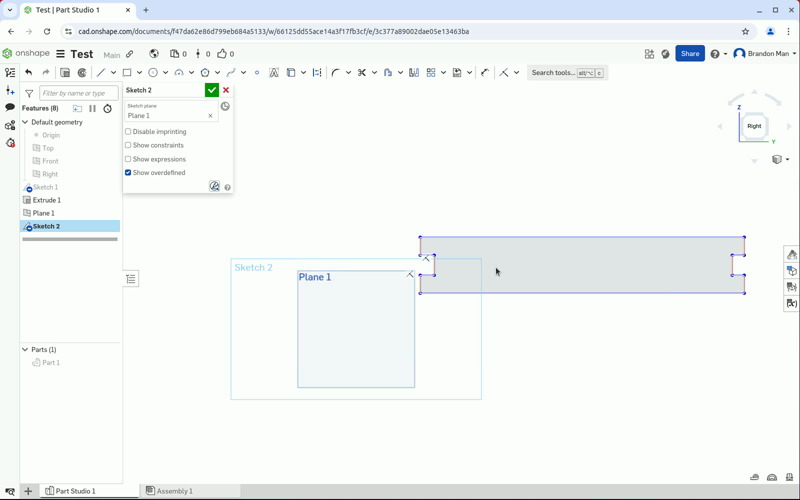
scroll(6)
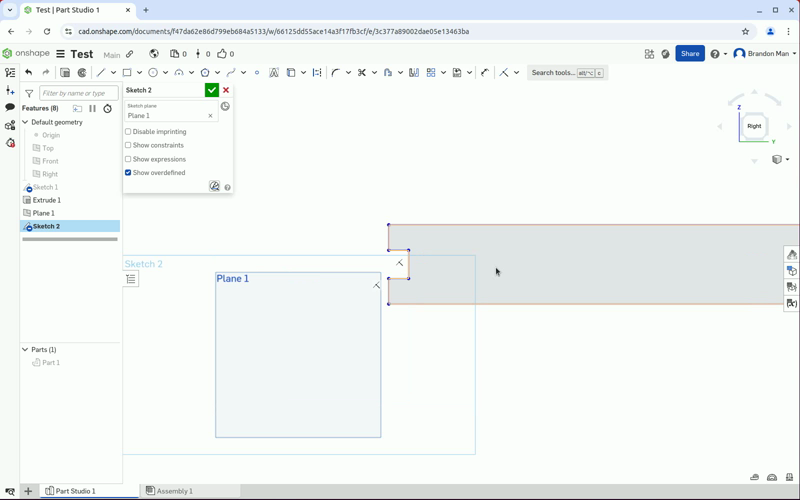
scroll(6)
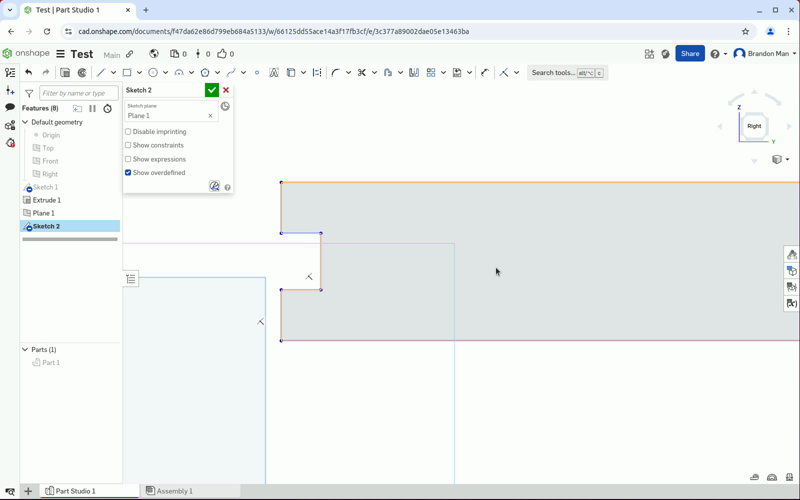
click(496, 267)
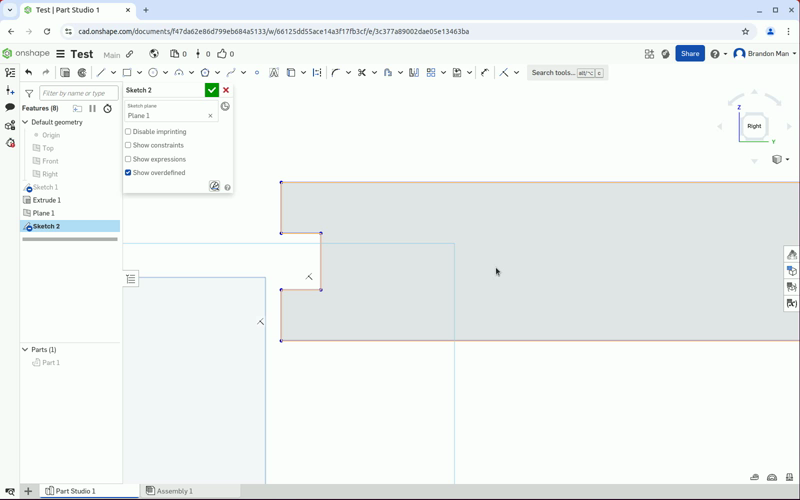
scroll(-6)
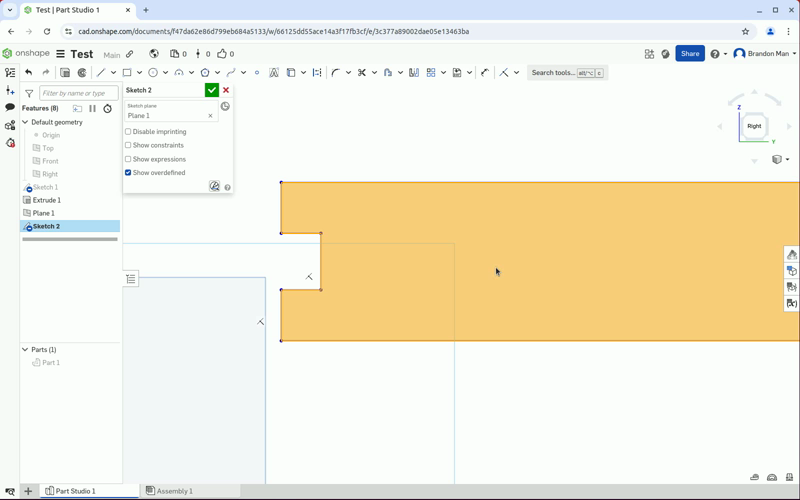
scroll(-6)
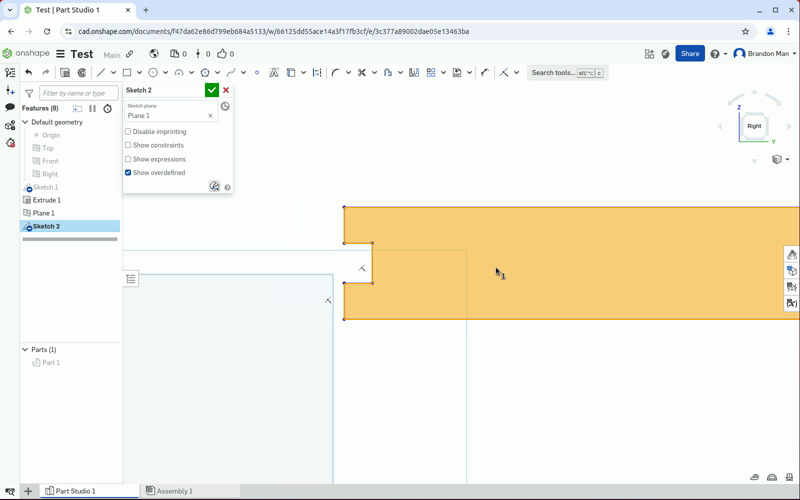
scroll(-6)
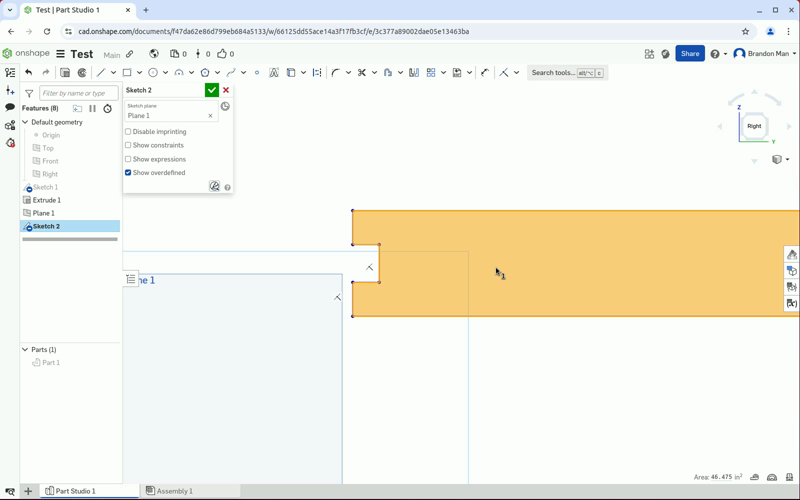
scroll(-6)
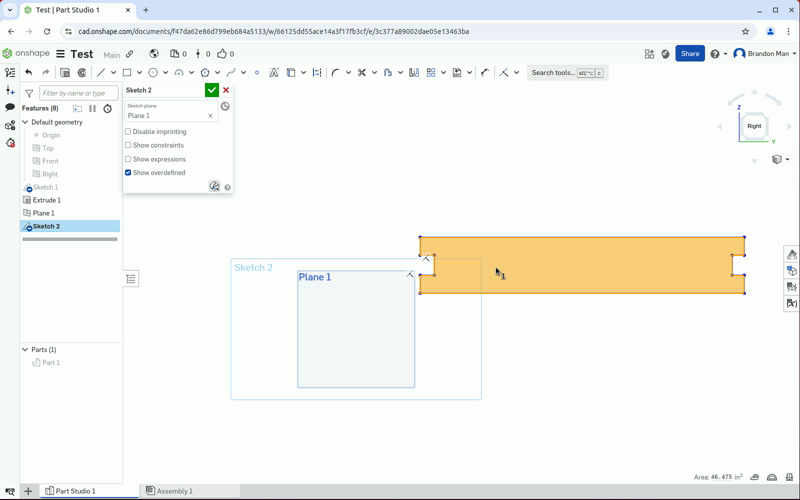
scroll(-6)
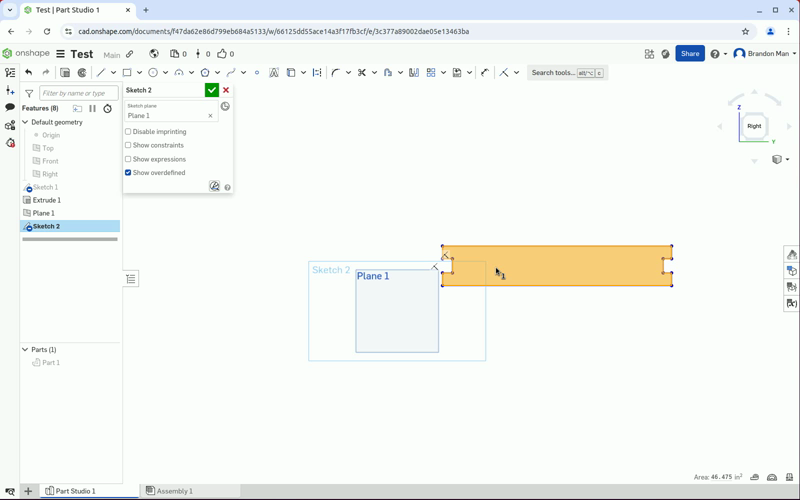
scroll(-6)
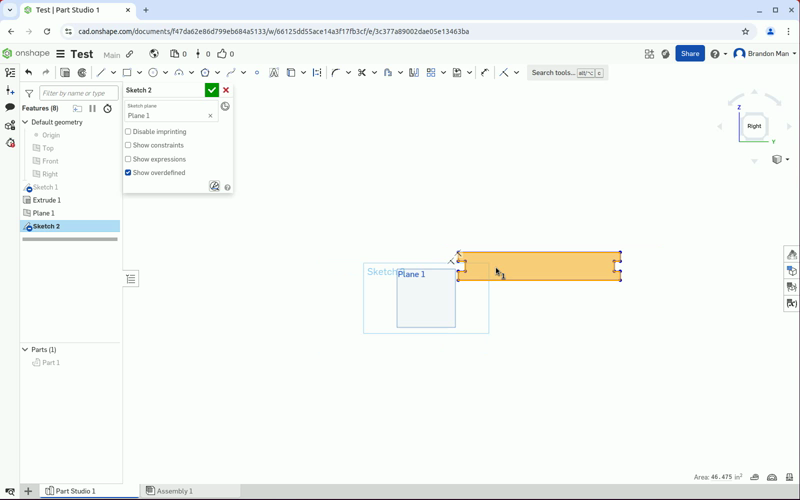
scroll(-6)
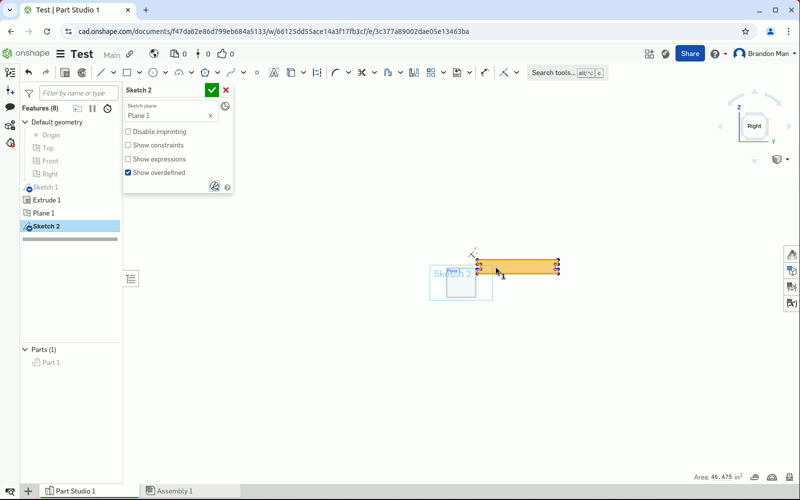
mouse_move(73, 352)
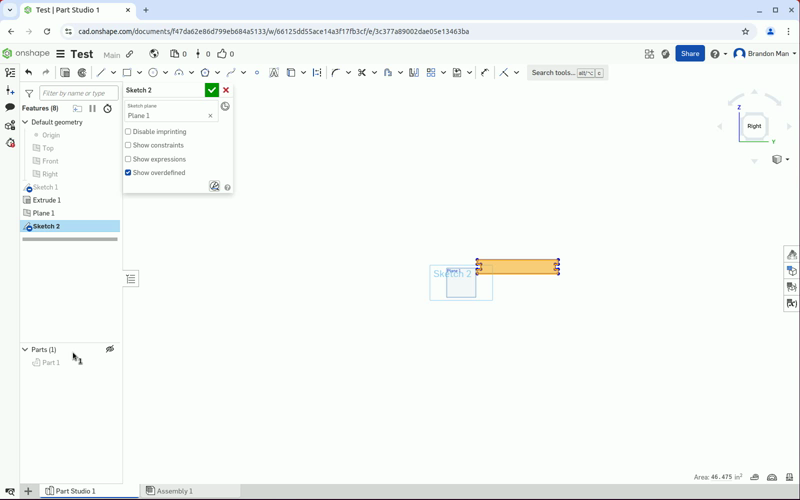
key(shift+y)
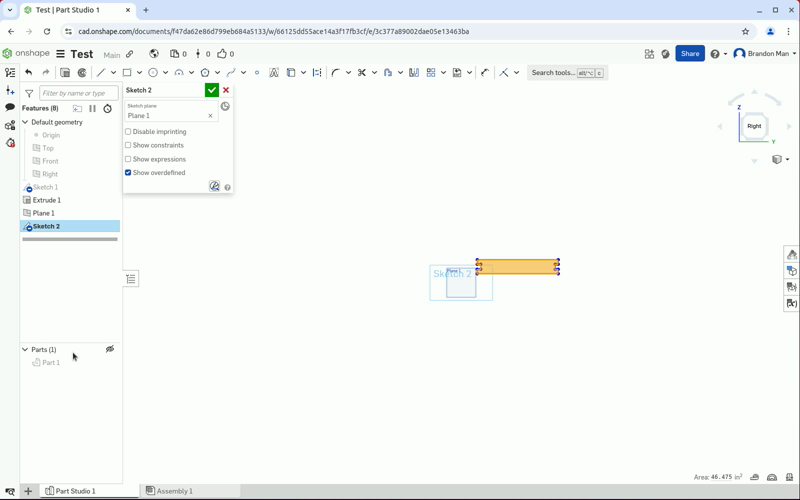
key(shift+e)
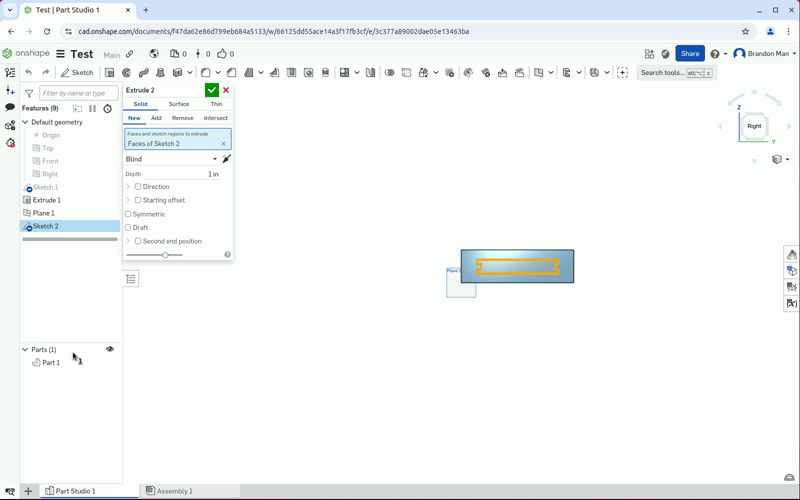
mouse_move(143, 106)
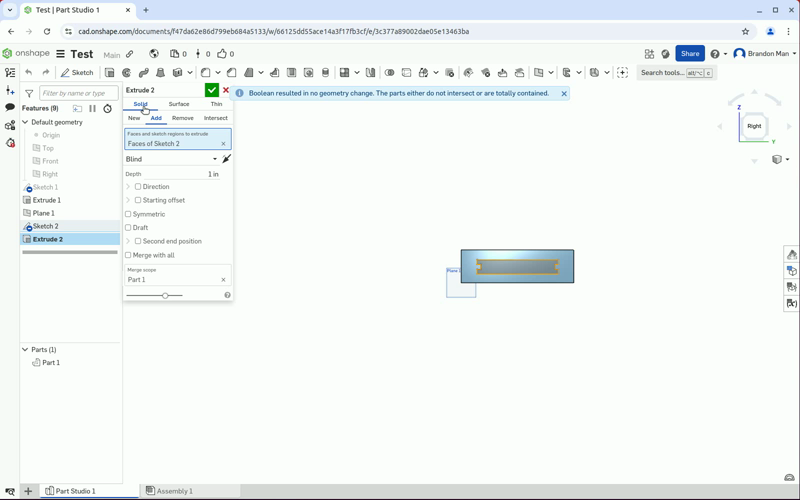
click(143, 106)
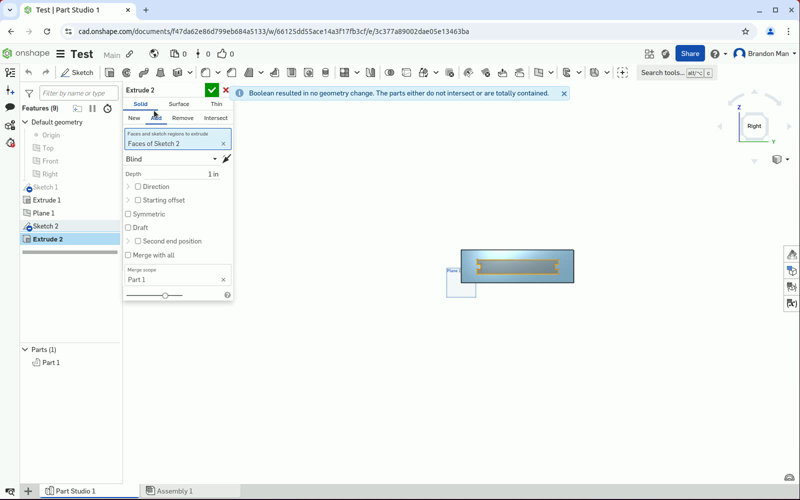
mouse_move(186, 120)
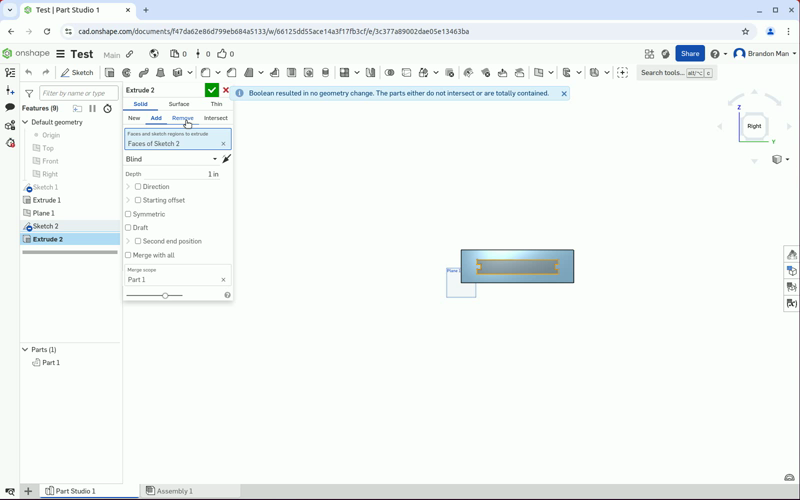
click(186, 120)
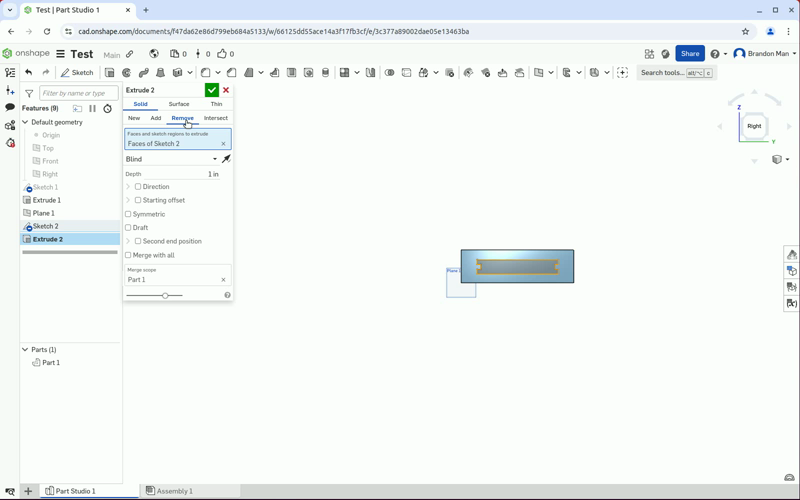
key(tab, 4)
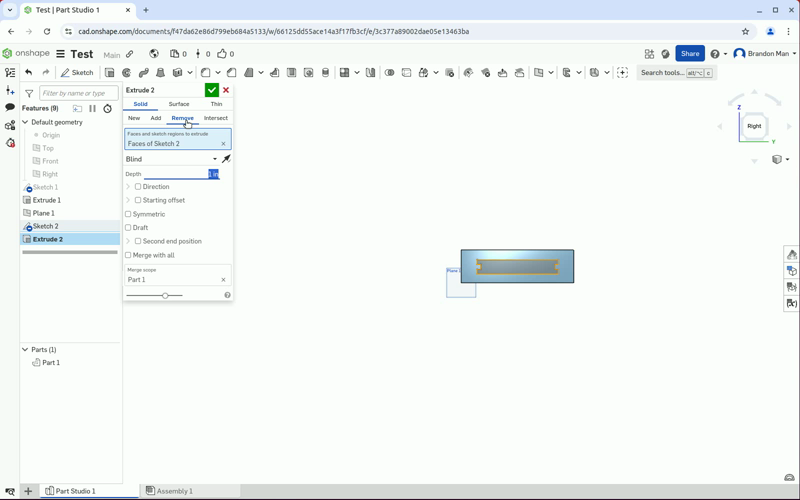
text(11.073)
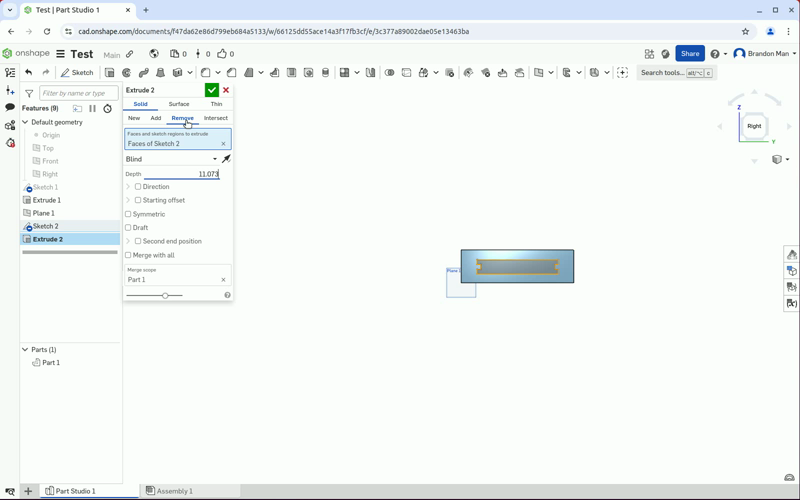
key(tab, 6)
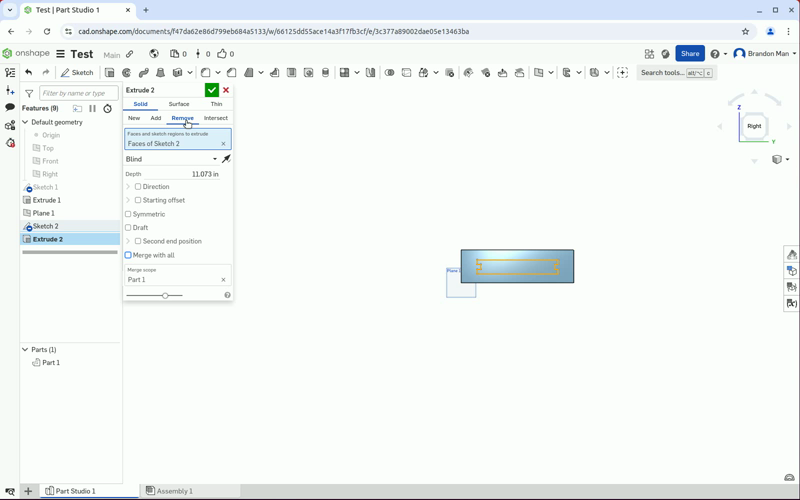
key(space)
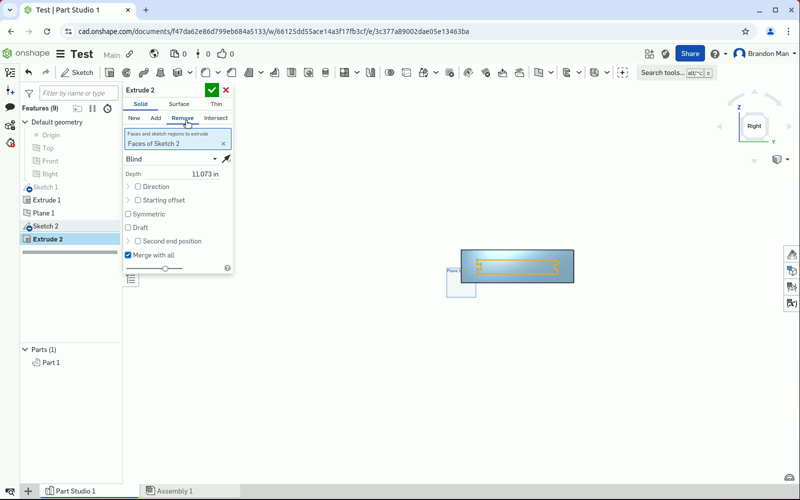
key(enter)
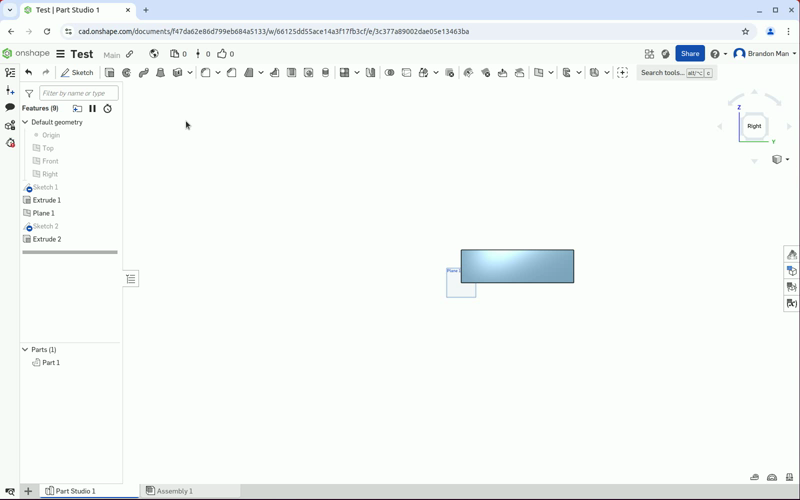
key(shift+h)
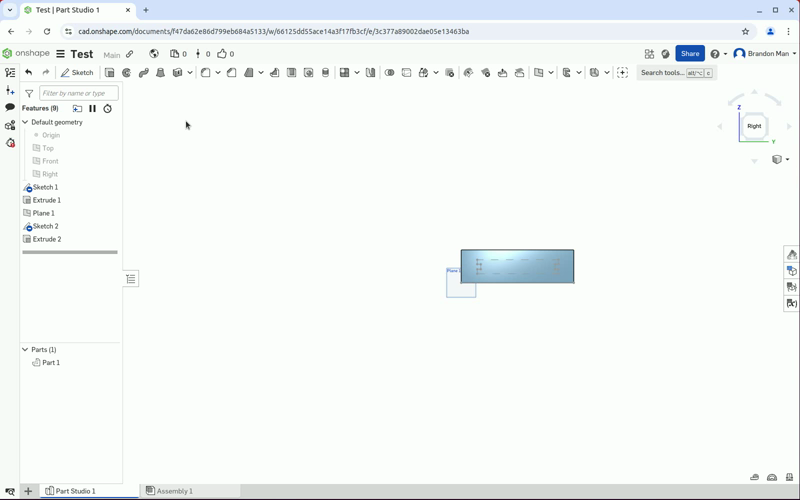
key(shift+h)
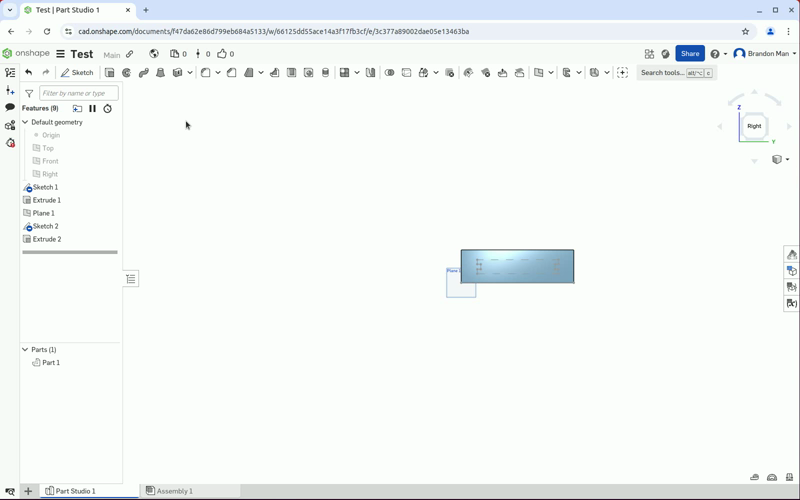
key(shift+7)
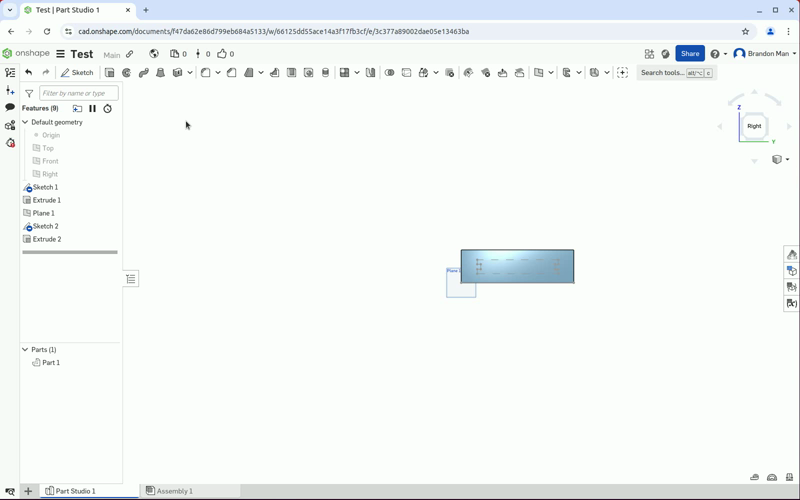
key(right, 2)
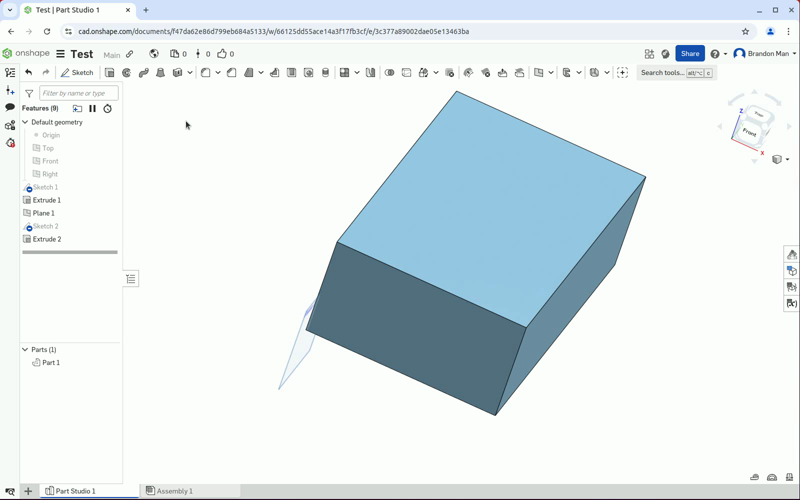
key(down, 2)
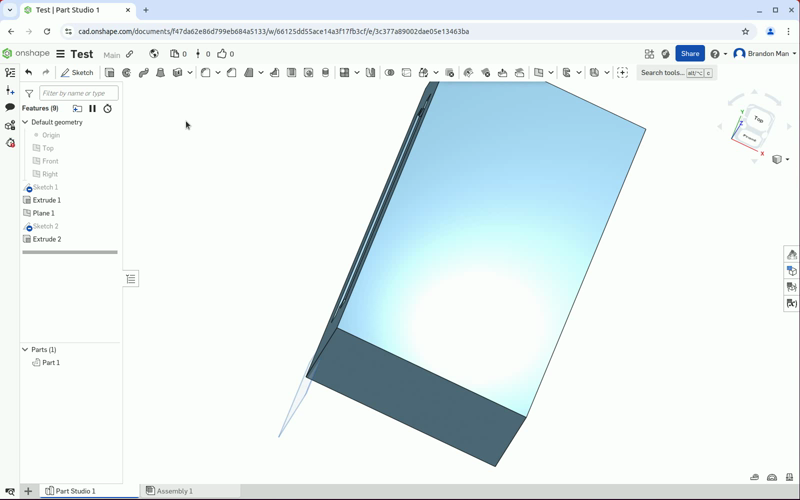
key(up, 2)
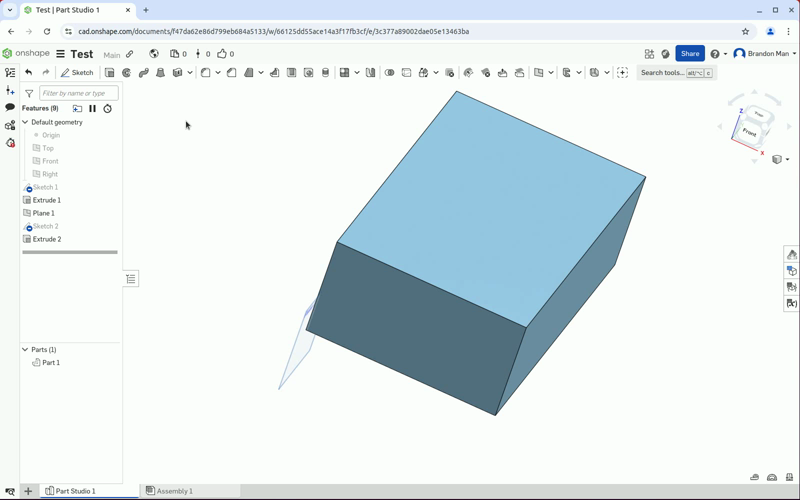
key(left, 2)
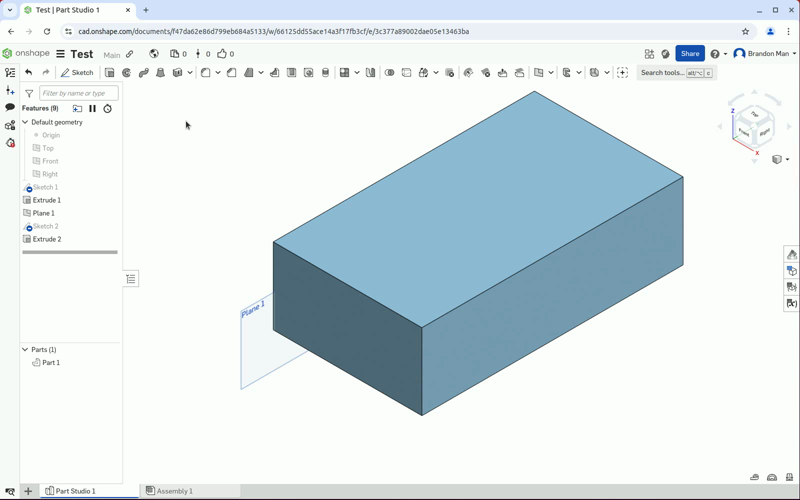
mouse_move(73, 189)
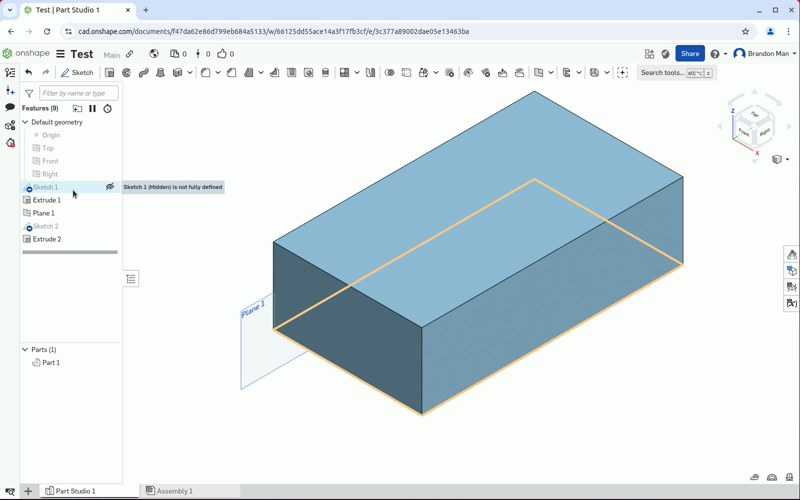
click(73, 189)